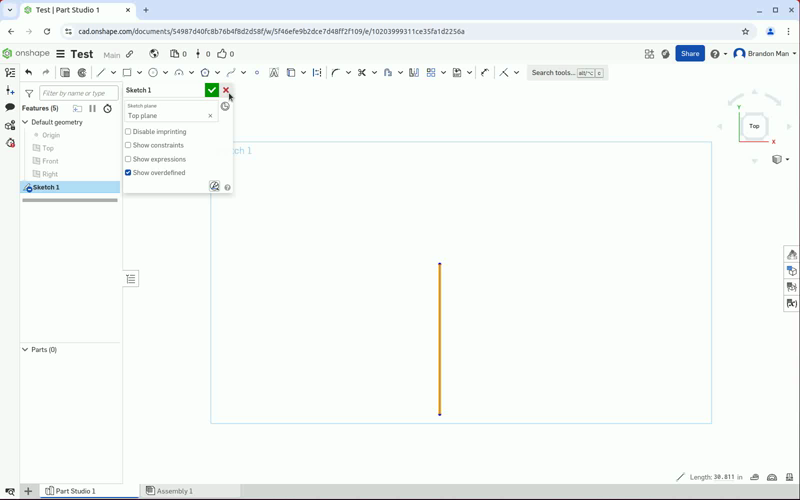
key(shift+h)
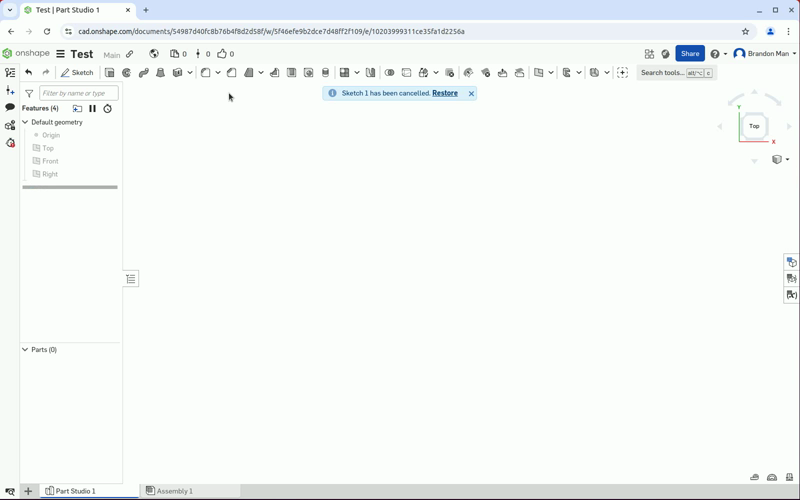
mouse_move(73, 352)
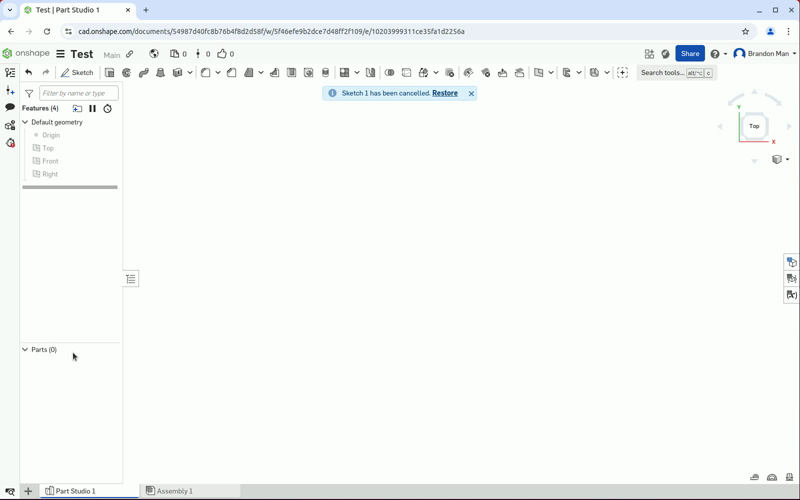
key(y)
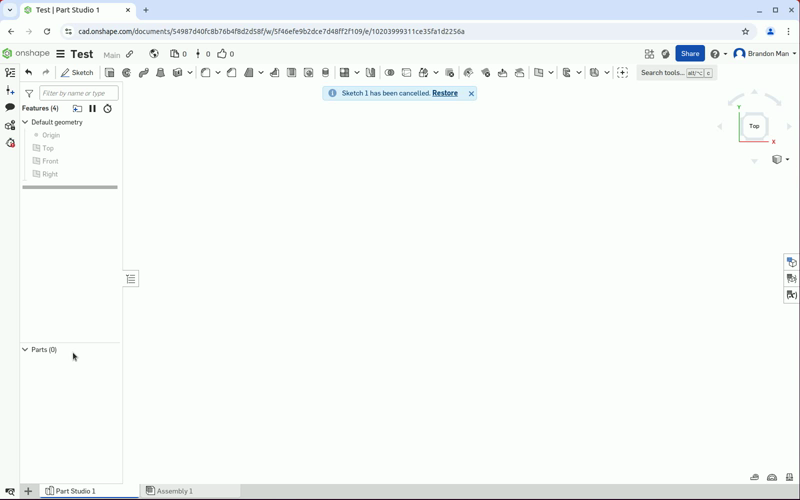
key(shift+p)
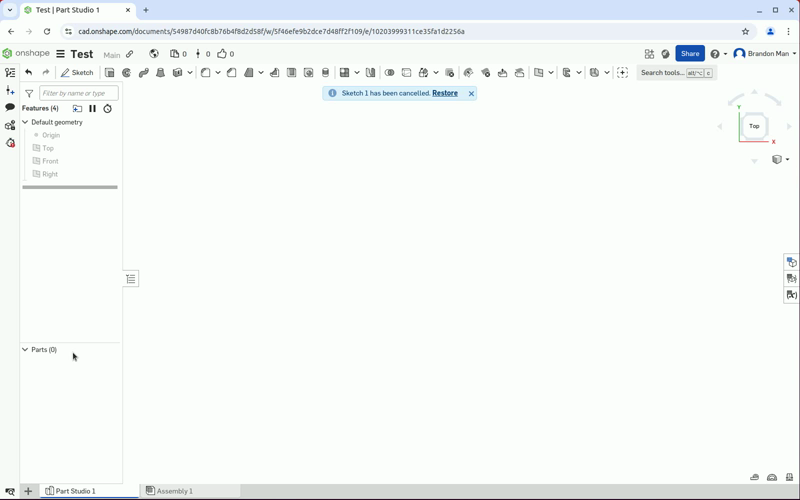
key(space)
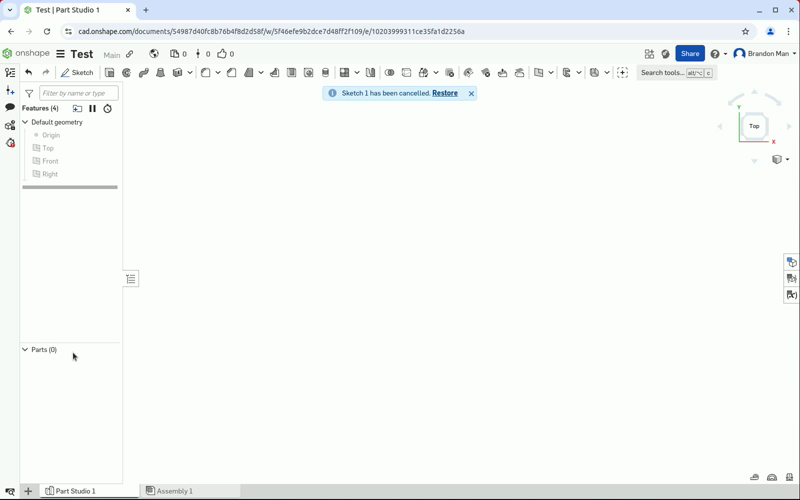
key_down(shift)
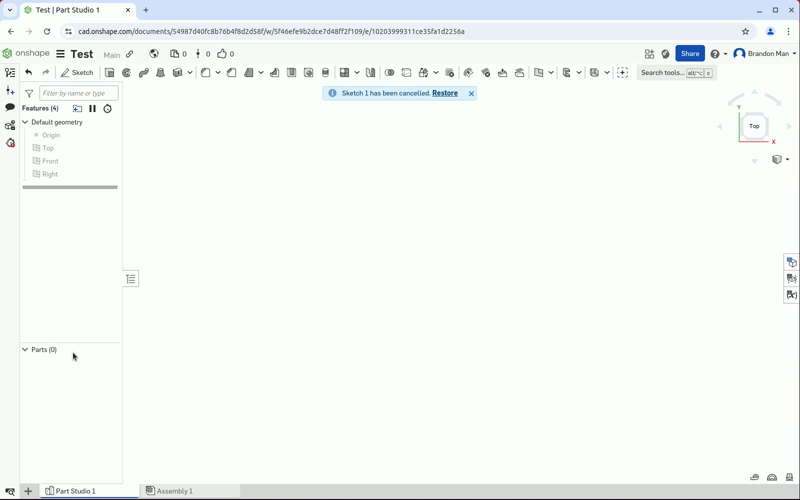
key(up)
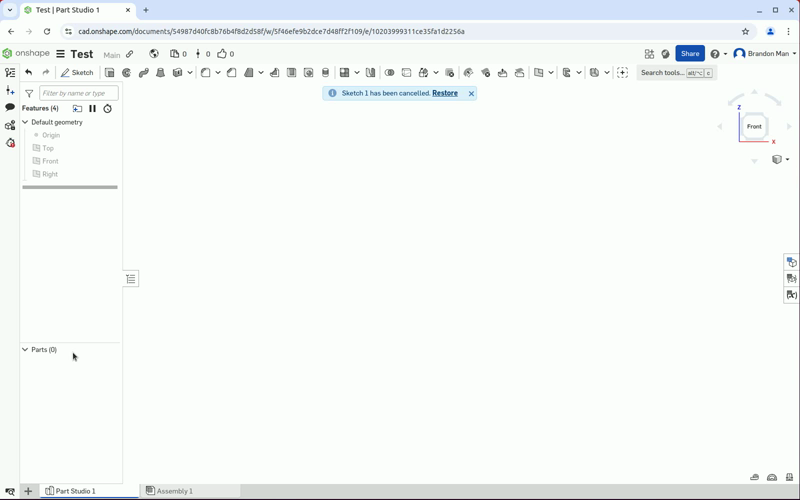
key_up(shift)
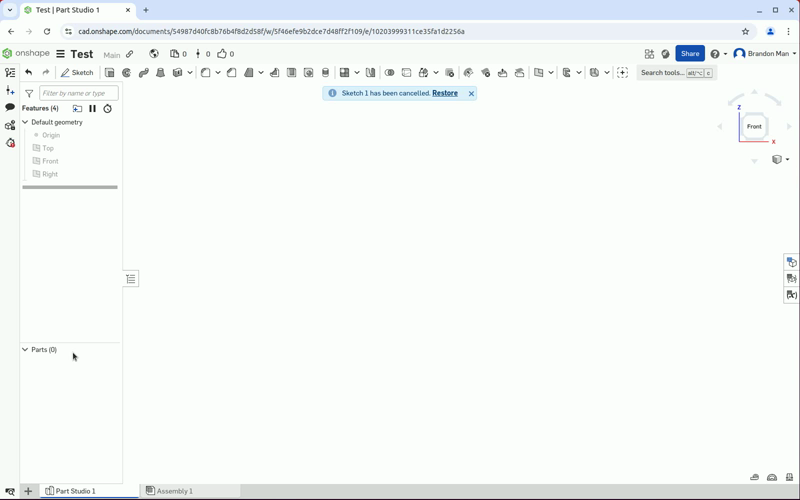
key(space)
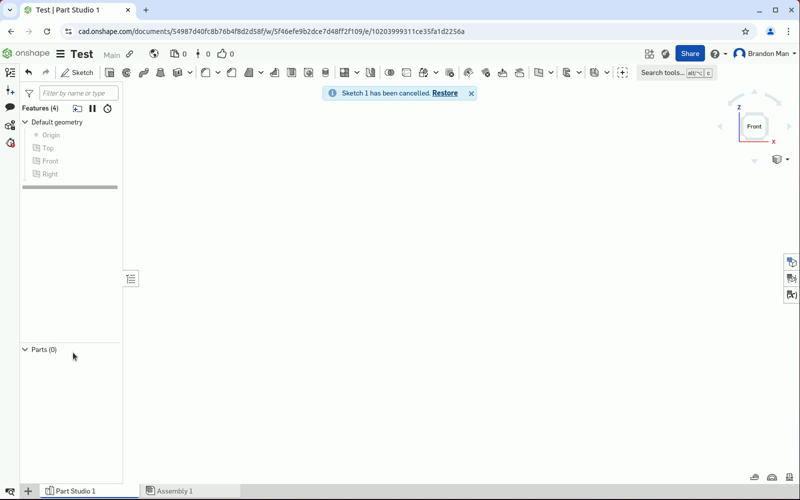
key_down(shift)
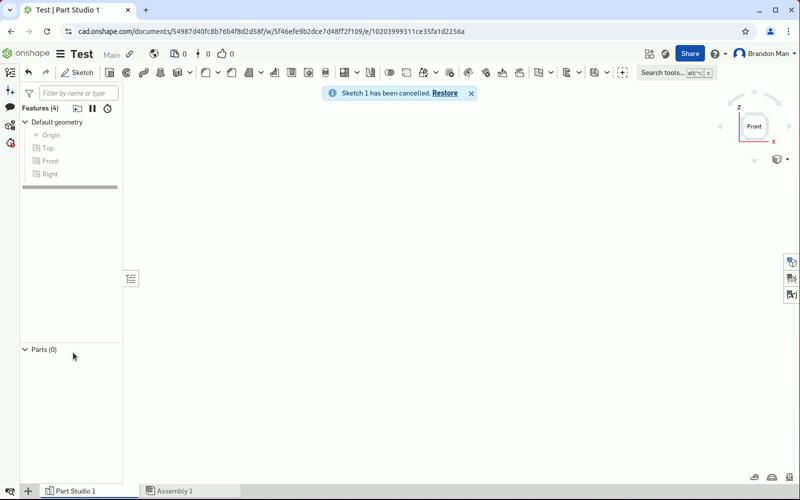
key(left)
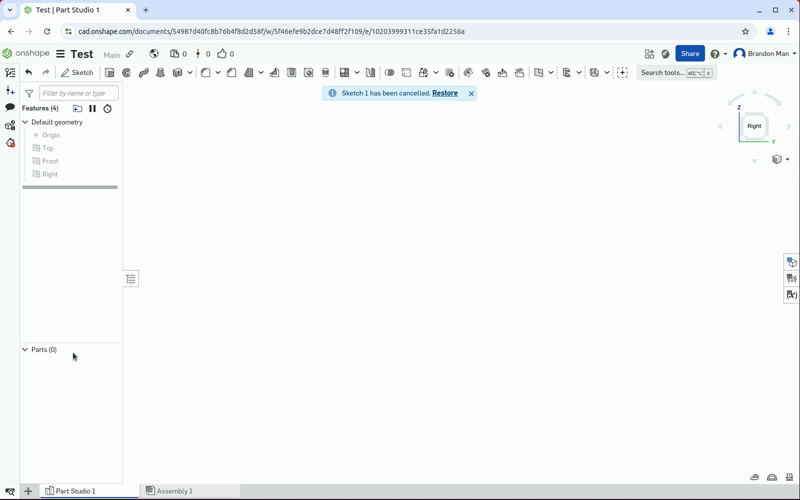
key_up(shift)
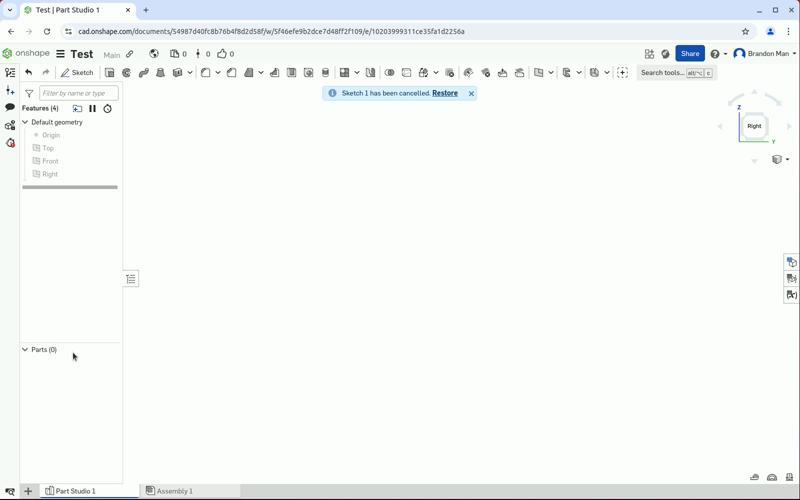
mouse_move(73, 352)
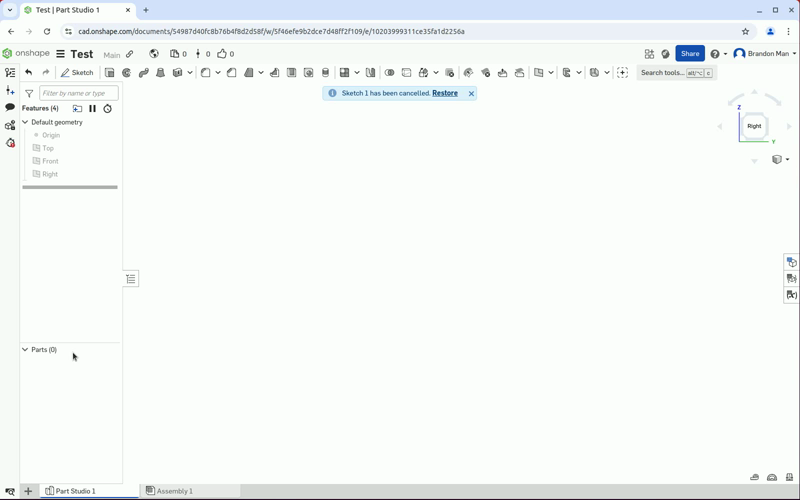
key(shift+y)
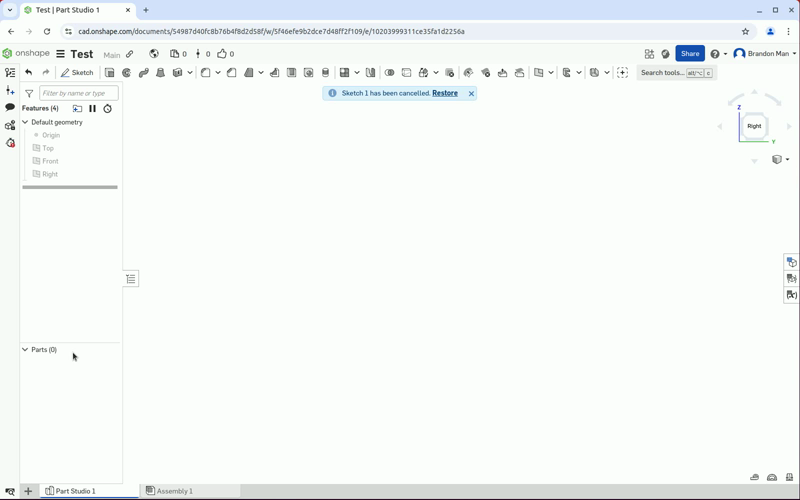
key(shift+s)
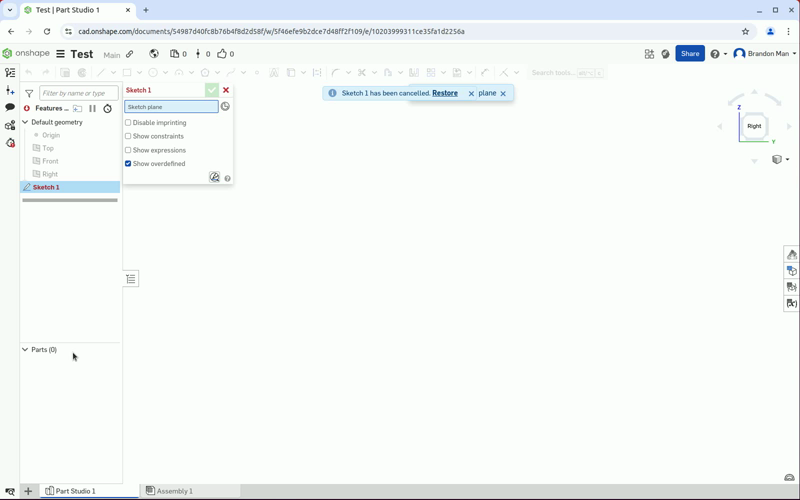
mouse_move(73, 176)
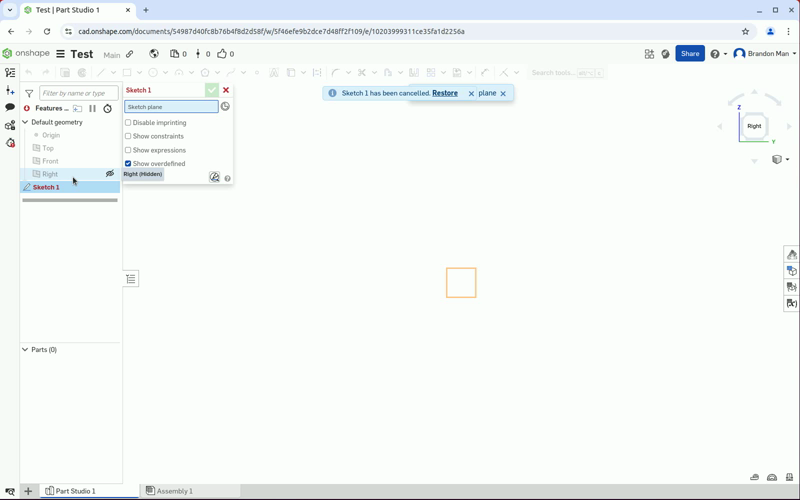
click(73, 176)
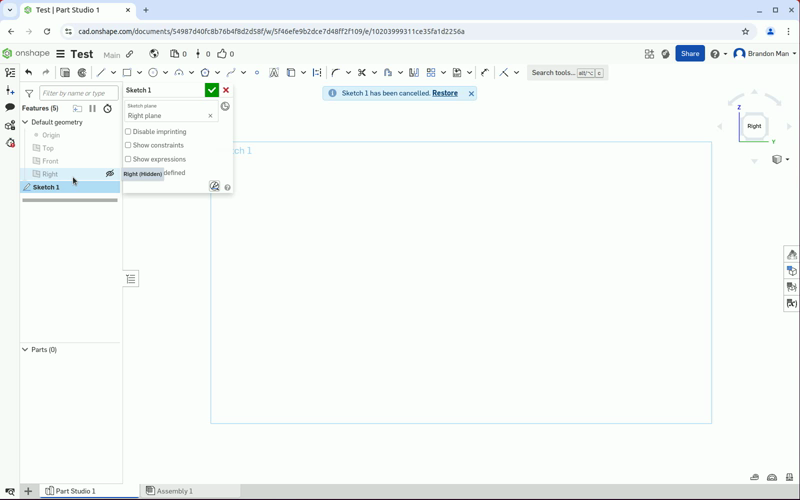
mouse_move(73, 352)
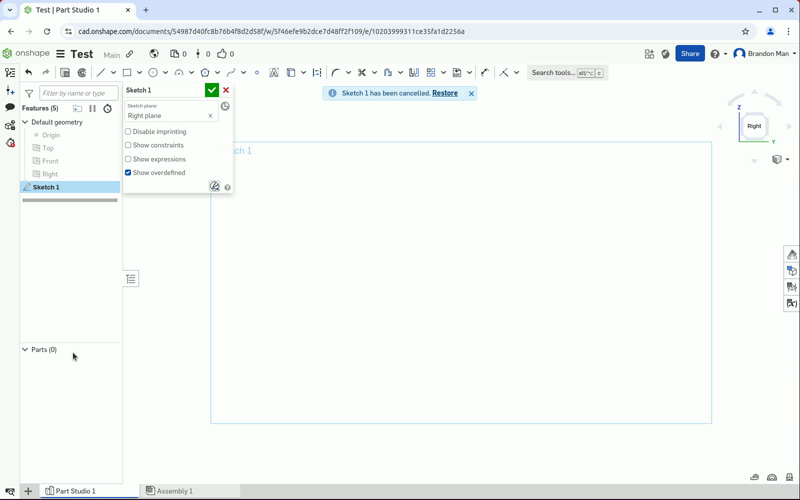
key(y)
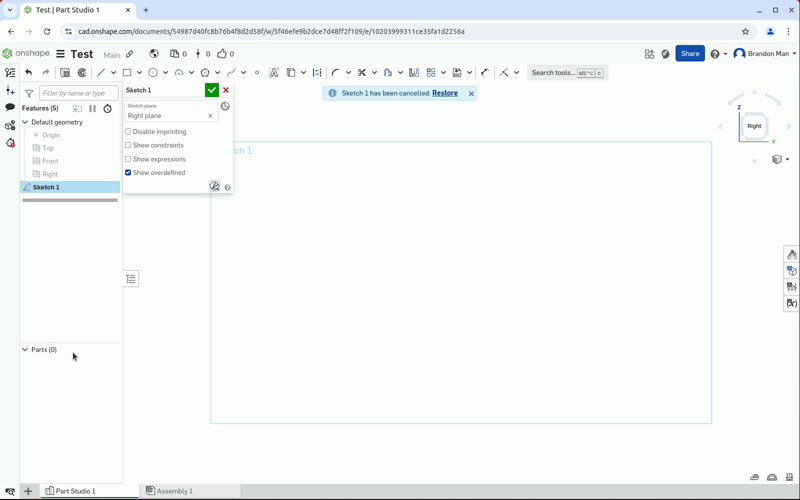
key(c)
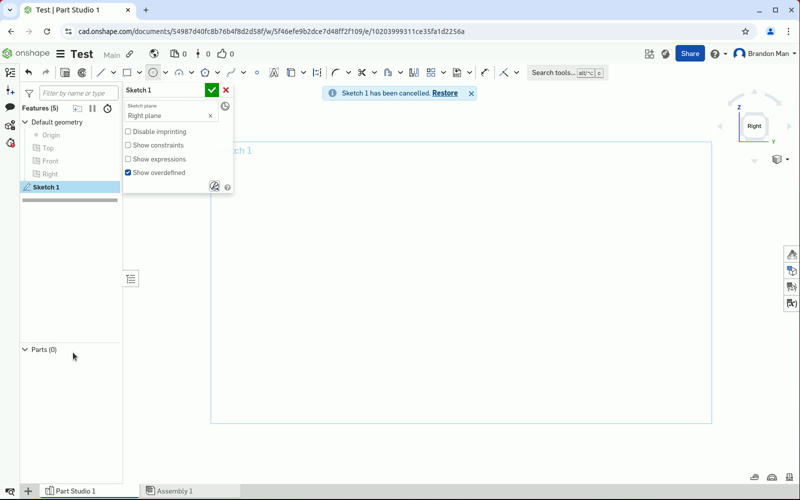
key_down(shift)
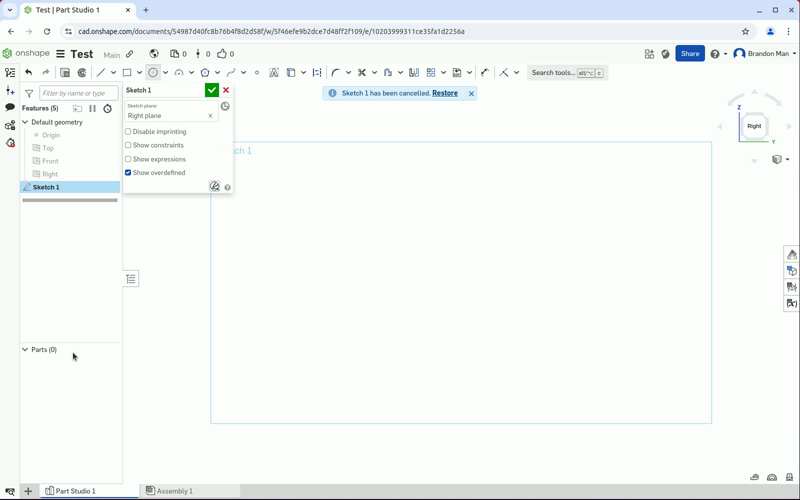
mouse_move(461, 282)
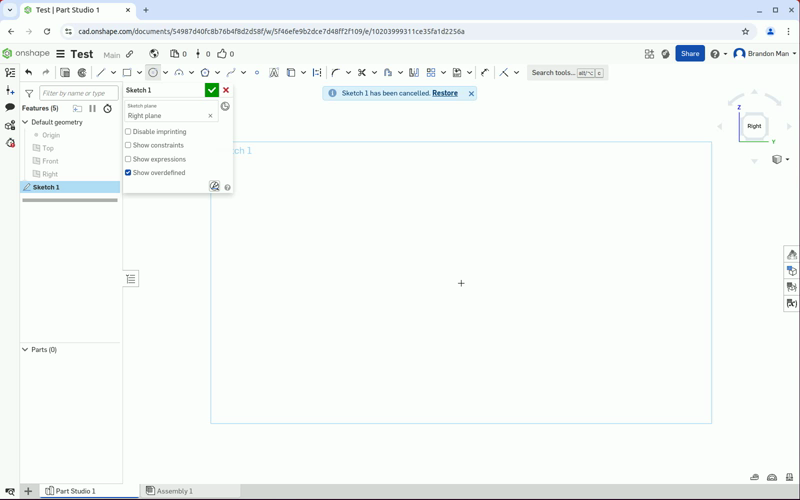
click(461, 282)
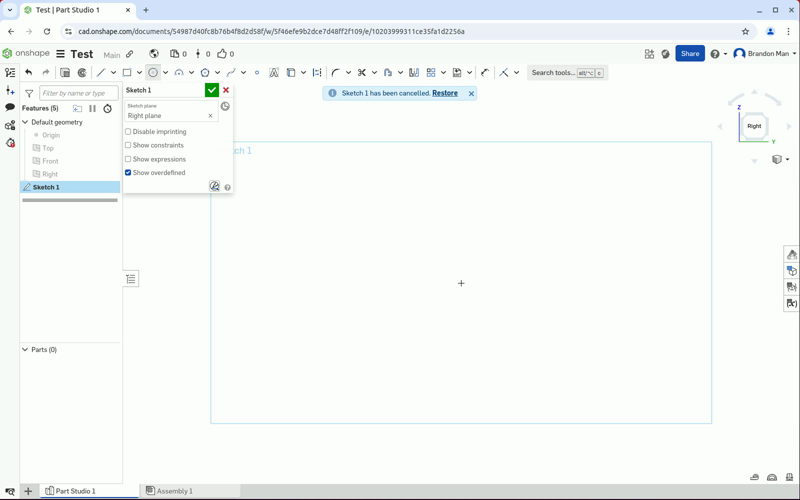
key_up(shift)
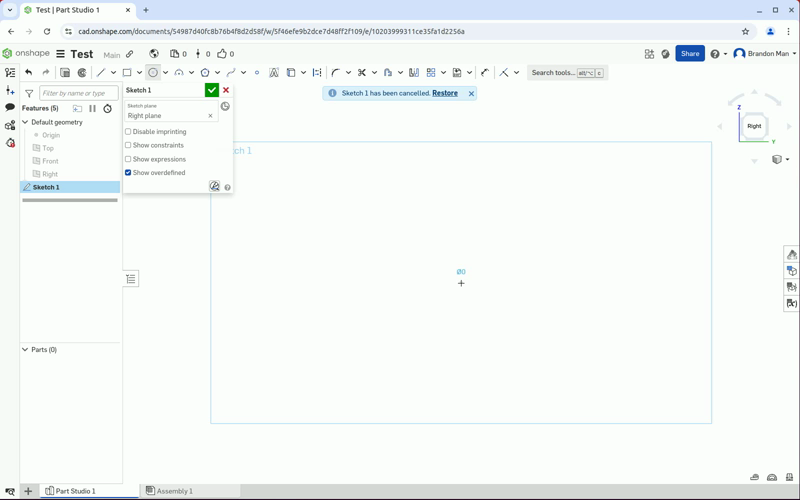
mouse_move(517, 282)
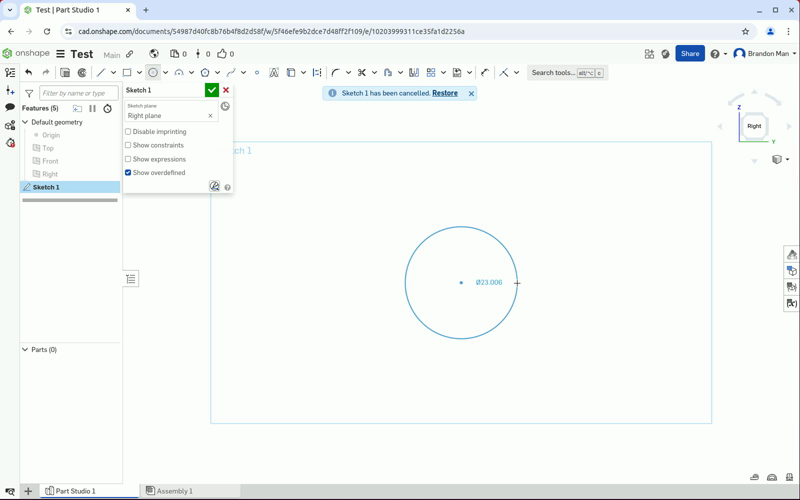
click(517, 282)
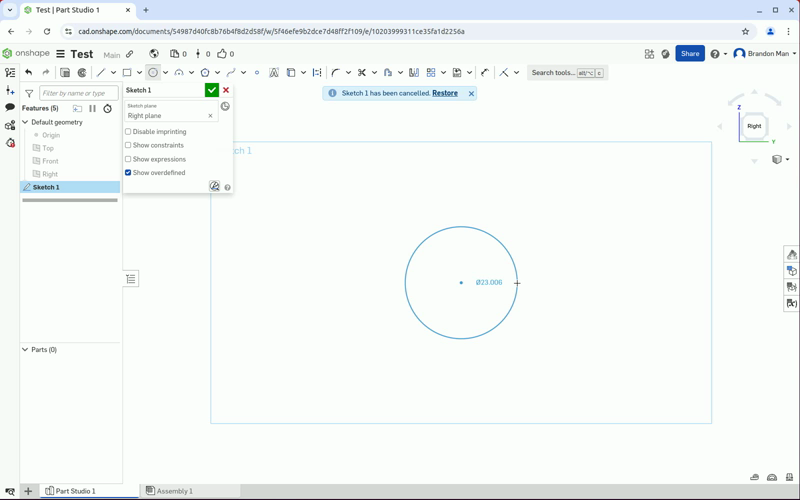
key(esc)
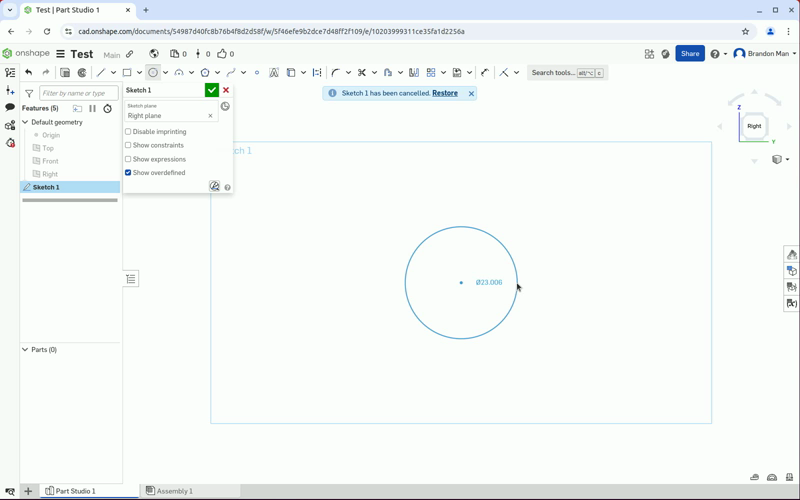
key(c)
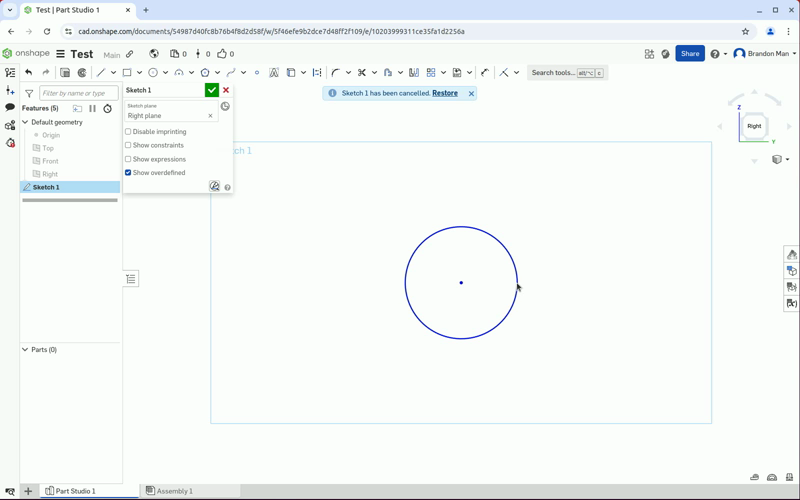
key_down(shift)
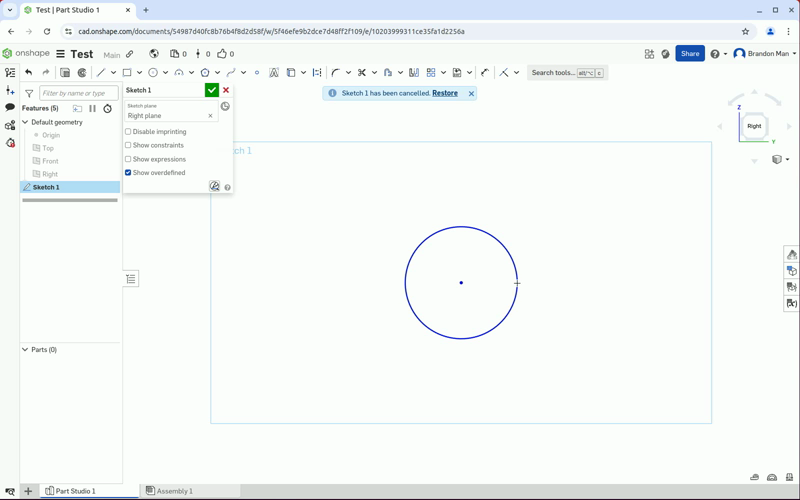
mouse_move(461, 282)
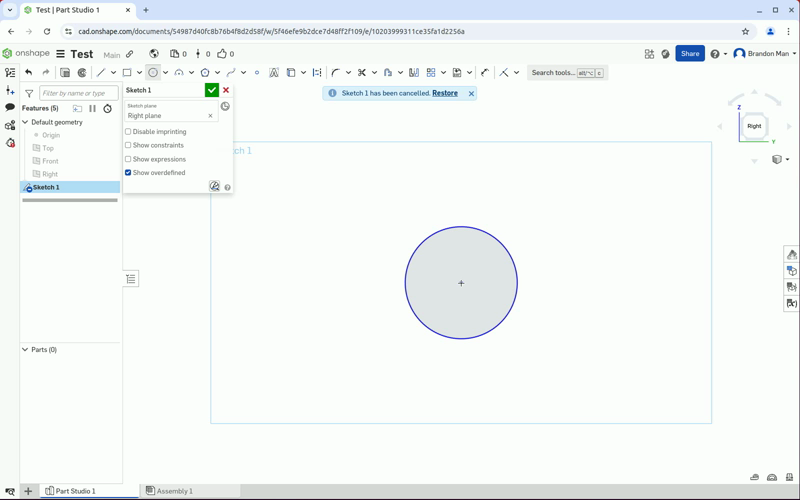
click(461, 282)
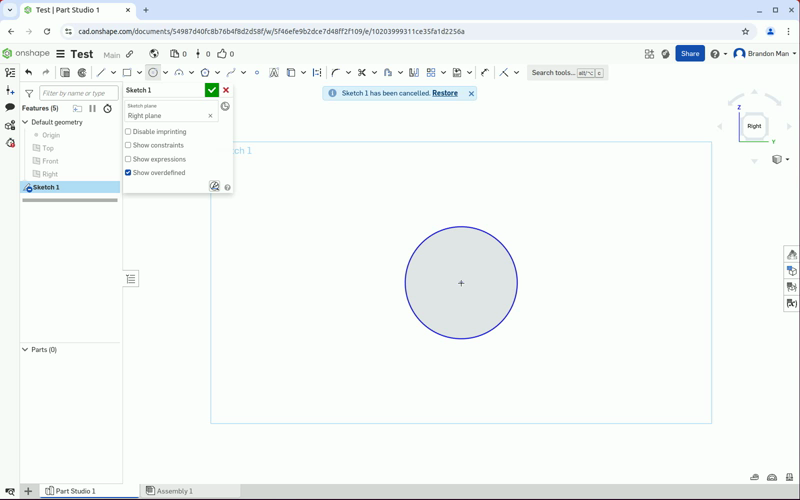
key_up(shift)
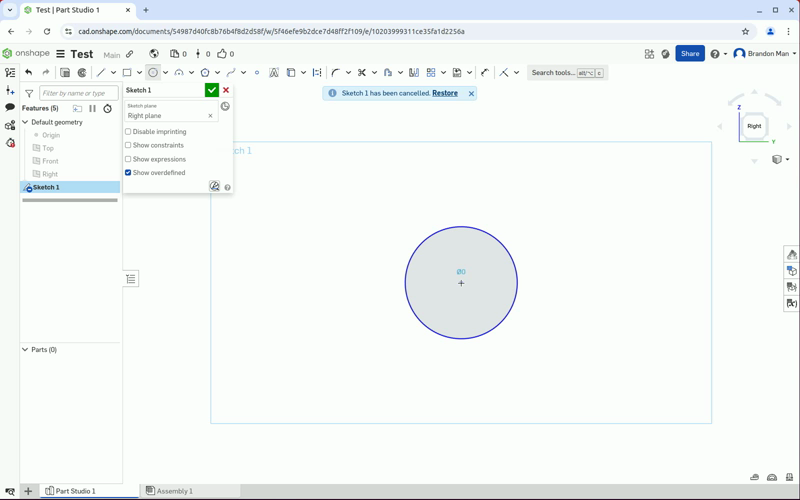
mouse_move(514, 282)
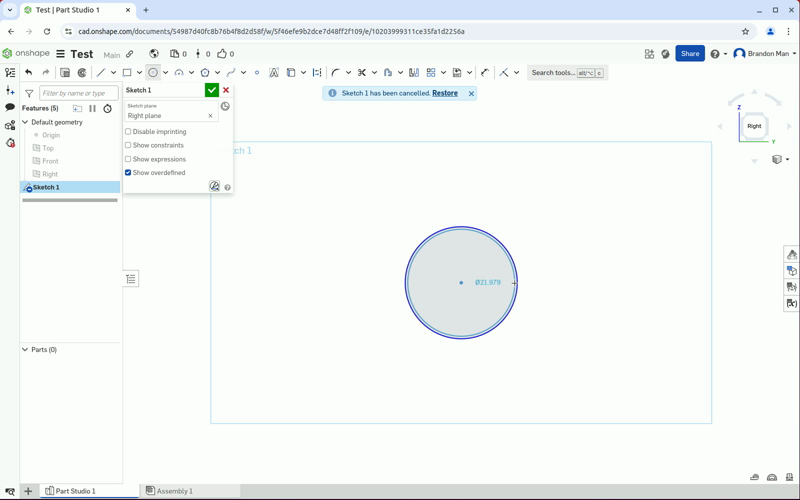
scroll(6)
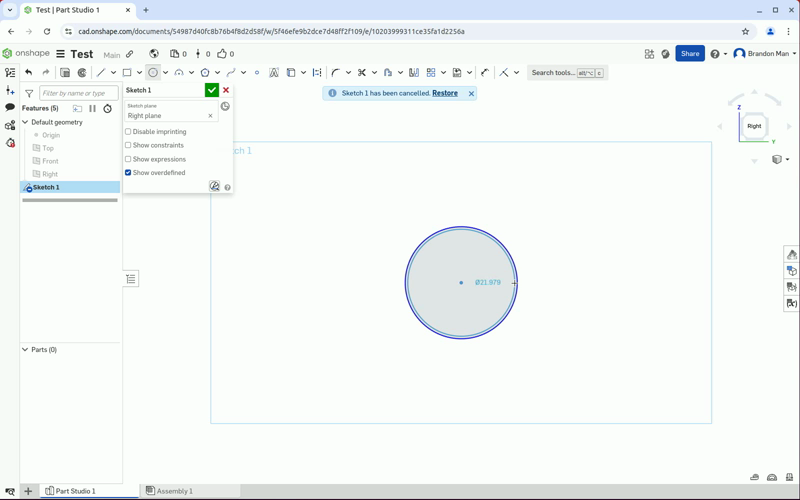
scroll(6)
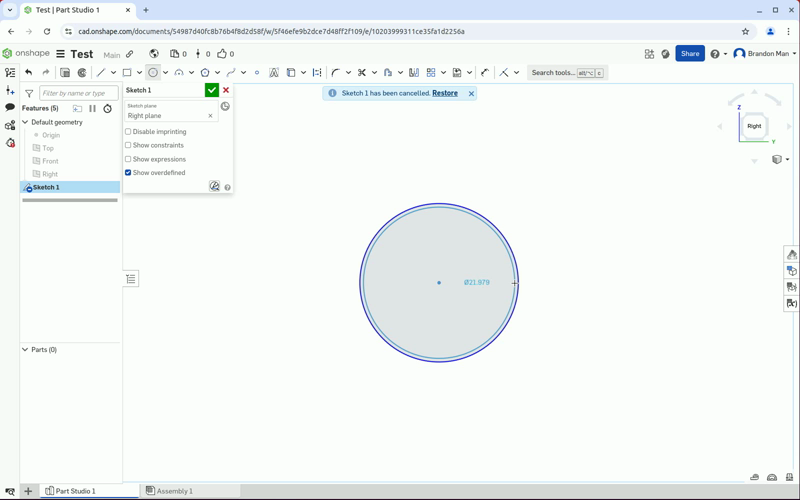
scroll(6)
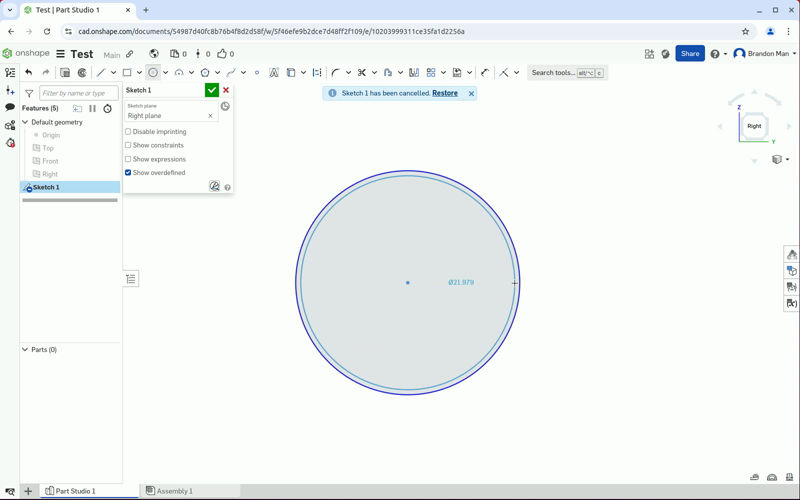
scroll(6)
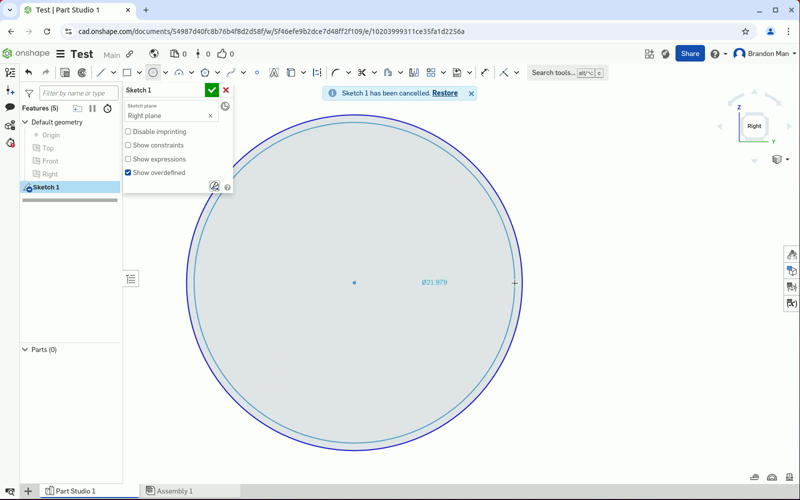
scroll(6)
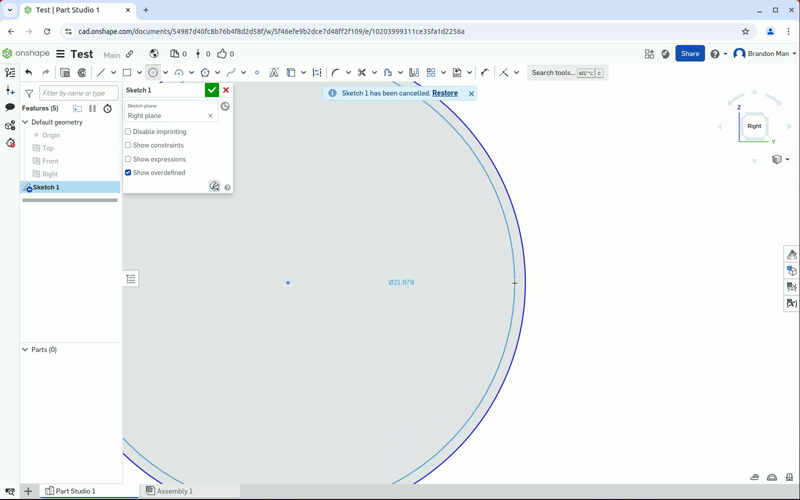
scroll(6)
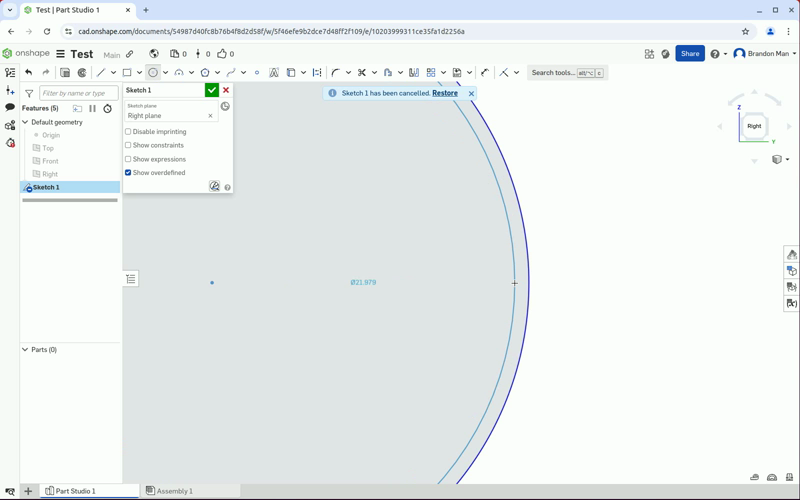
scroll(6)
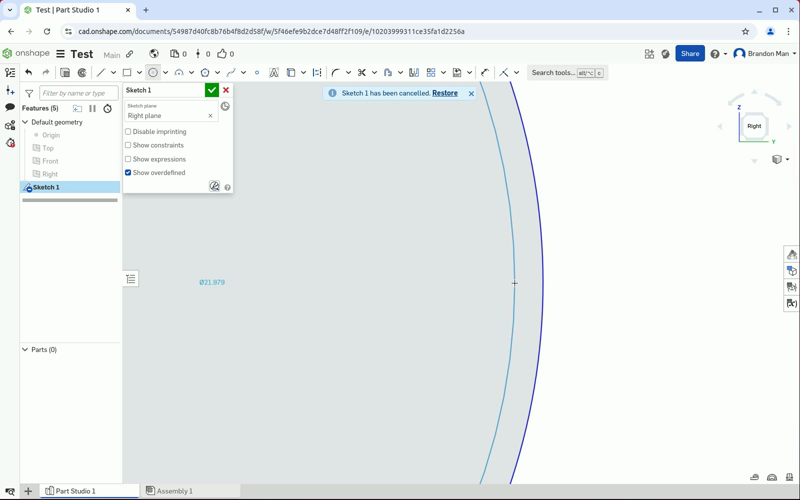
click(514, 282)
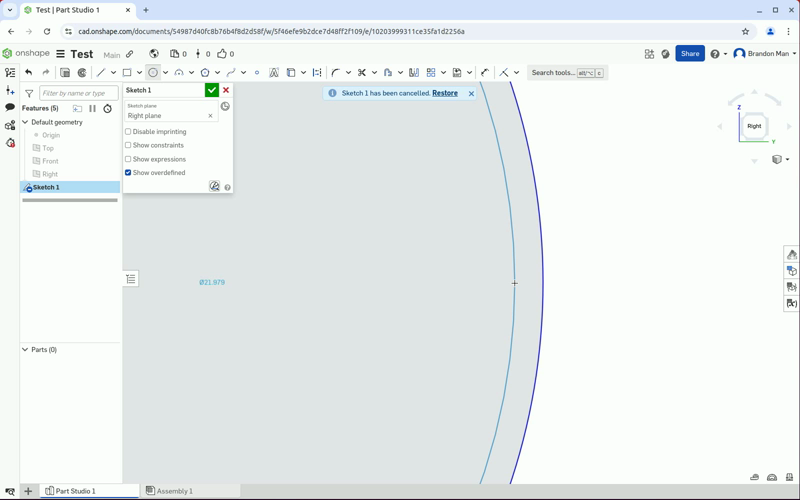
scroll(-6)
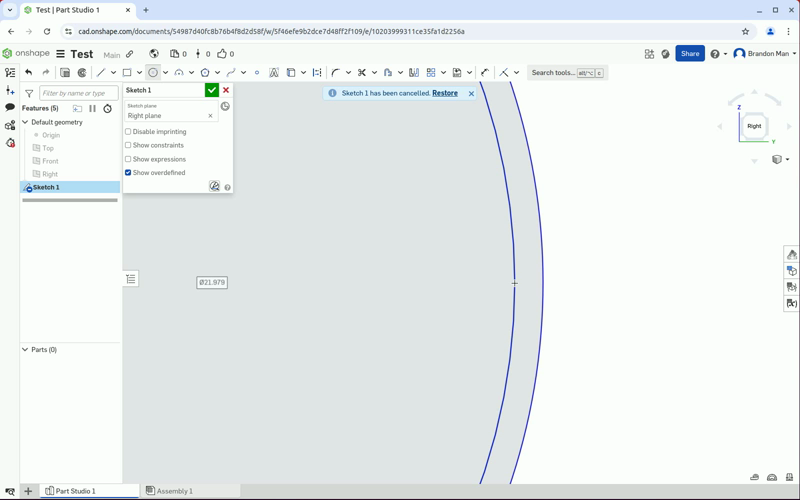
scroll(-6)
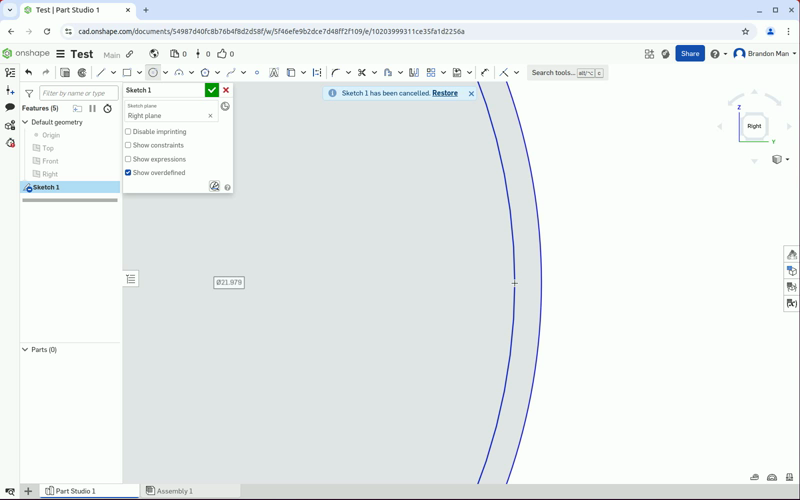
scroll(-6)
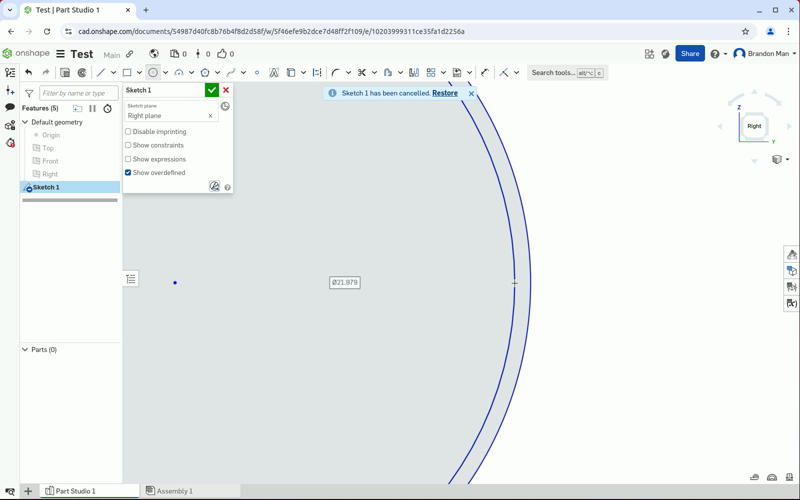
scroll(-6)
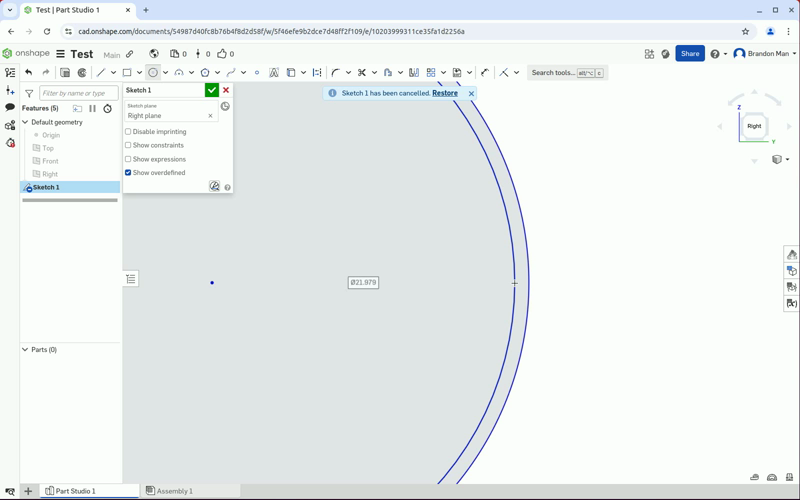
scroll(-6)
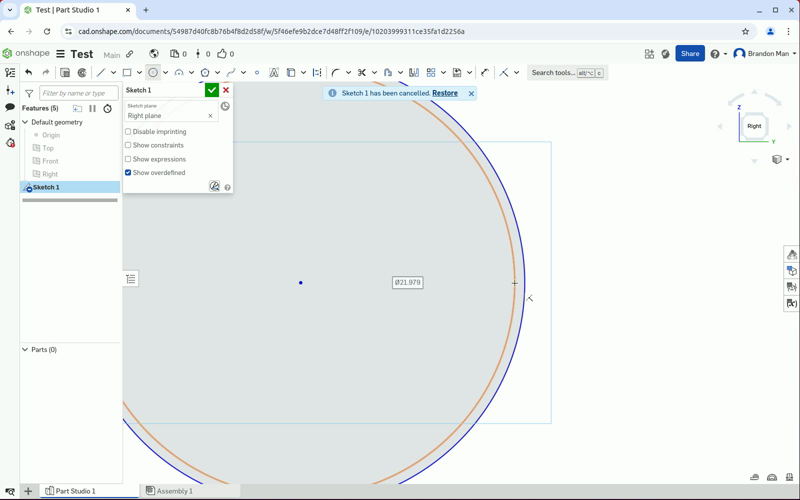
scroll(-6)
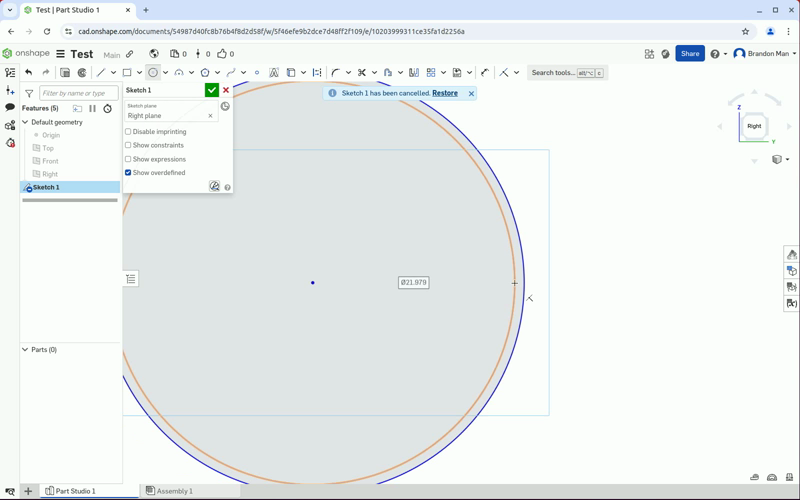
scroll(-6)
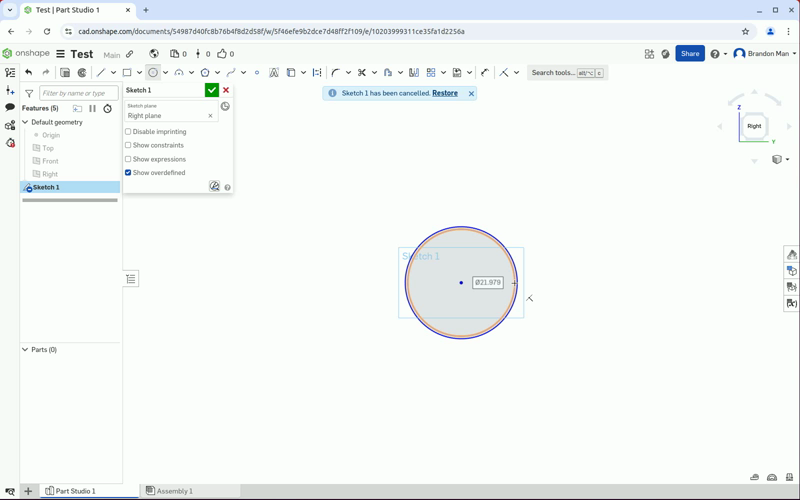
key(esc)
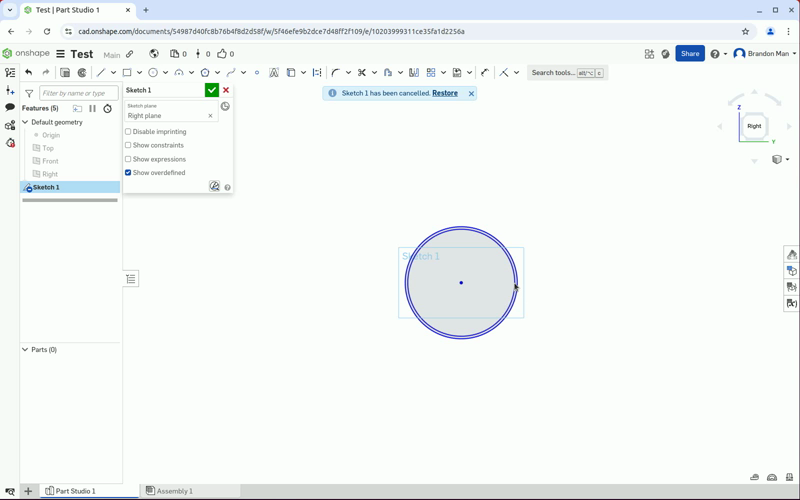
mouse_move(493, 326)
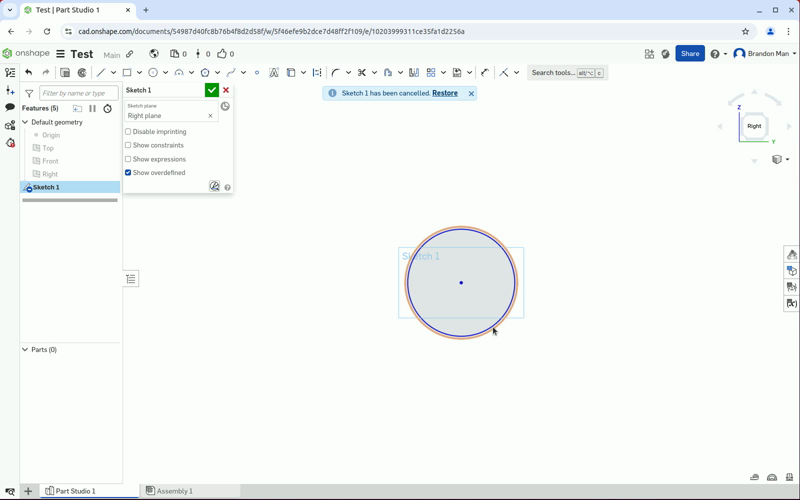
scroll(6)
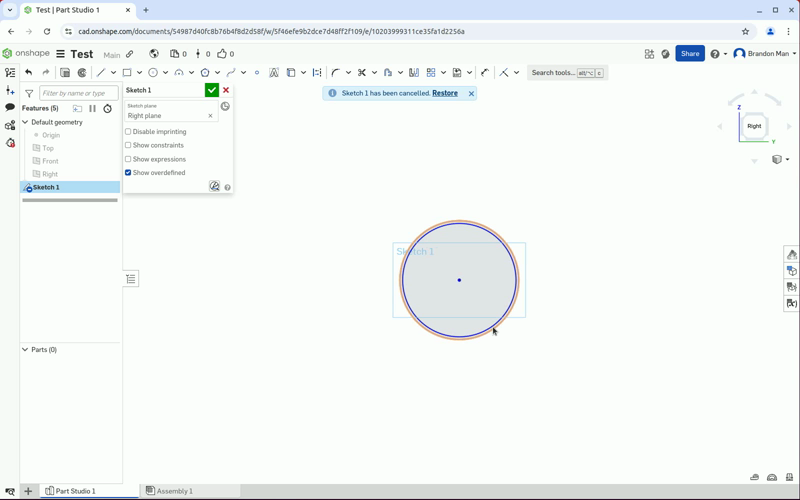
scroll(6)
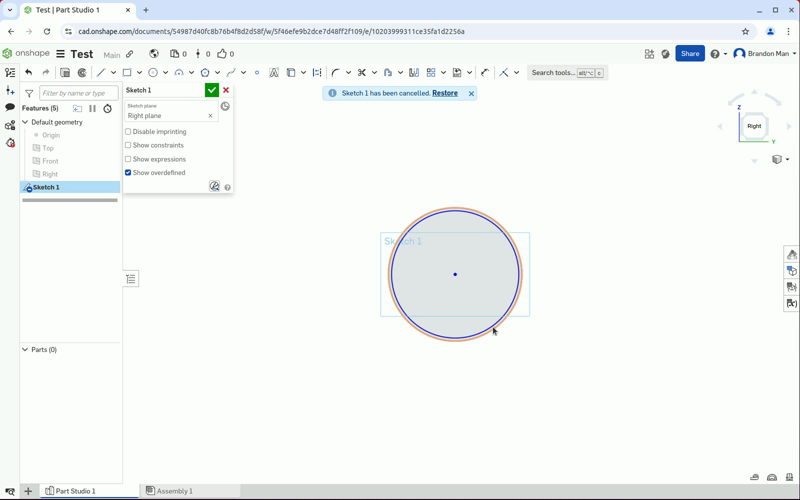
scroll(6)
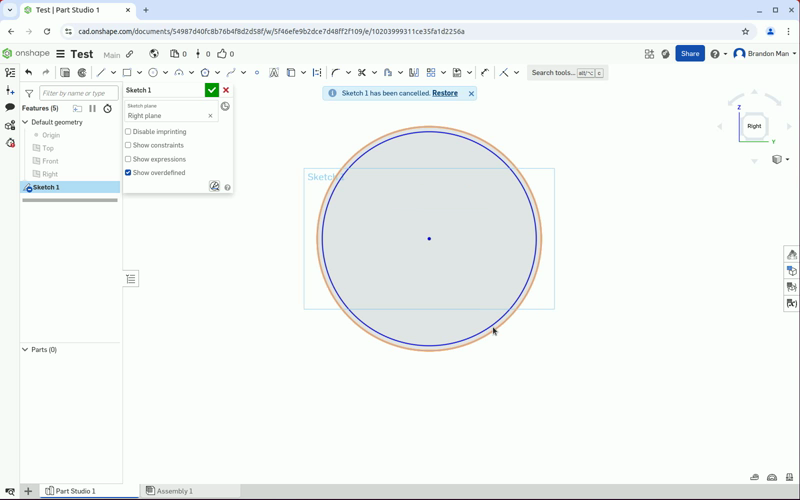
scroll(6)
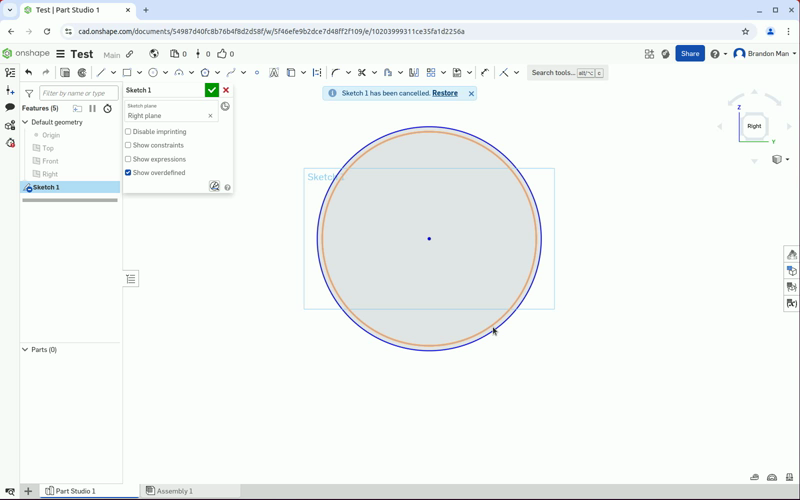
scroll(6)
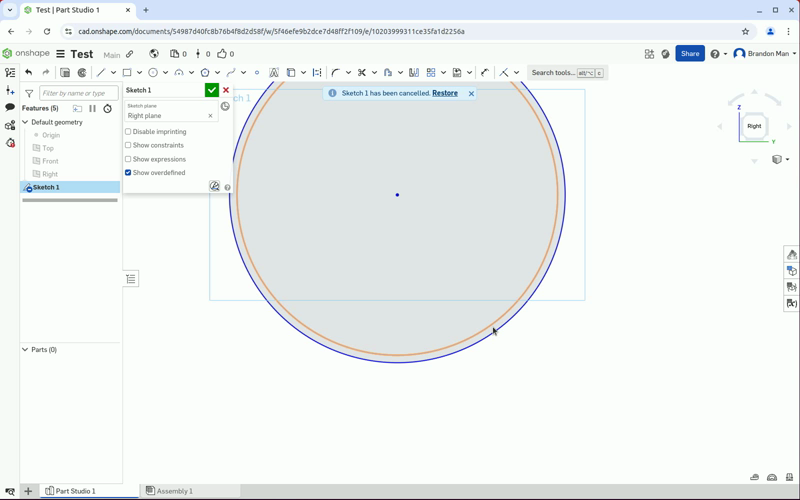
scroll(6)
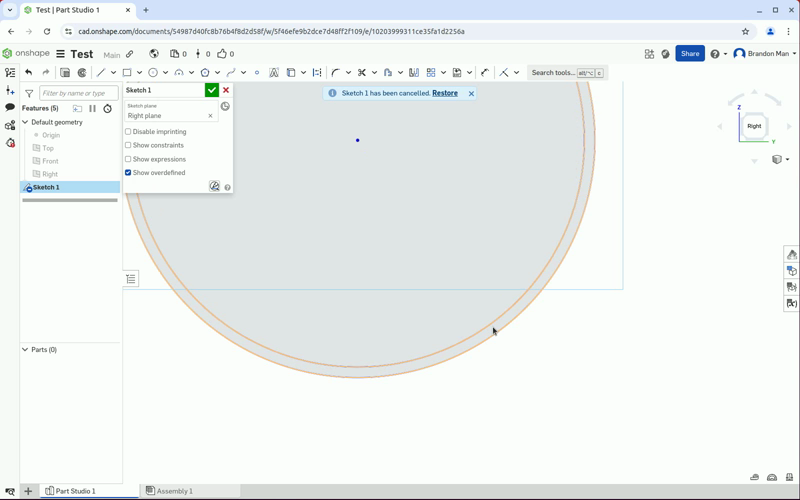
scroll(6)
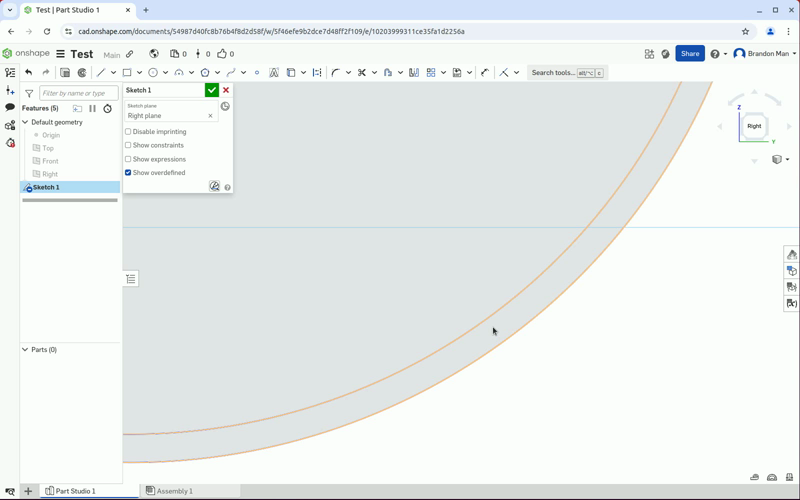
click(493, 326)
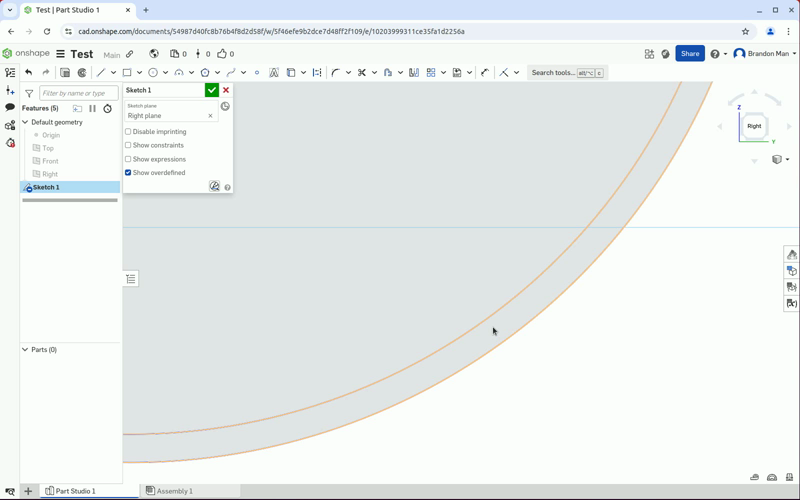
scroll(-6)
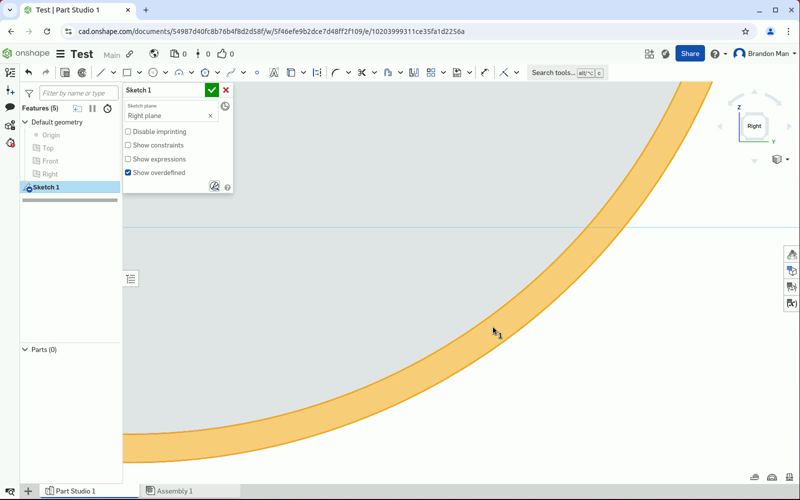
scroll(-6)
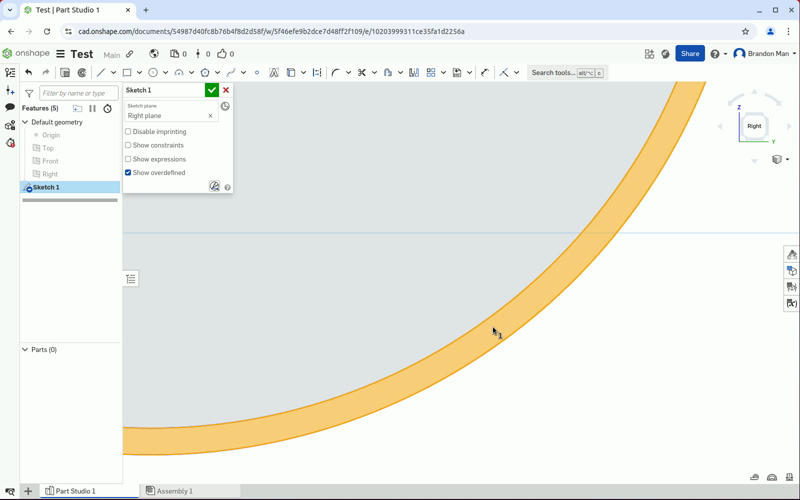
scroll(-6)
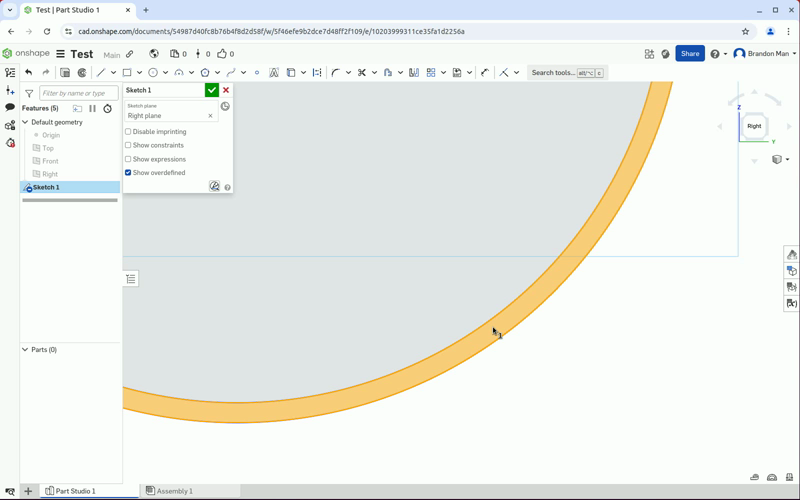
scroll(-6)
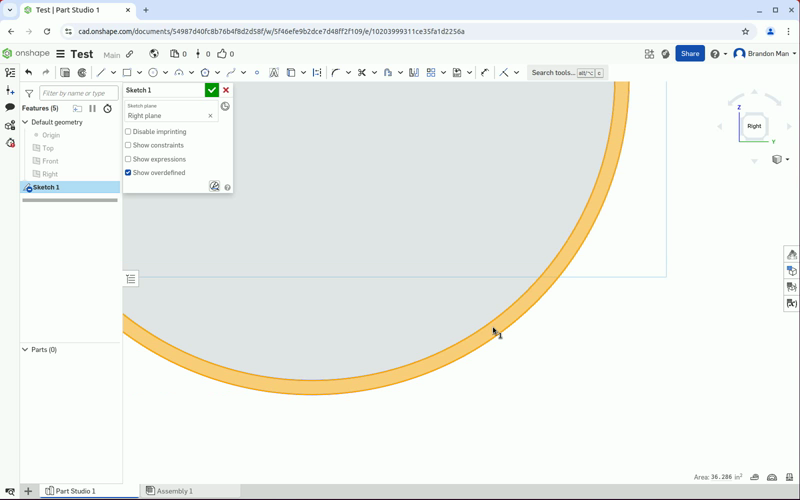
scroll(-6)
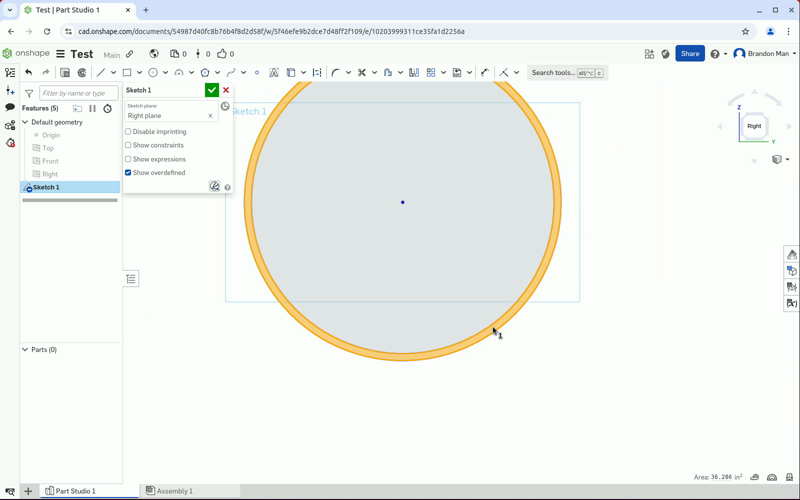
scroll(-6)
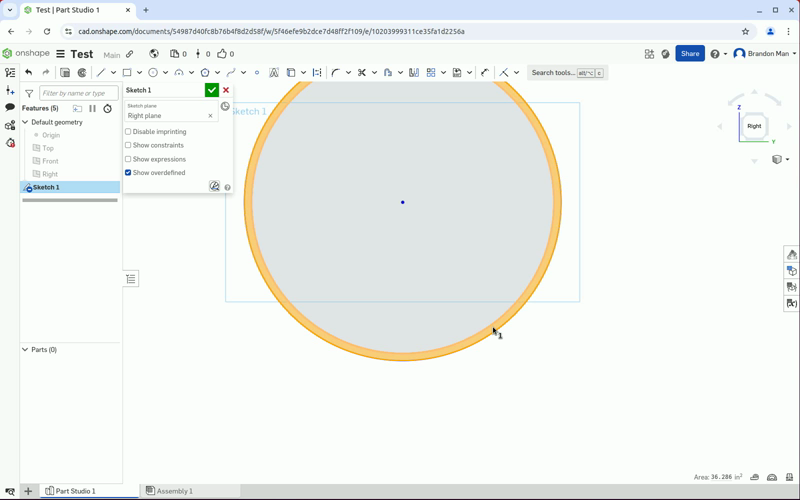
scroll(-6)
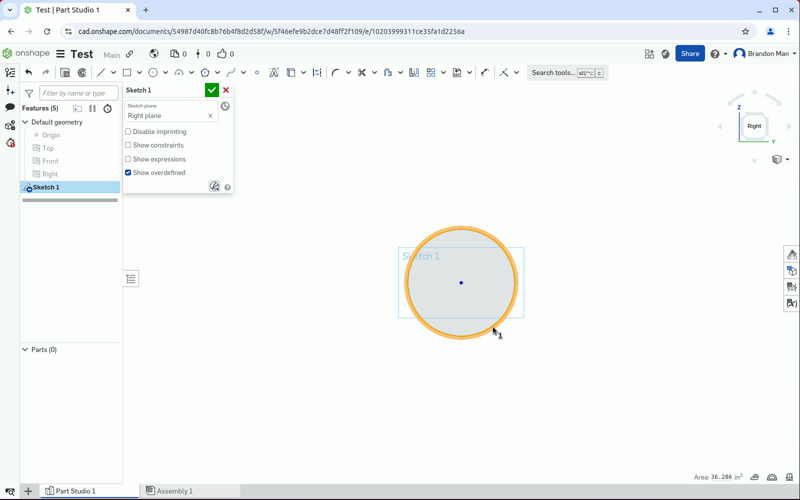
mouse_move(73, 352)
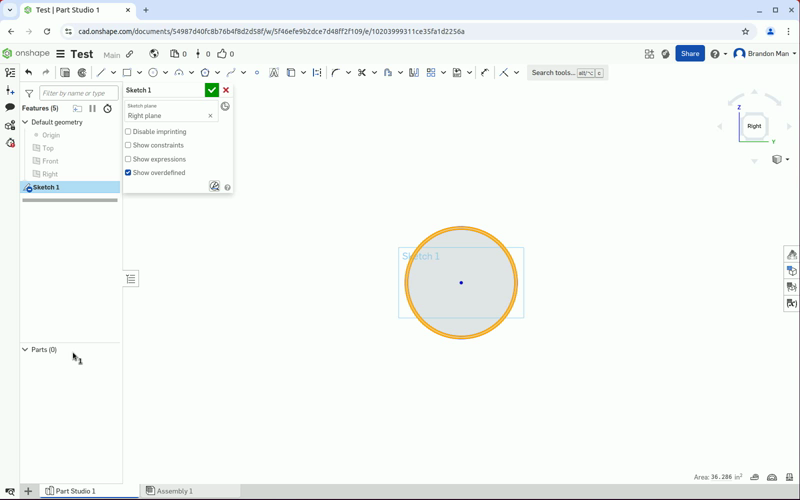
key(shift+y)
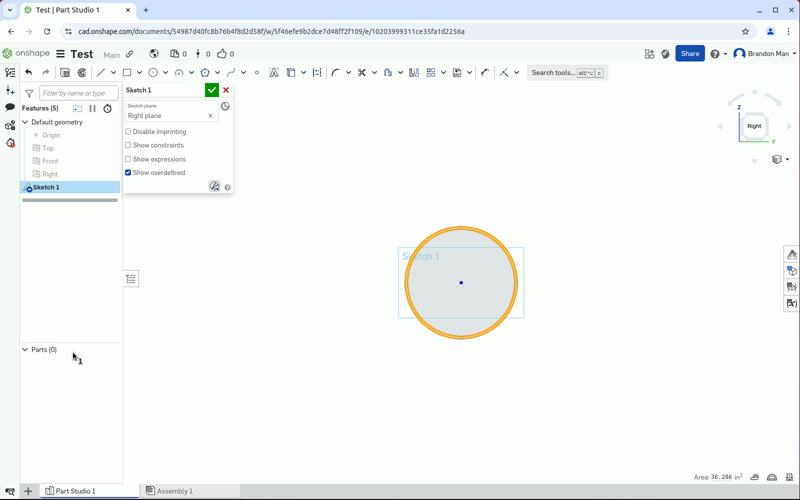
key(shift+e)
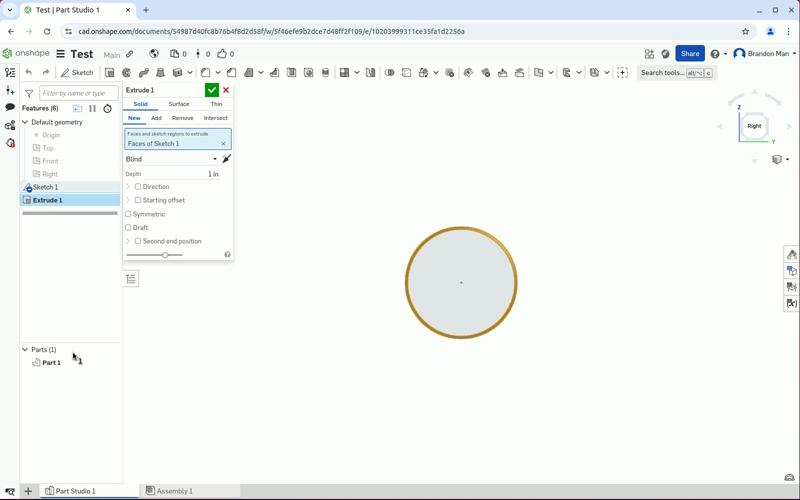
mouse_move(143, 106)
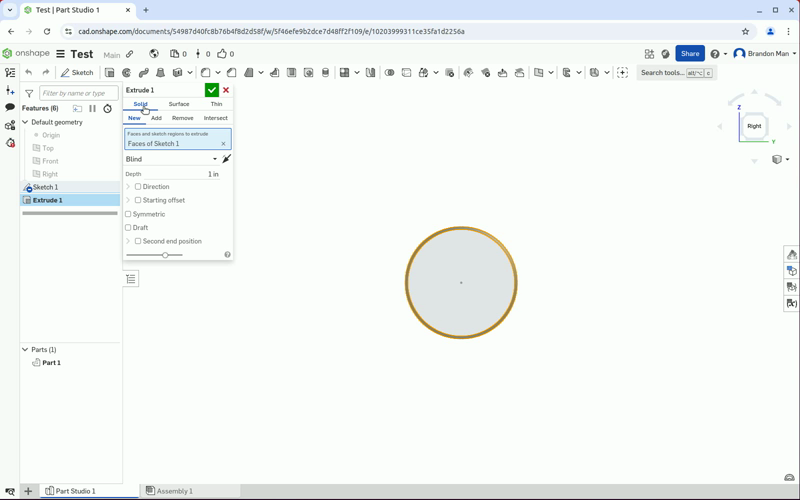
click(143, 106)
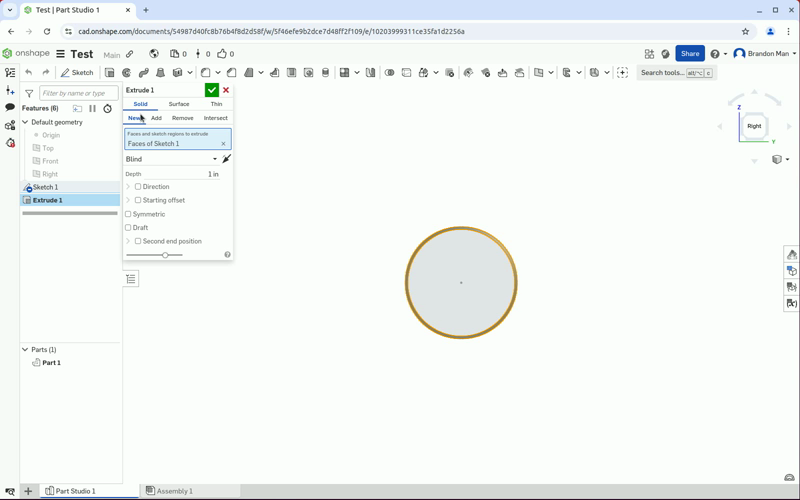
mouse_move(137, 120)
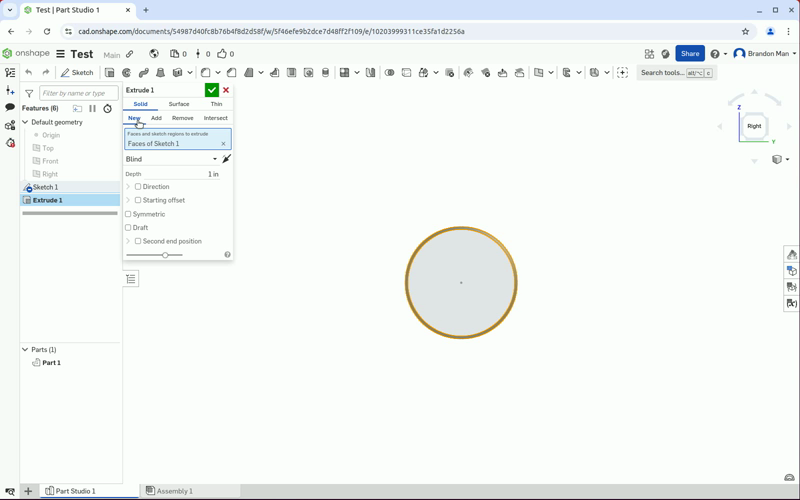
click(137, 120)
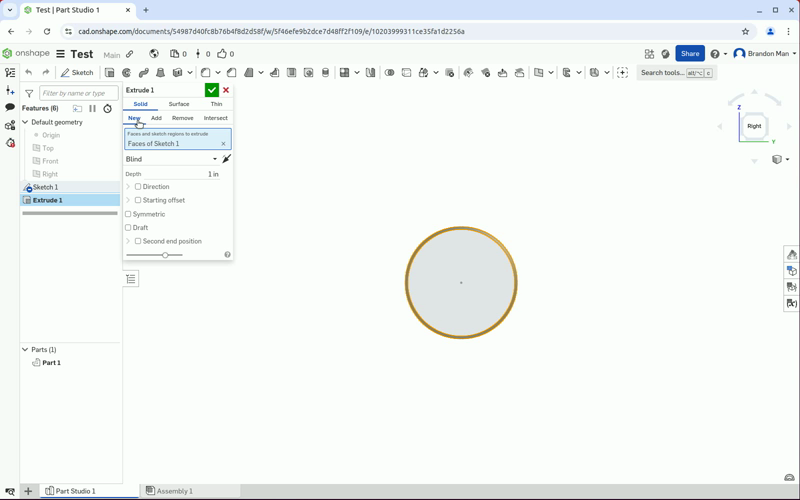
key(tab, 4)
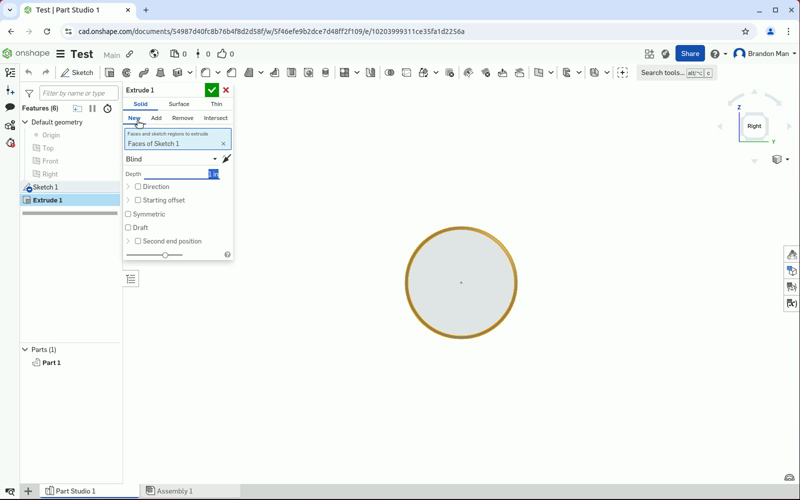
text(-11.554)
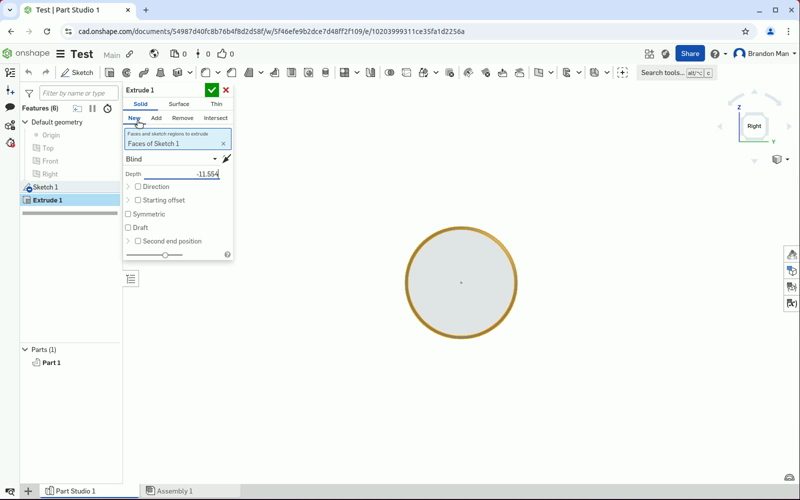
key(enter)
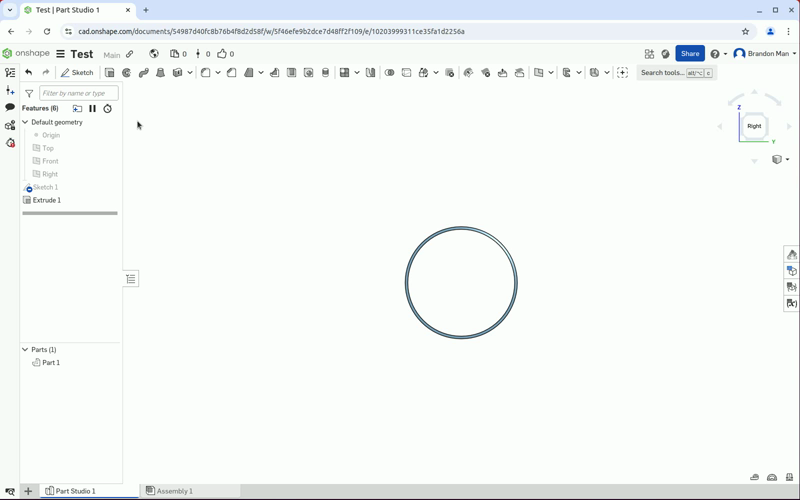
key(shift+h)
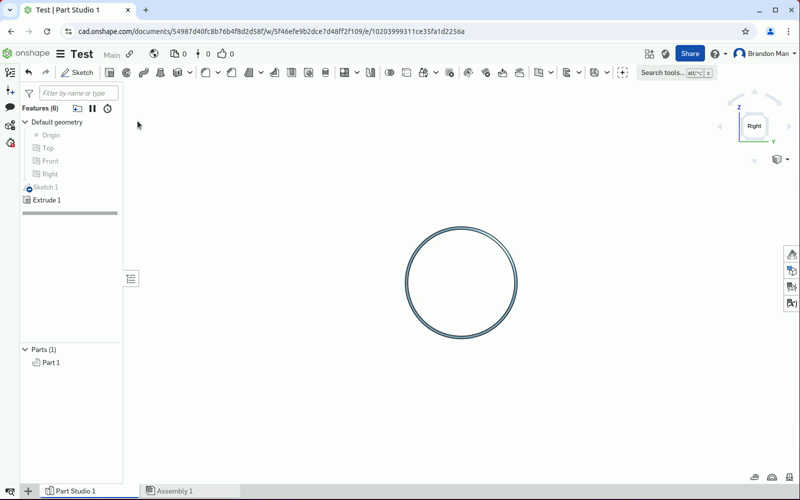
key(shift+h)
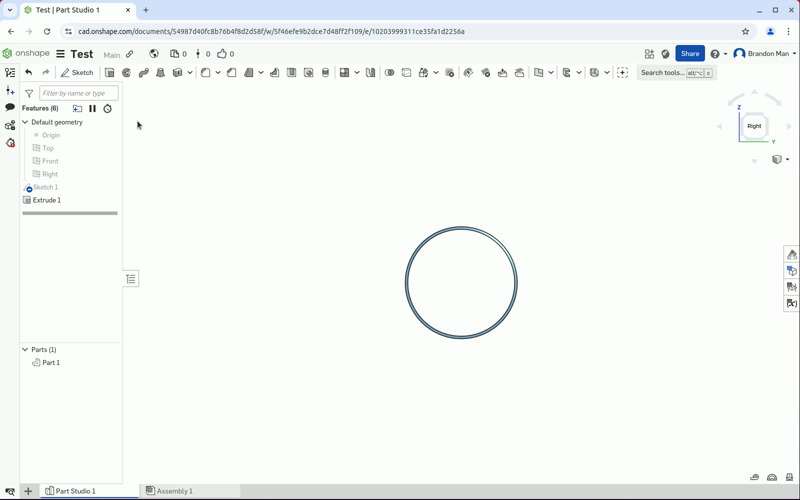
mouse_move(73, 189)
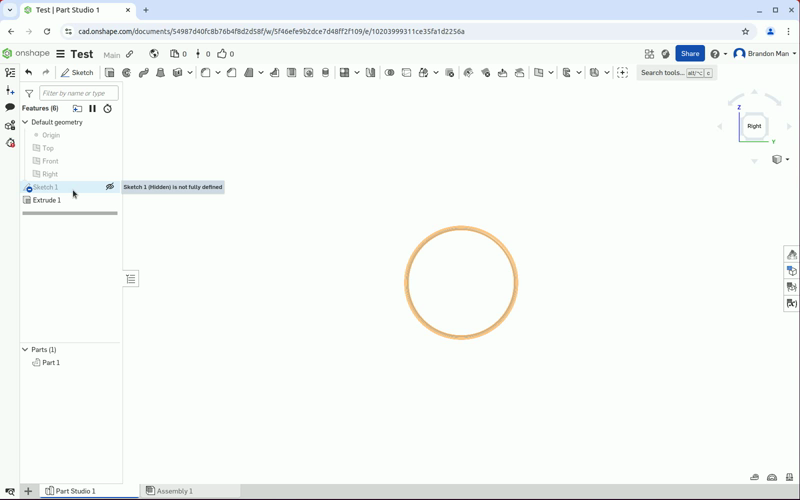
click(73, 189)
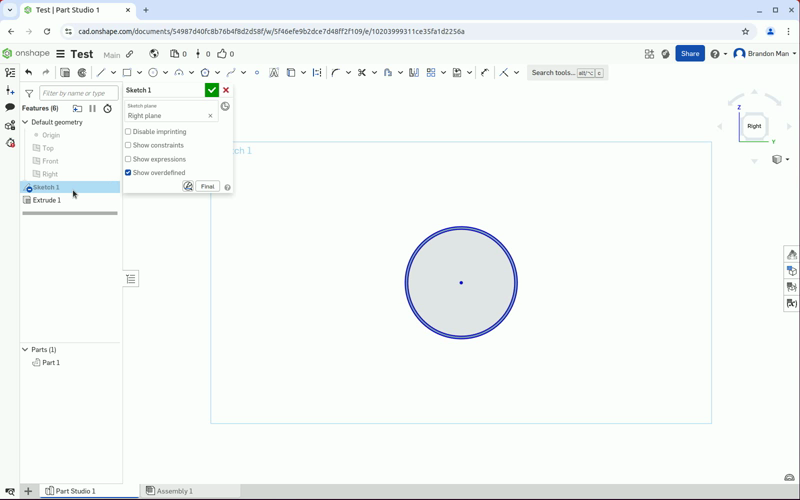
mouse_move(229, 92)
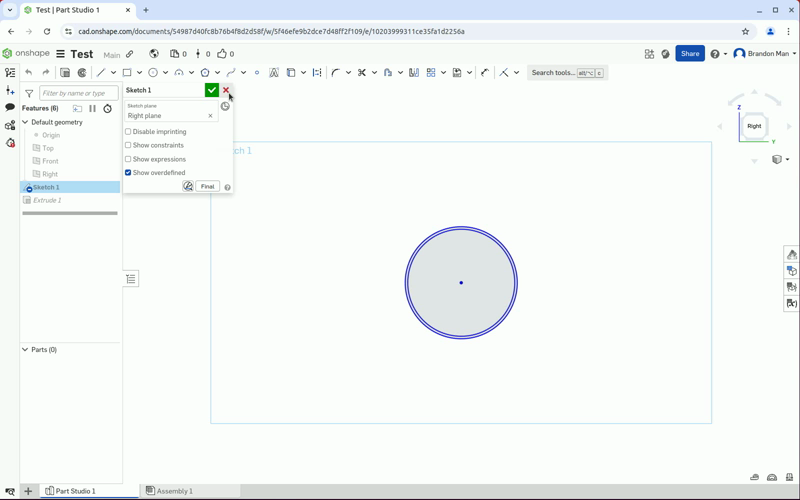
click(229, 92)
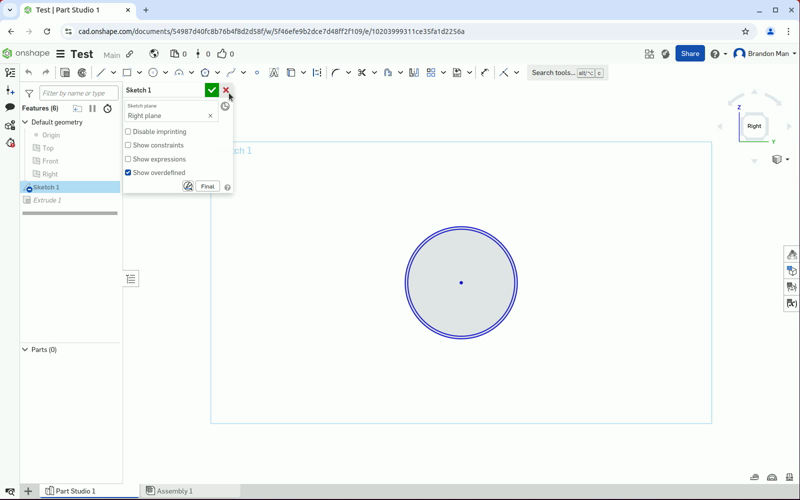
key(shift+s)
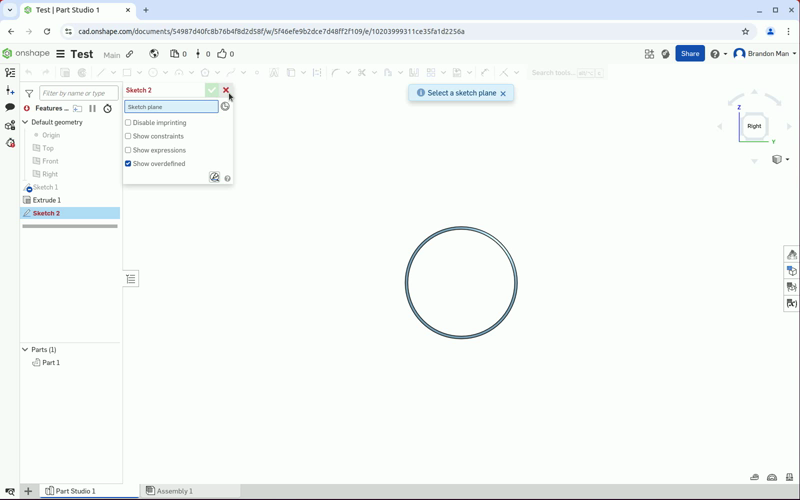
mouse_move(73, 176)
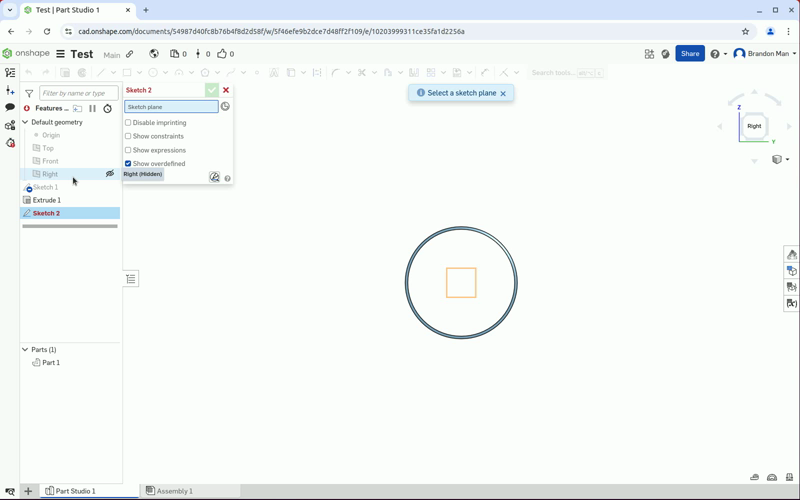
click(73, 176)
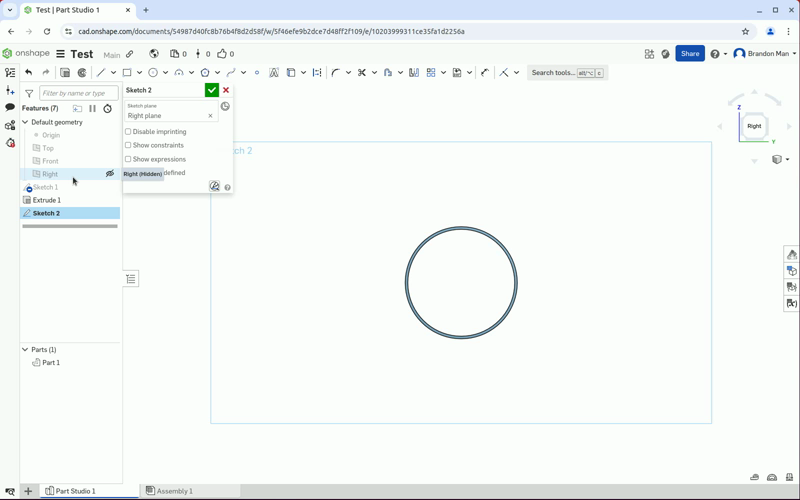
mouse_move(73, 352)
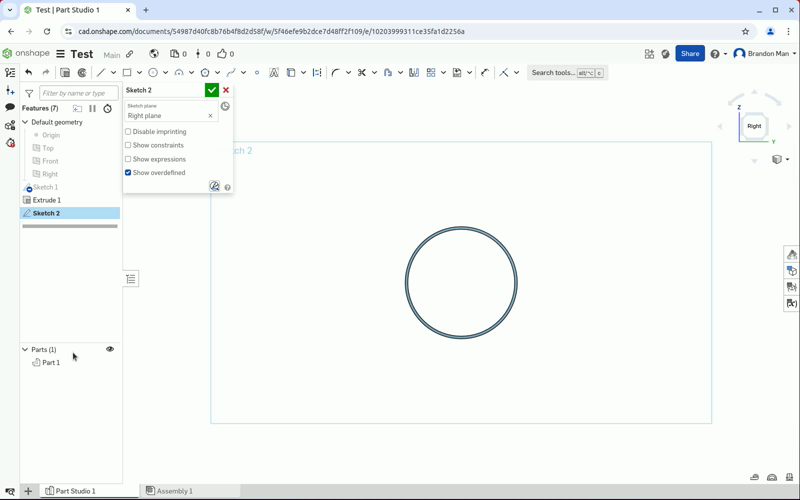
key(y)
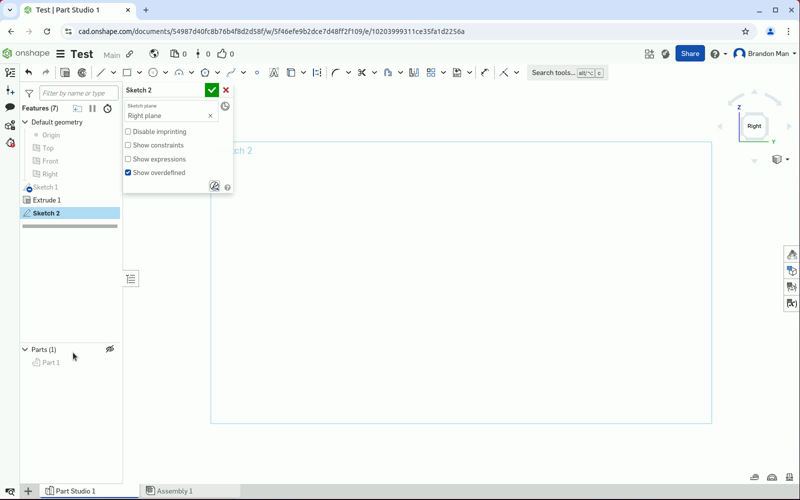
key(c)
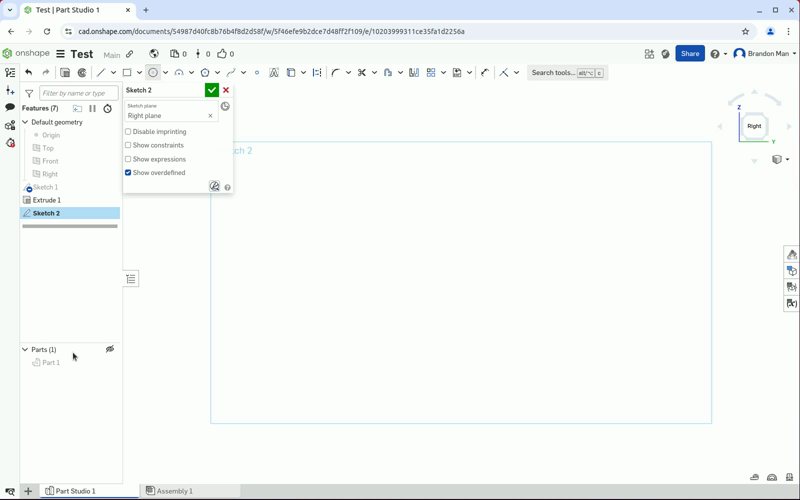
key_down(shift)
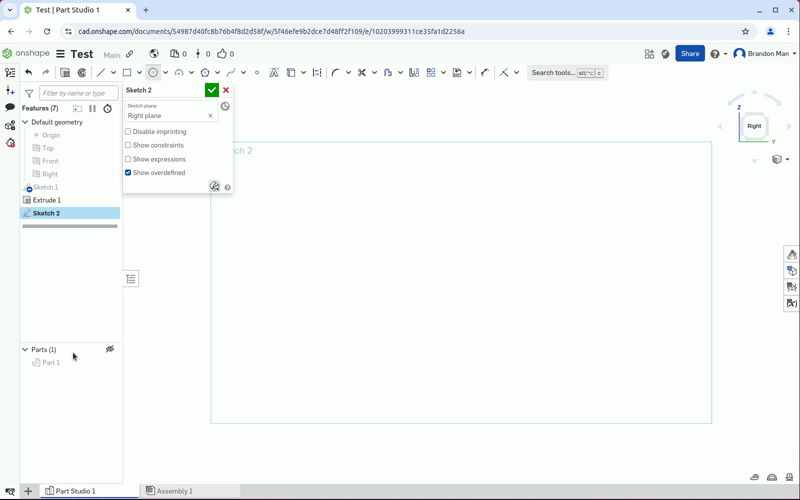
mouse_move(461, 282)
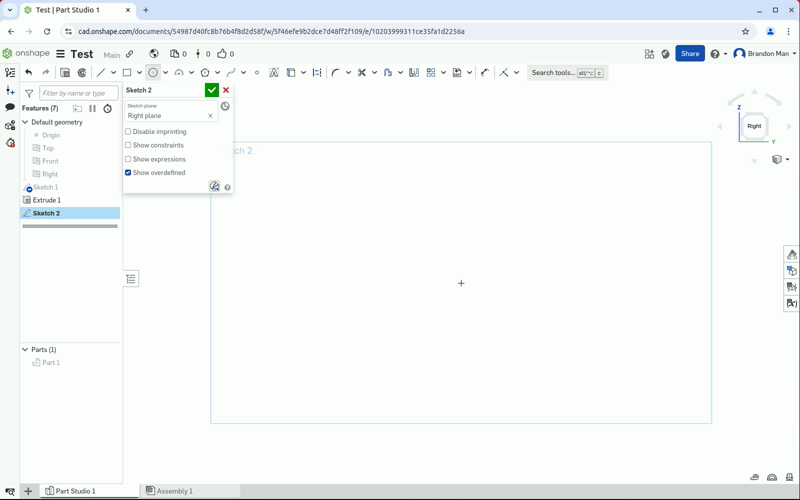
click(461, 282)
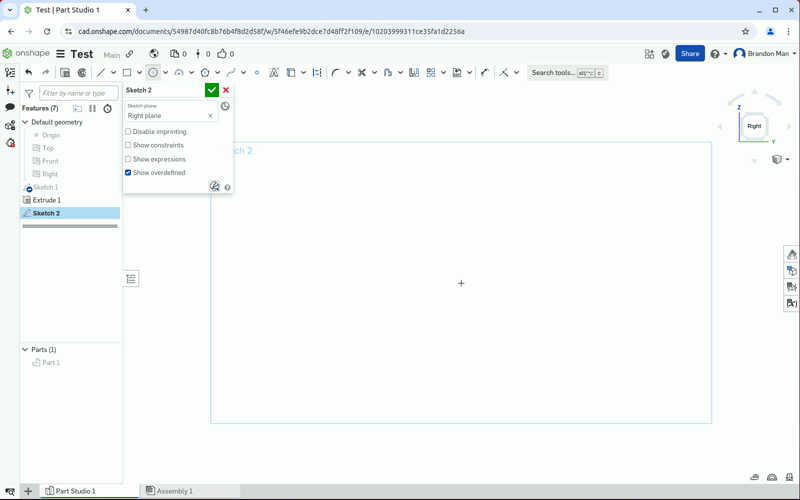
key_up(shift)
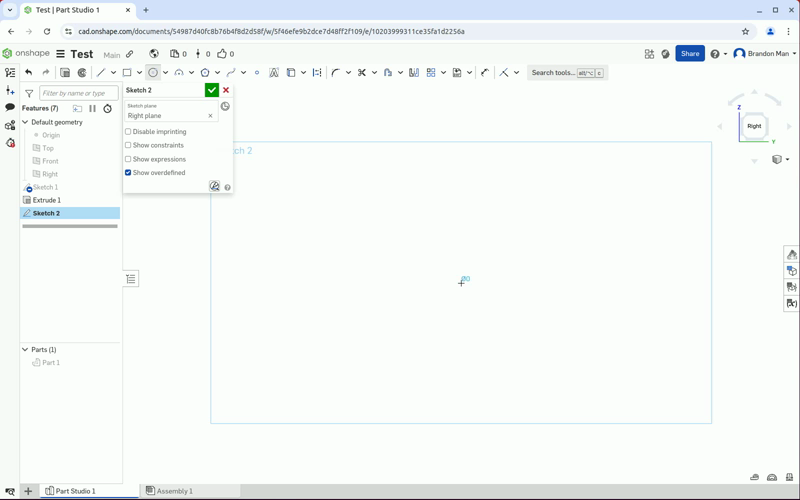
mouse_move(517, 282)
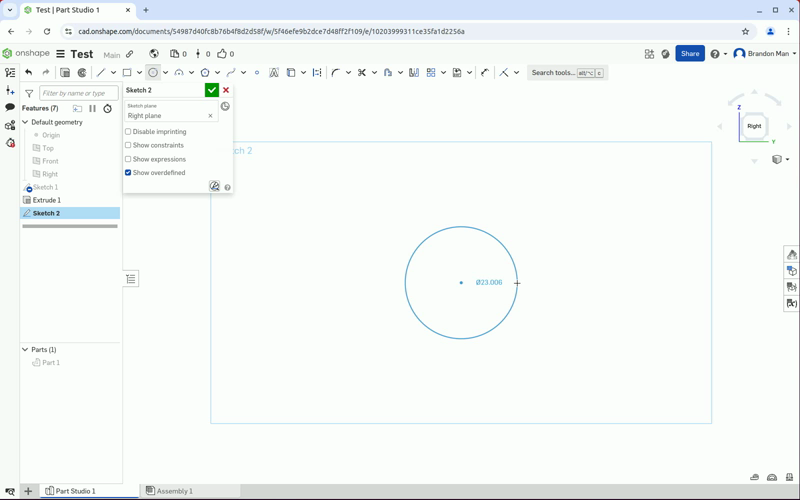
click(517, 282)
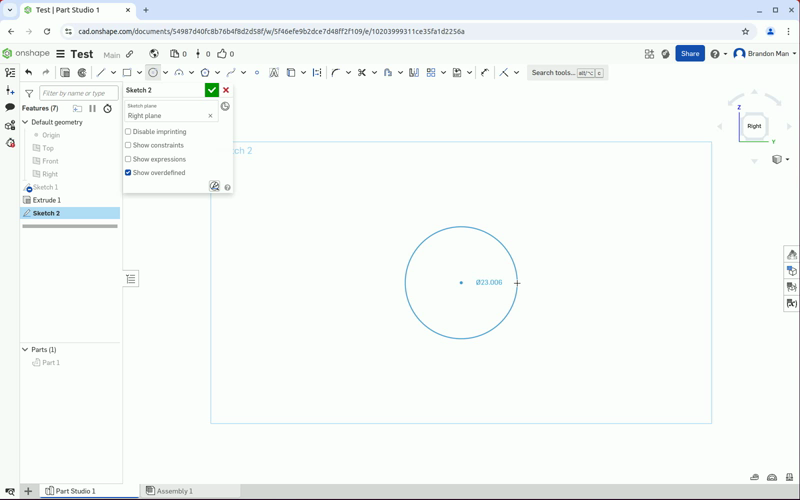
key(esc)
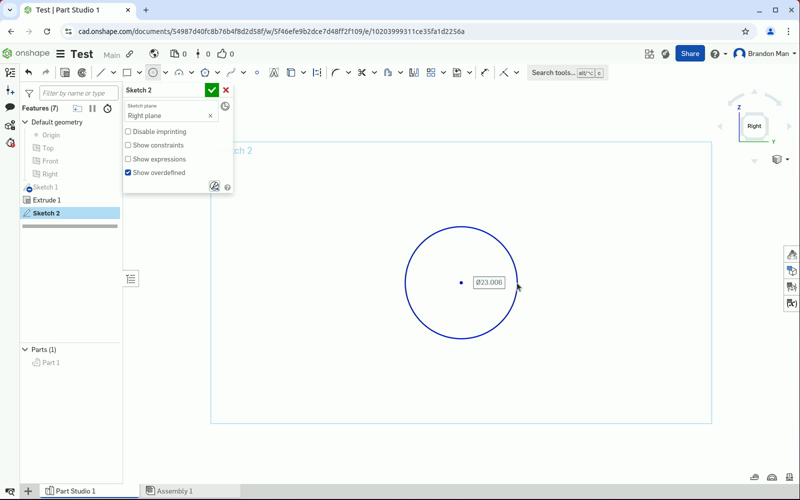
key(c)
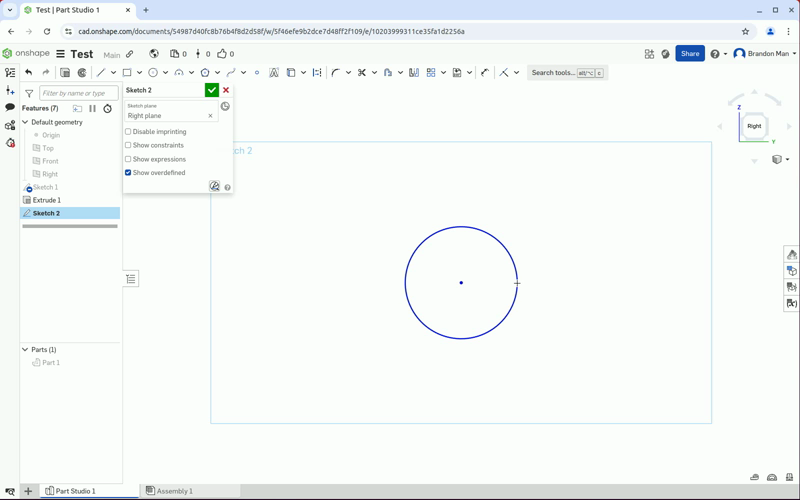
key_down(shift)
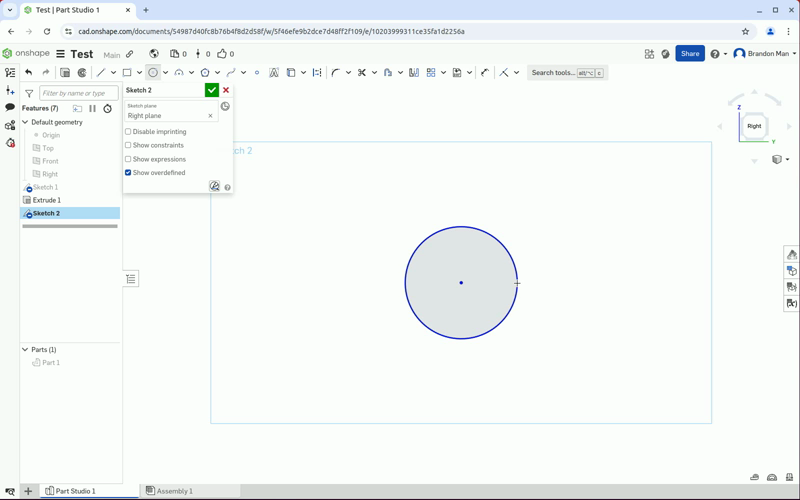
mouse_move(461, 282)
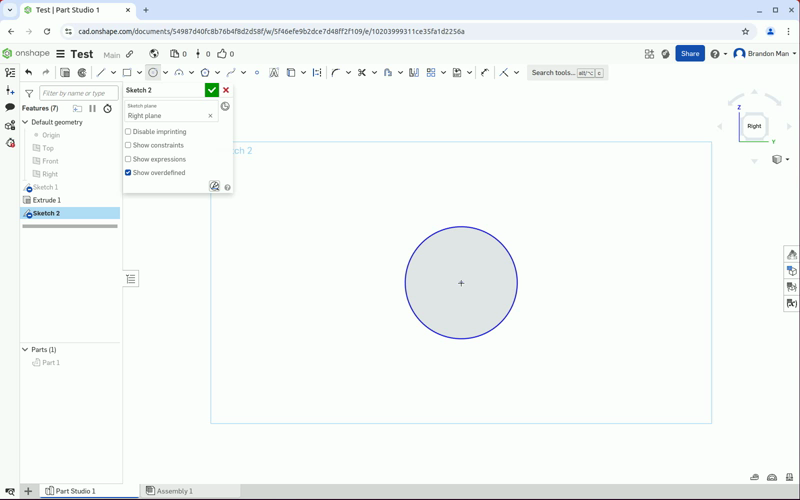
click(461, 282)
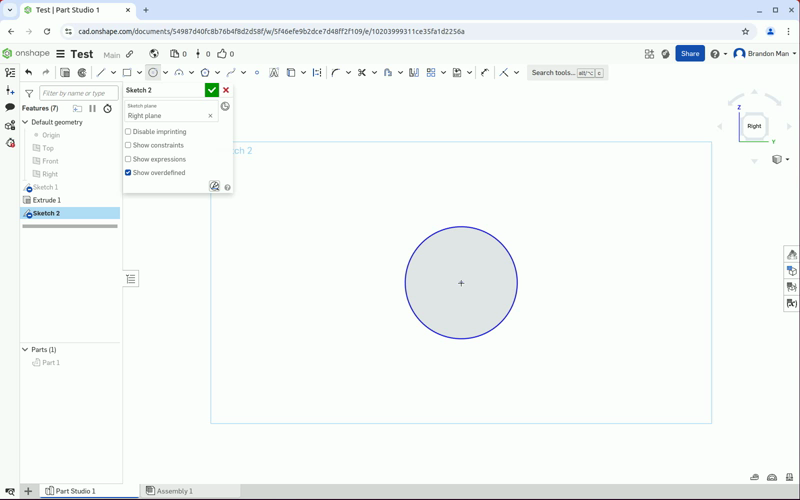
key_up(shift)
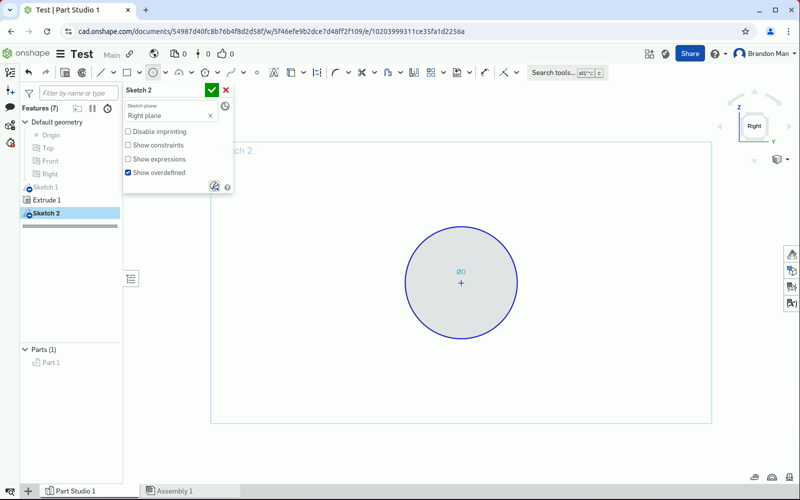
mouse_move(514, 282)
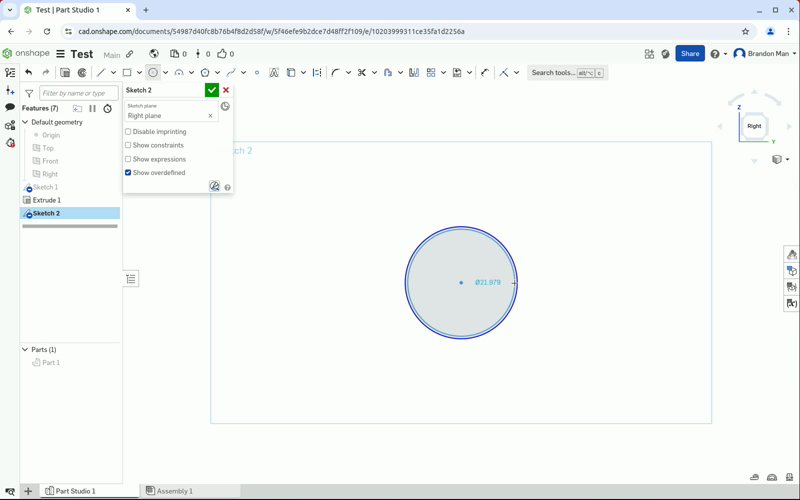
scroll(6)
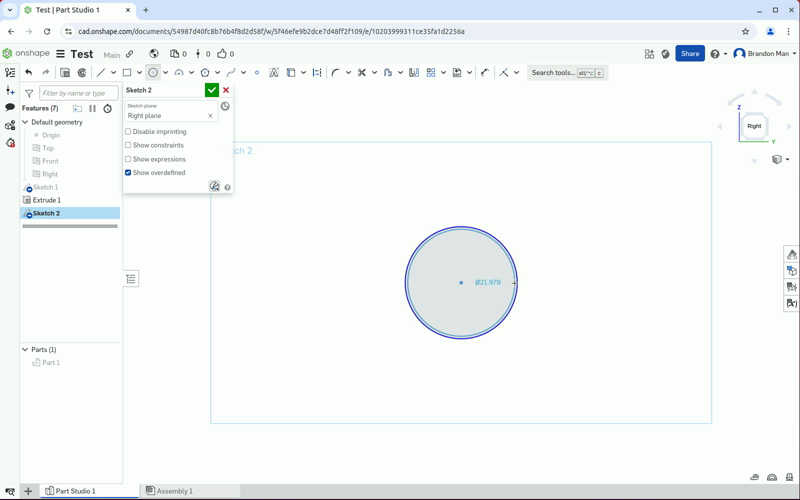
scroll(6)
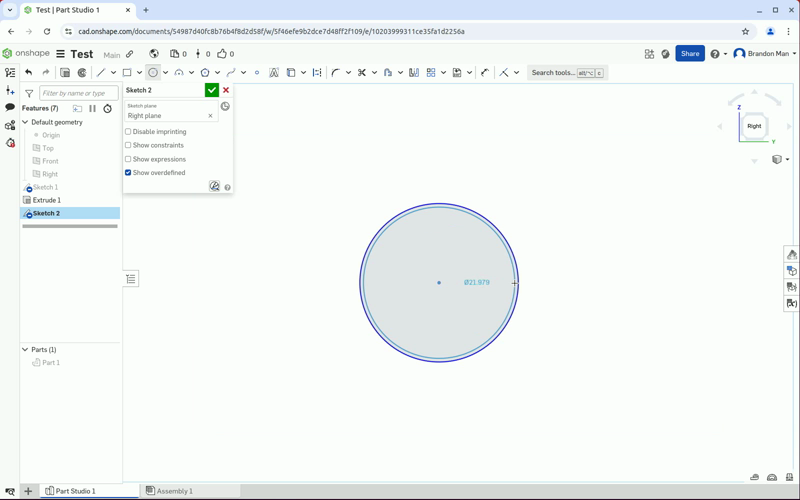
scroll(6)
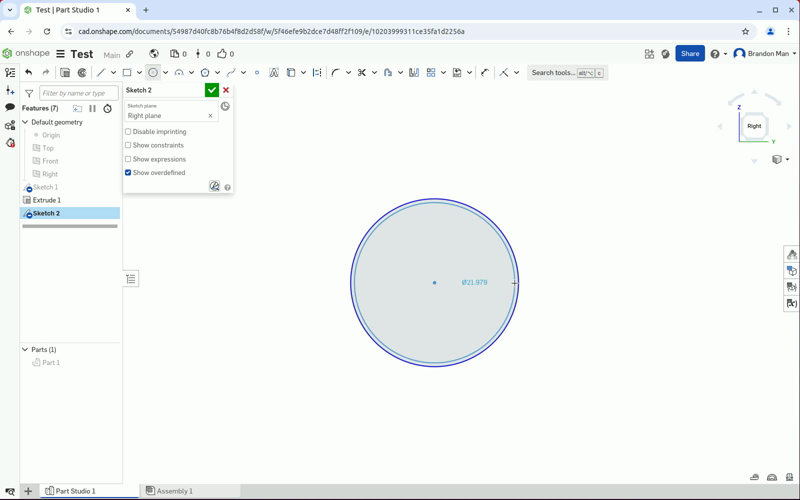
scroll(6)
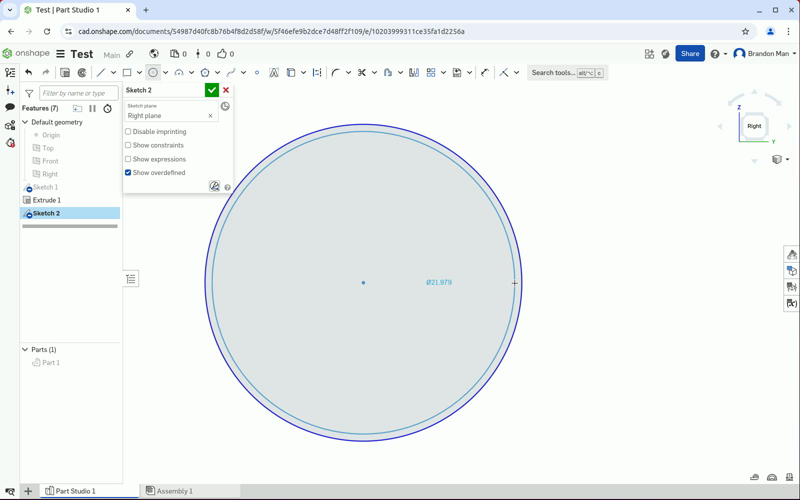
scroll(6)
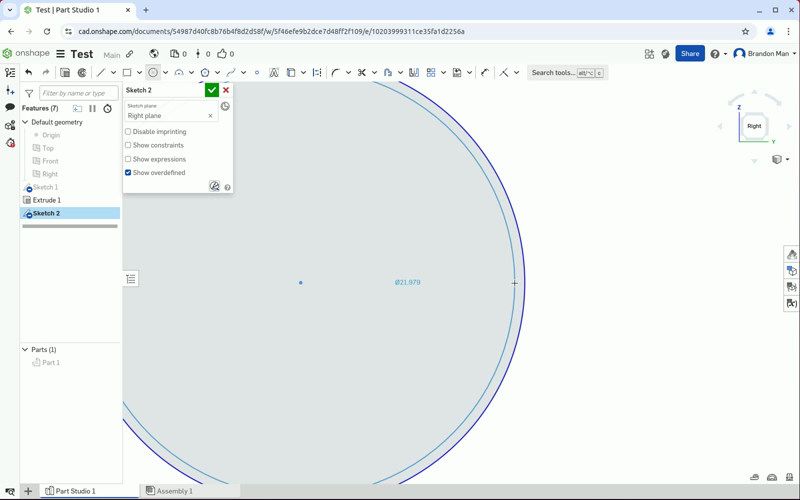
scroll(6)
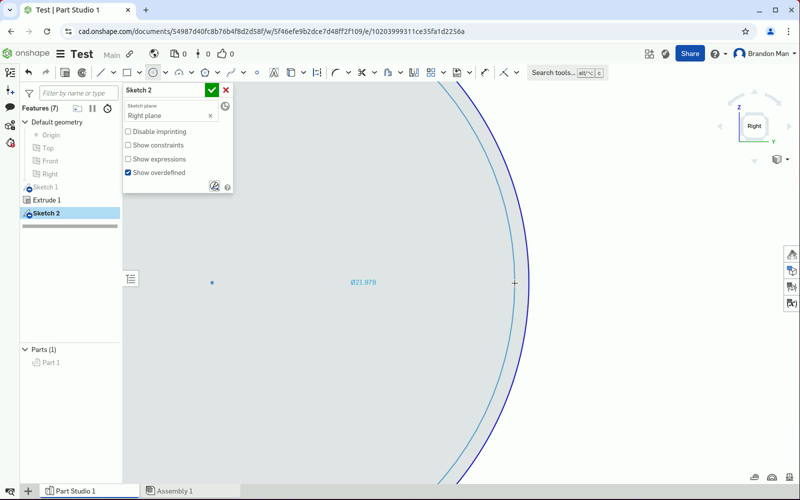
scroll(6)
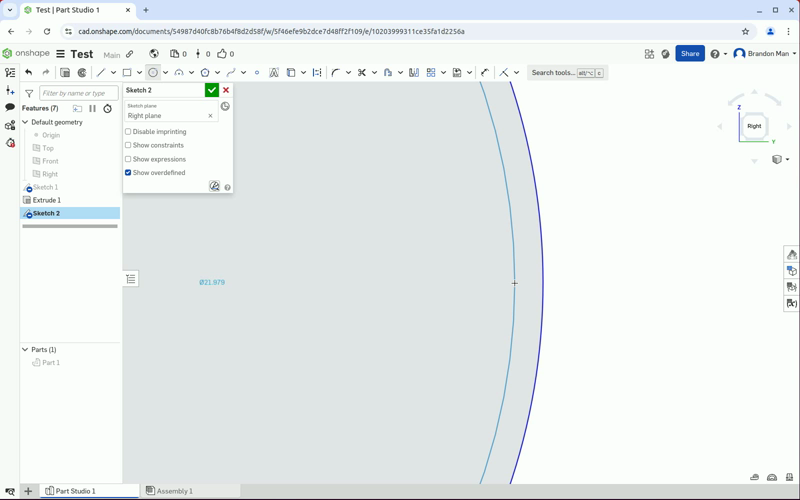
click(514, 282)
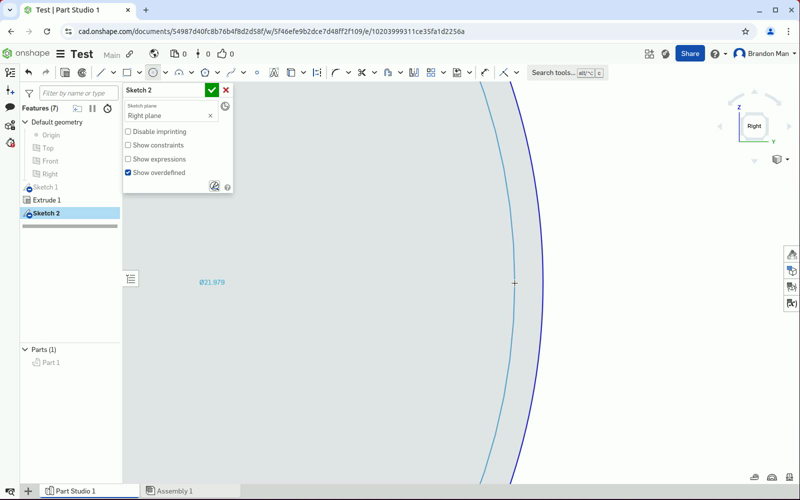
scroll(-6)
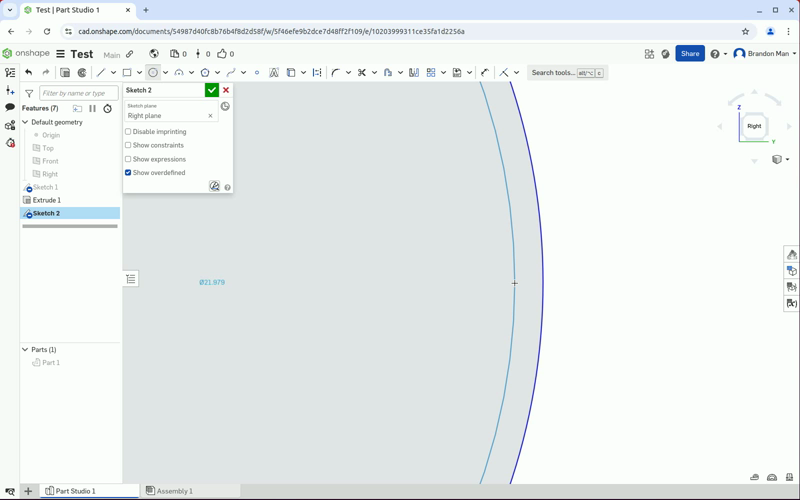
scroll(-6)
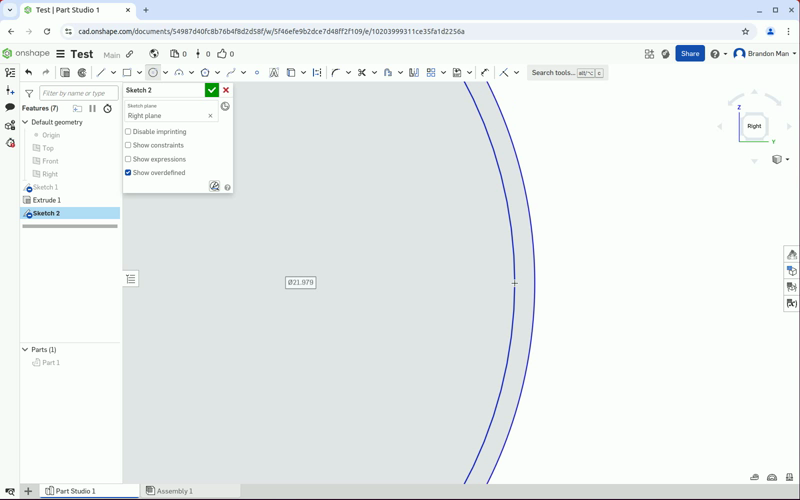
scroll(-6)
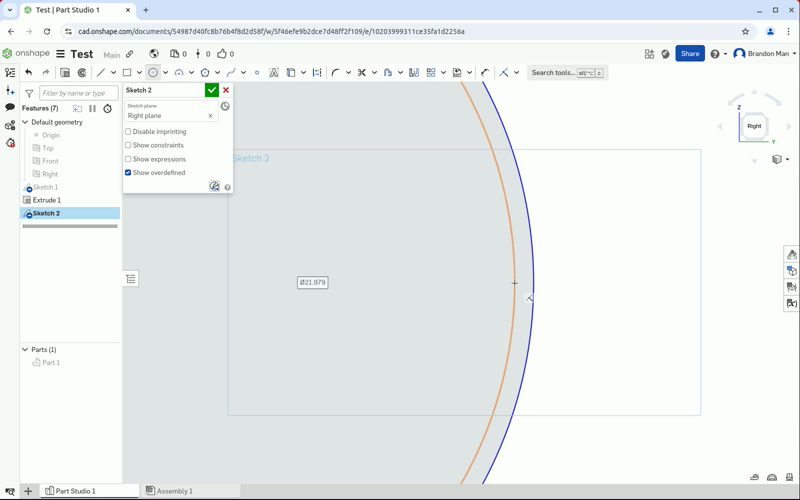
scroll(-6)
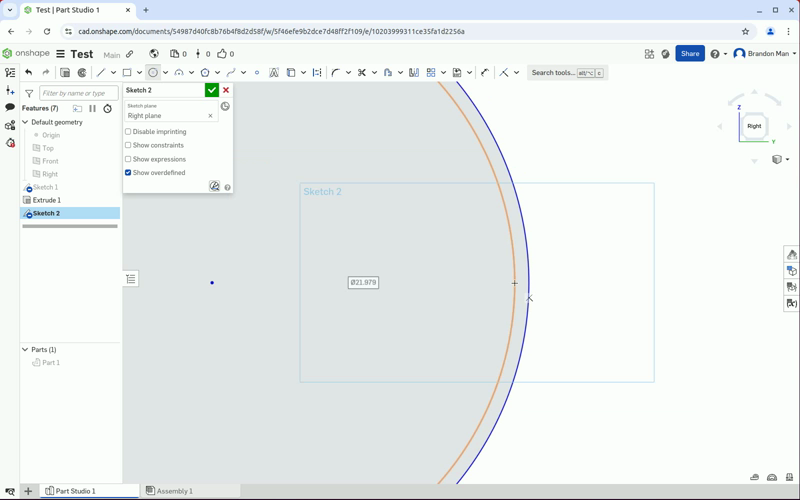
scroll(-6)
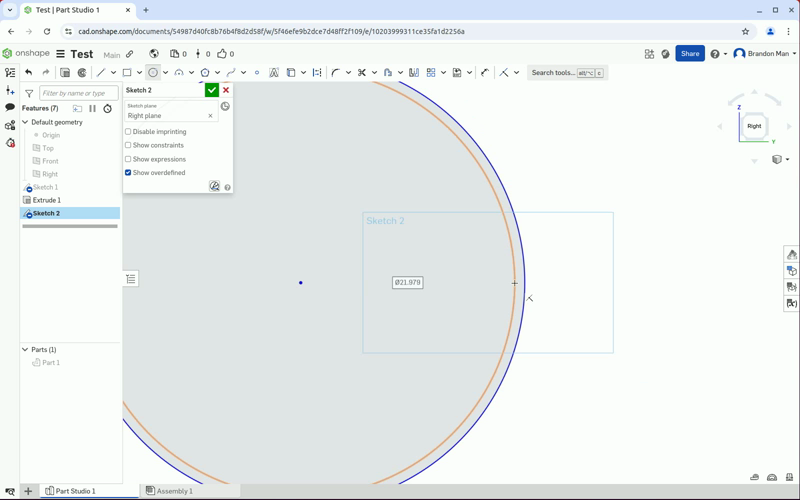
scroll(-6)
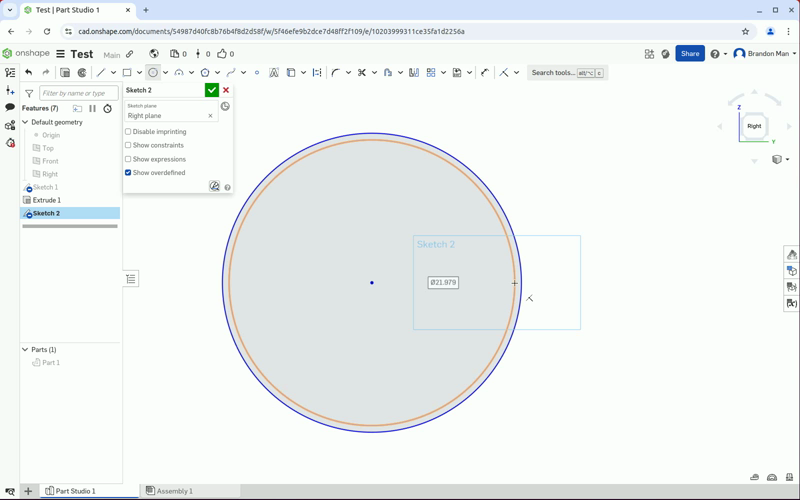
scroll(-6)
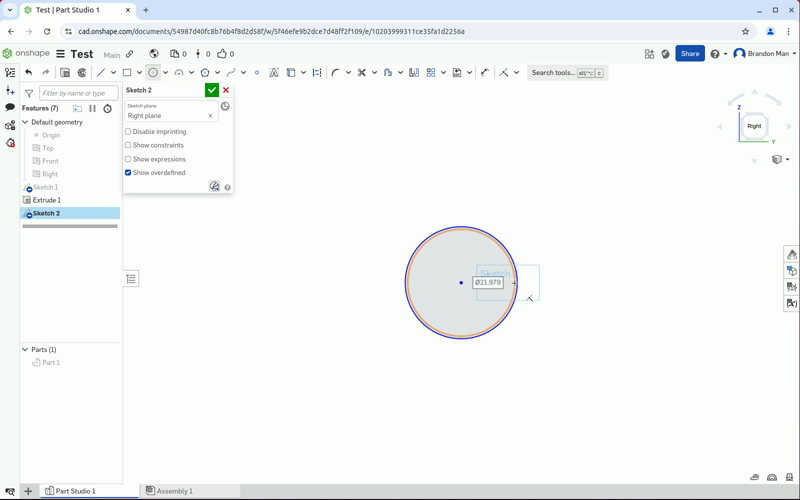
key(esc)
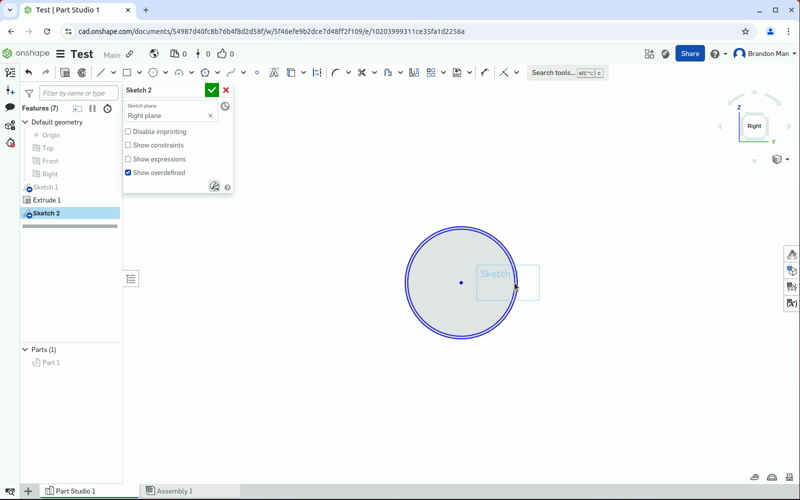
mouse_move(424, 243)
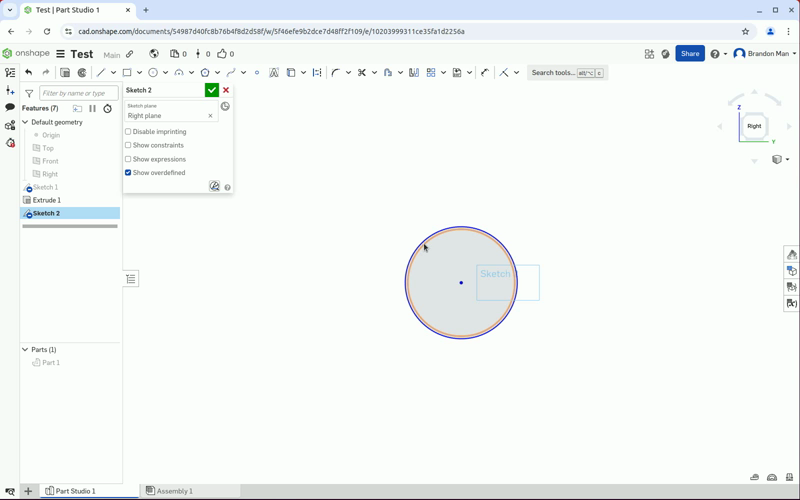
scroll(6)
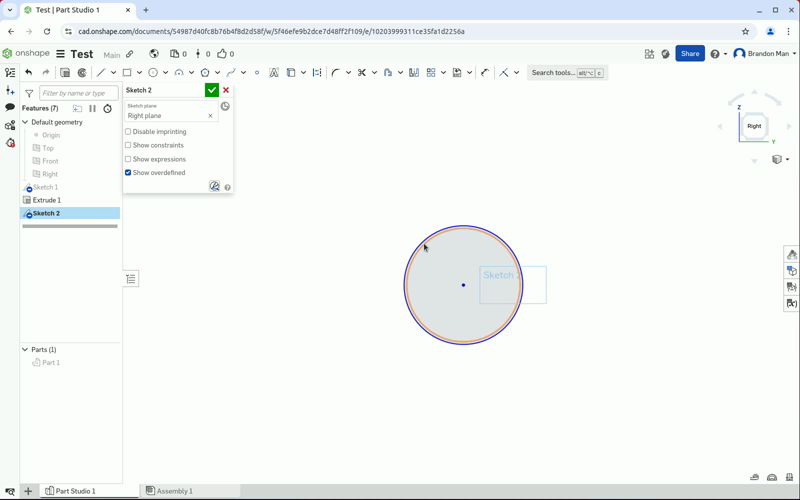
scroll(6)
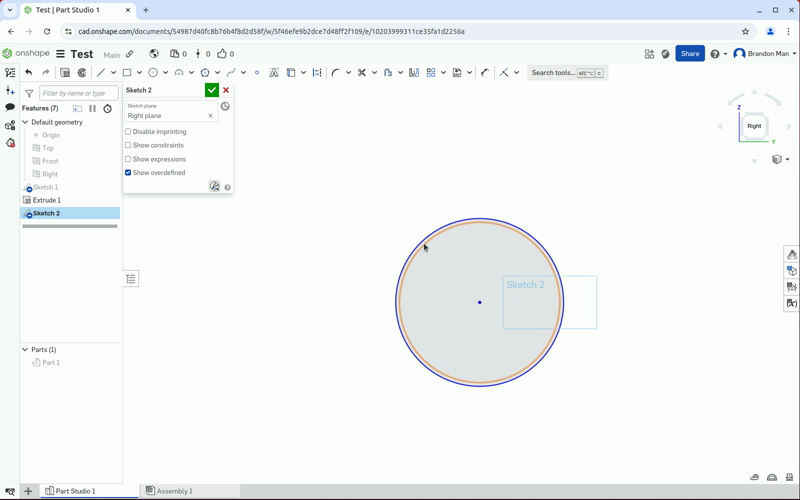
scroll(6)
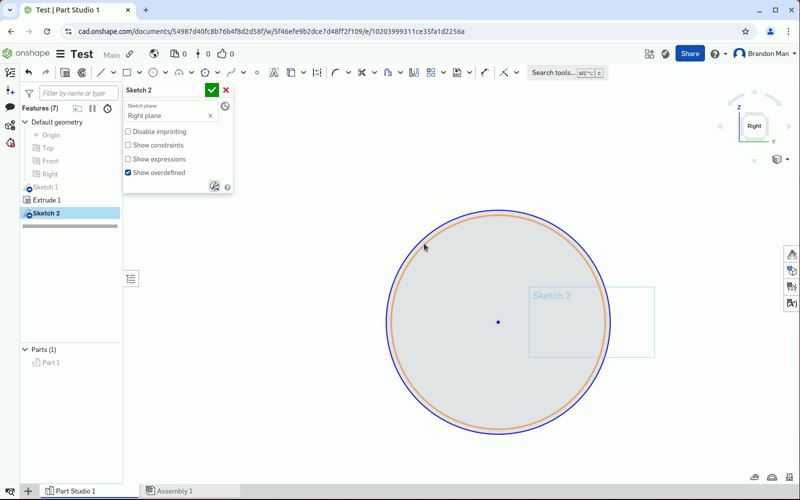
scroll(6)
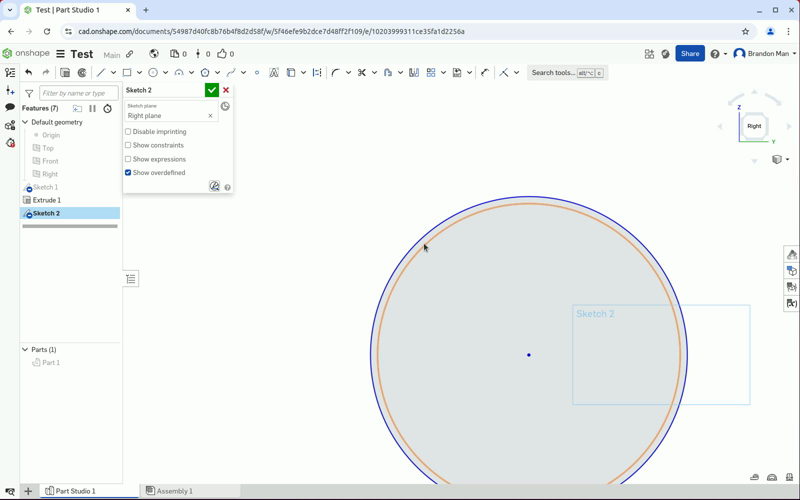
scroll(6)
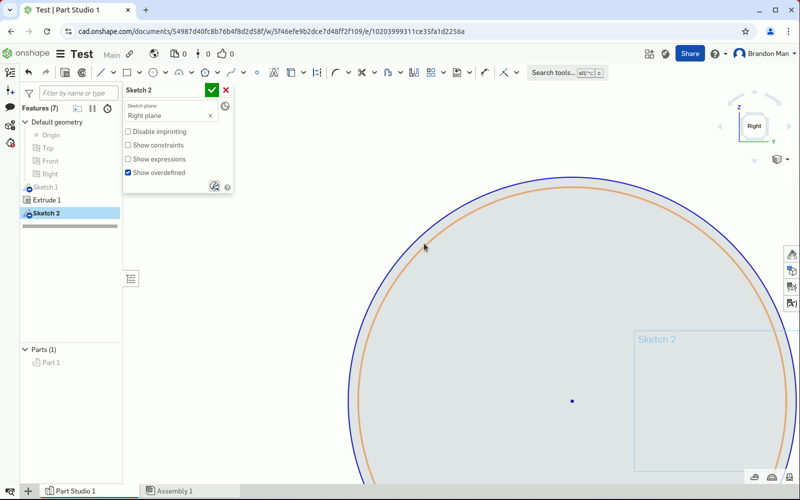
scroll(6)
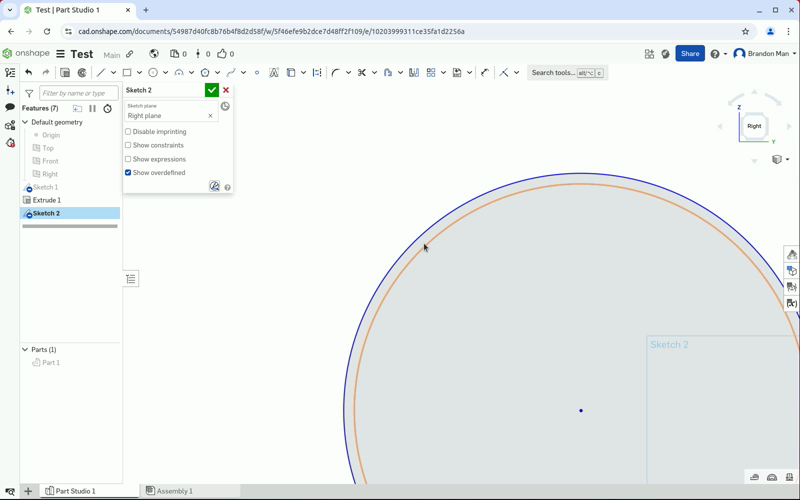
scroll(6)
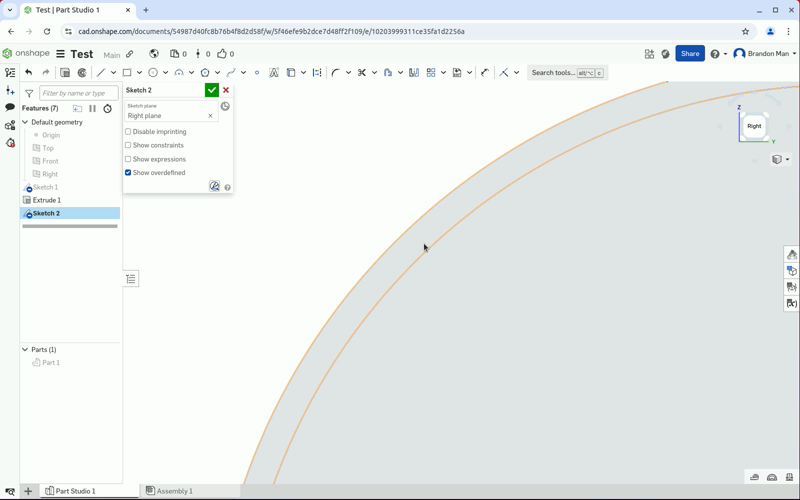
click(424, 243)
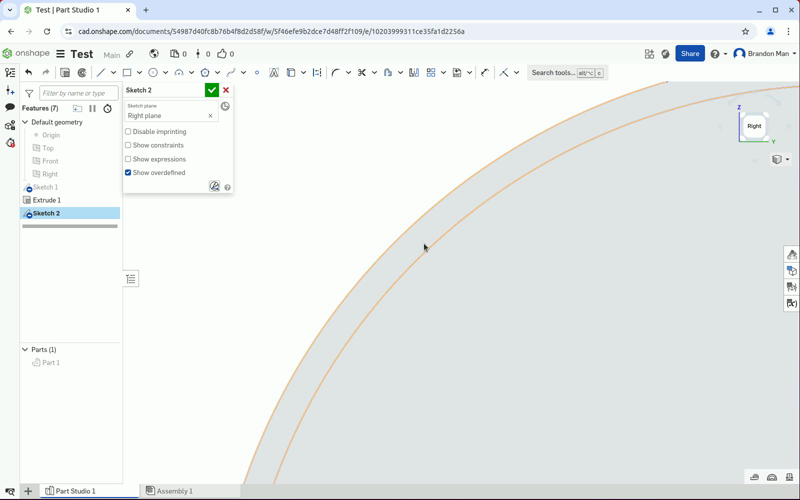
scroll(-6)
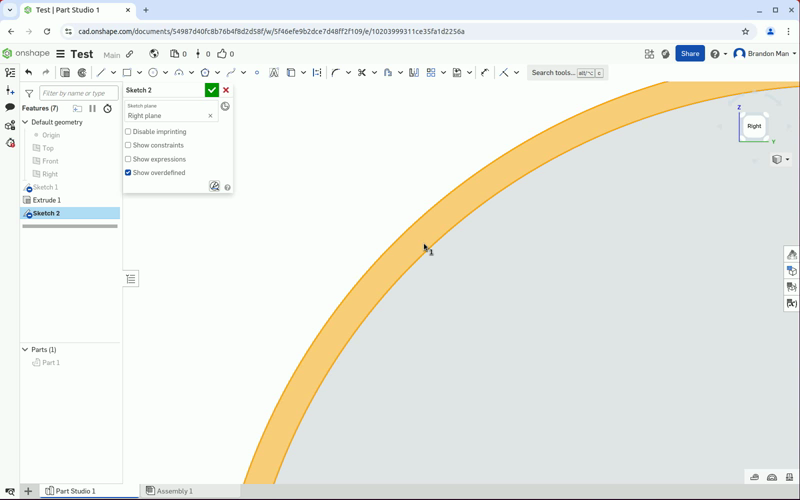
scroll(-6)
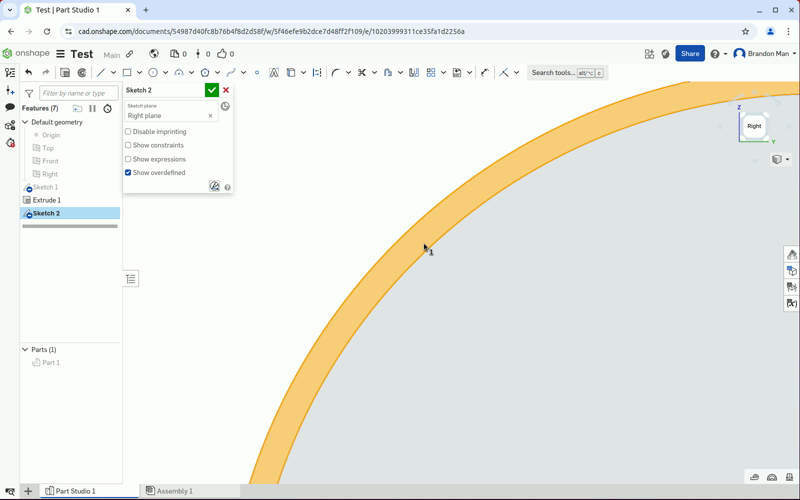
scroll(-6)
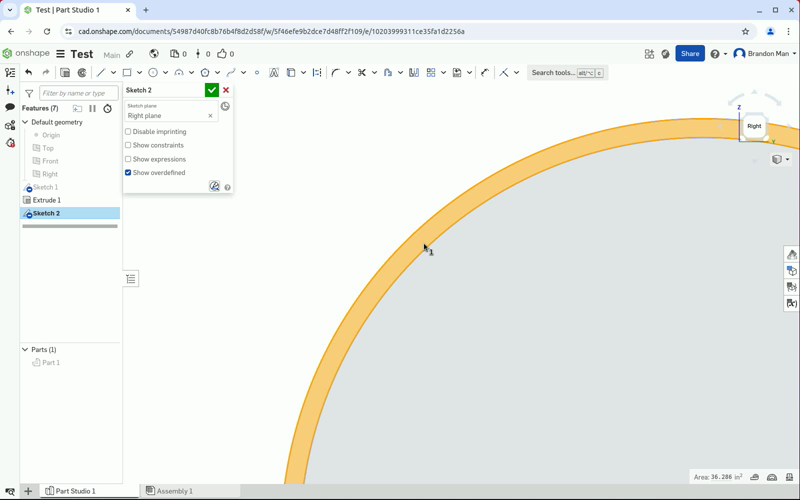
scroll(-6)
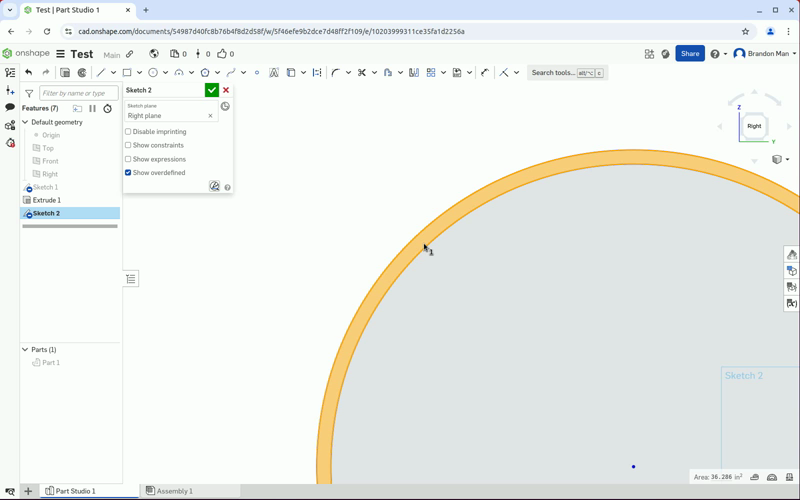
scroll(-6)
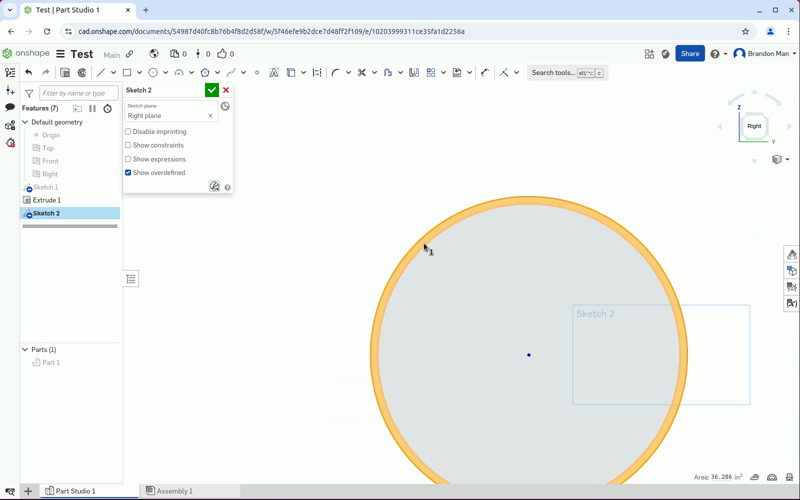
scroll(-6)
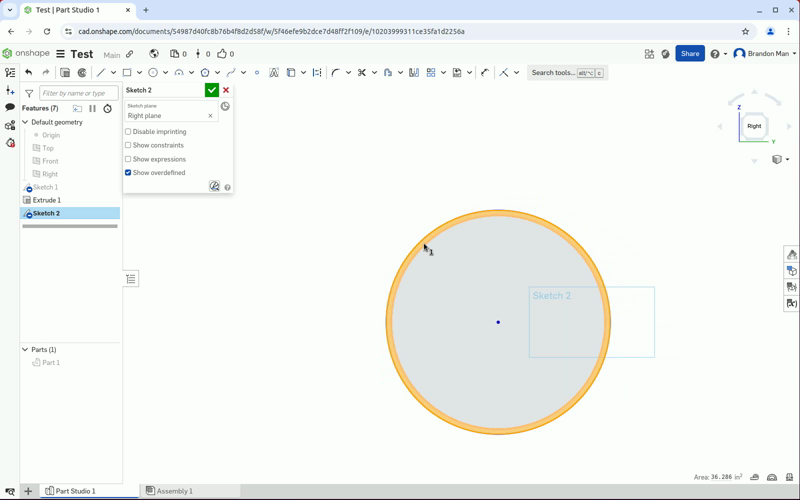
scroll(-6)
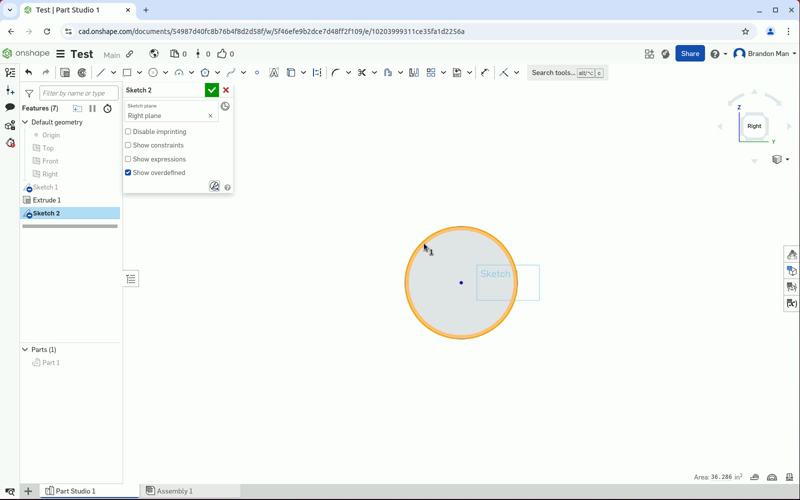
mouse_move(73, 352)
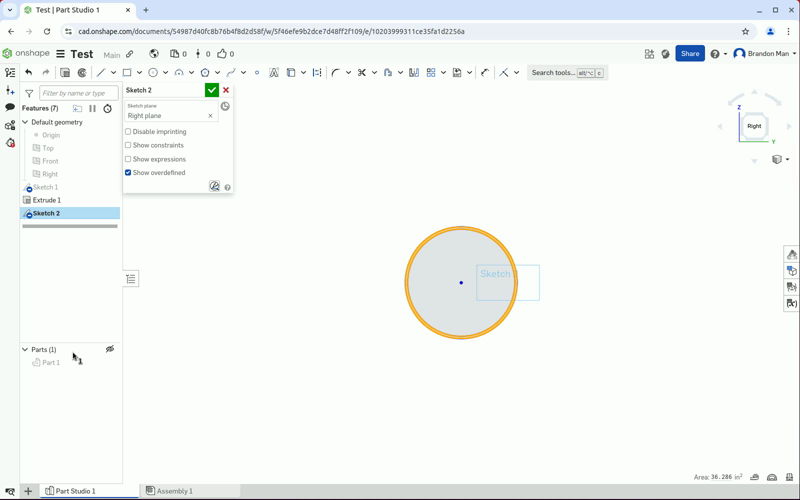
key(shift+y)
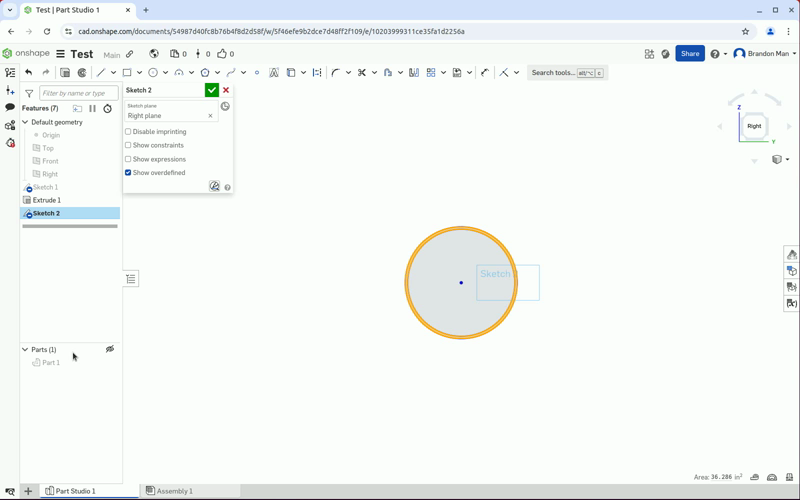
key(shift+e)
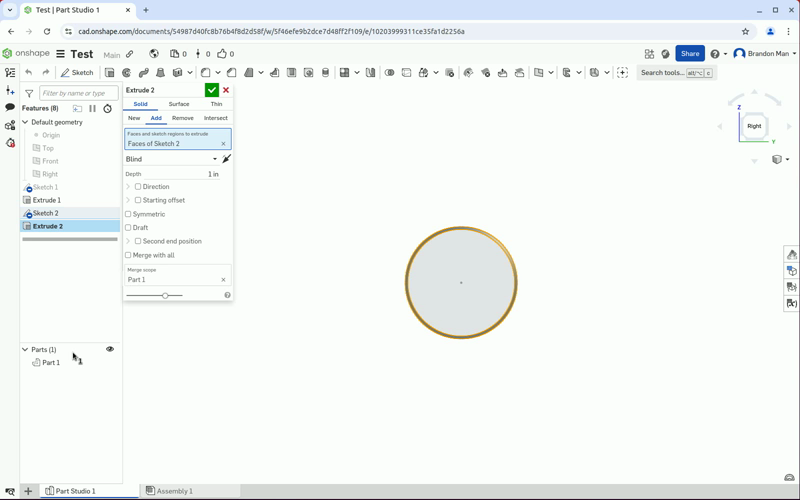
mouse_move(143, 106)
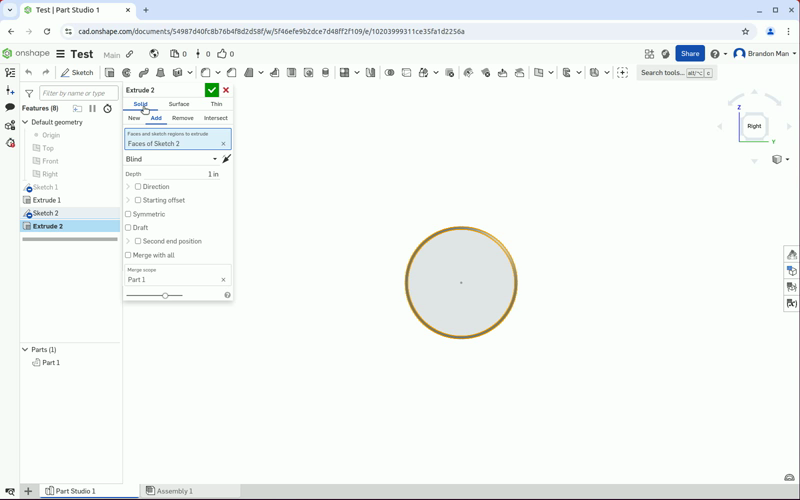
click(143, 106)
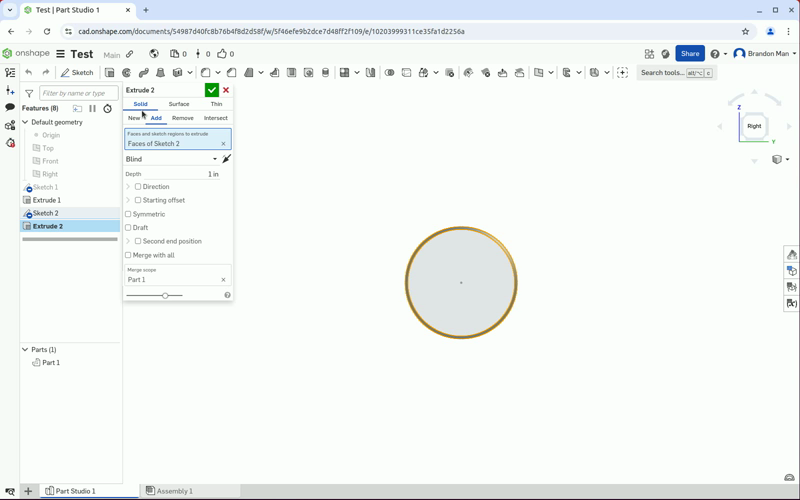
mouse_move(137, 120)
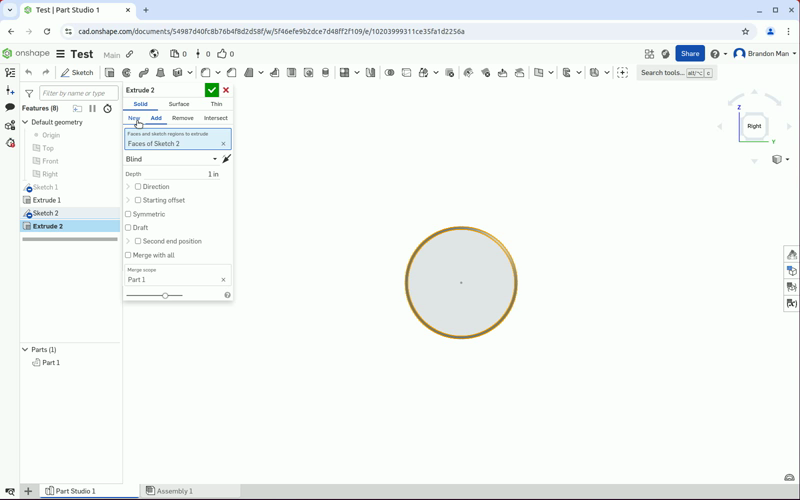
click(137, 120)
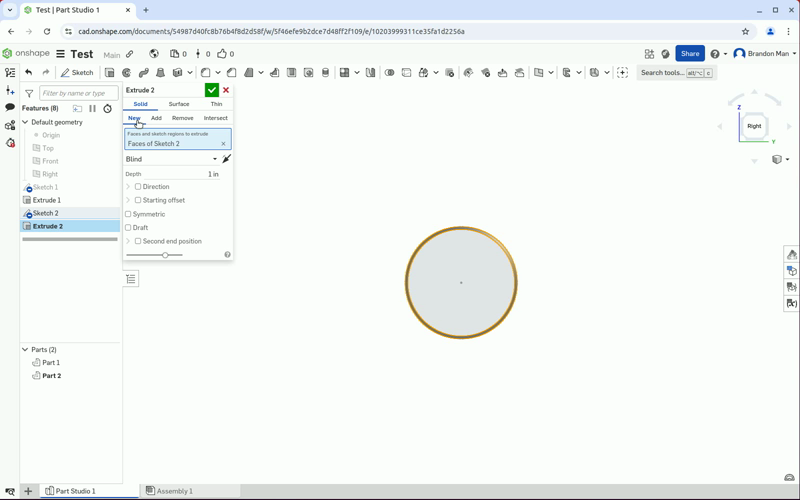
key(tab, 4)
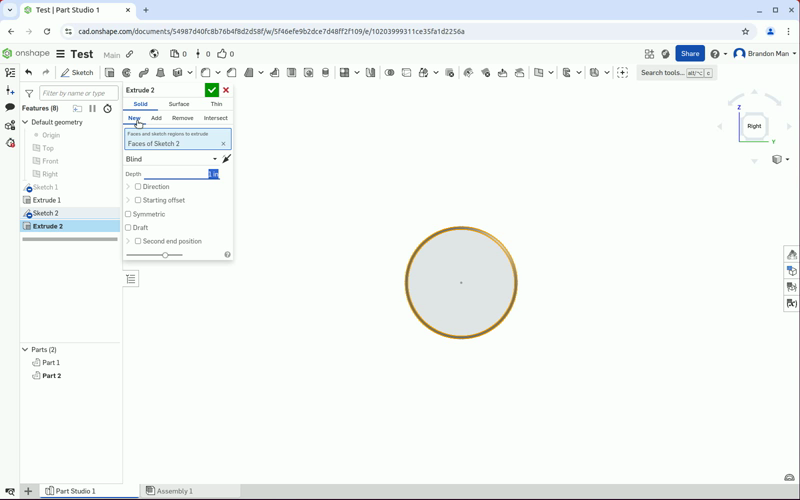
text(-6.74)
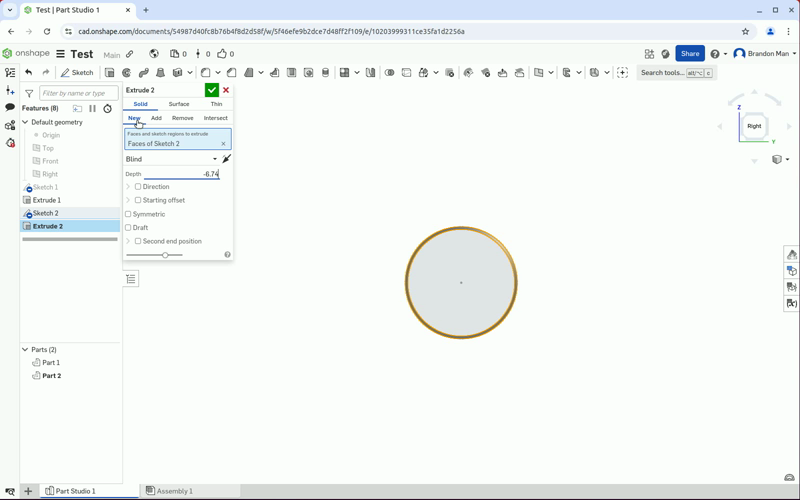
key(enter)
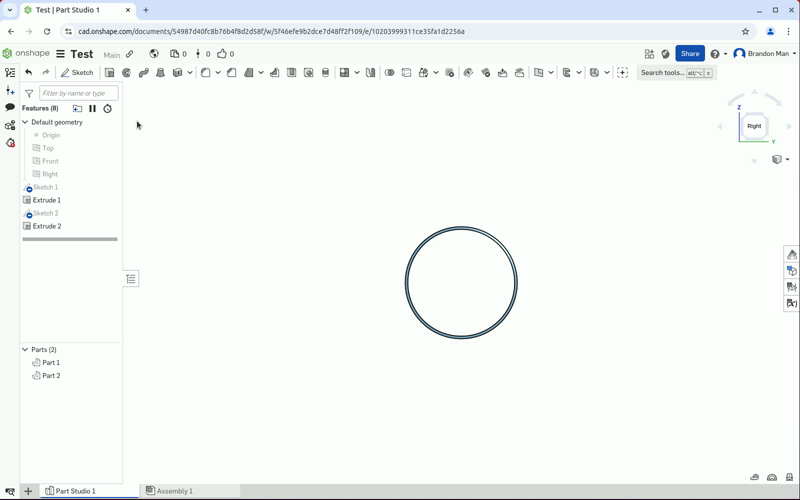
key(shift+h)
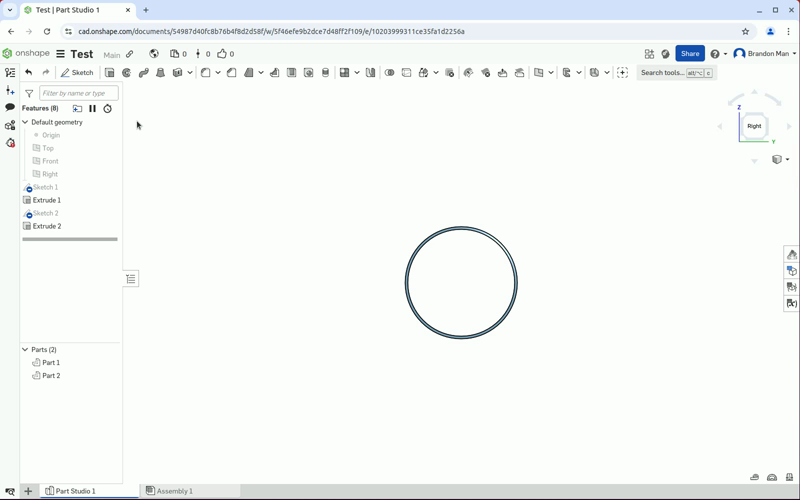
key(shift+h)
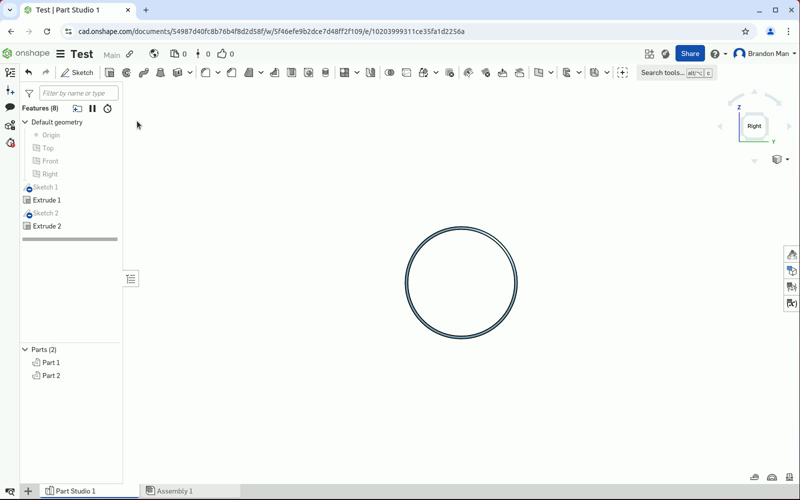
mouse_move(73, 189)
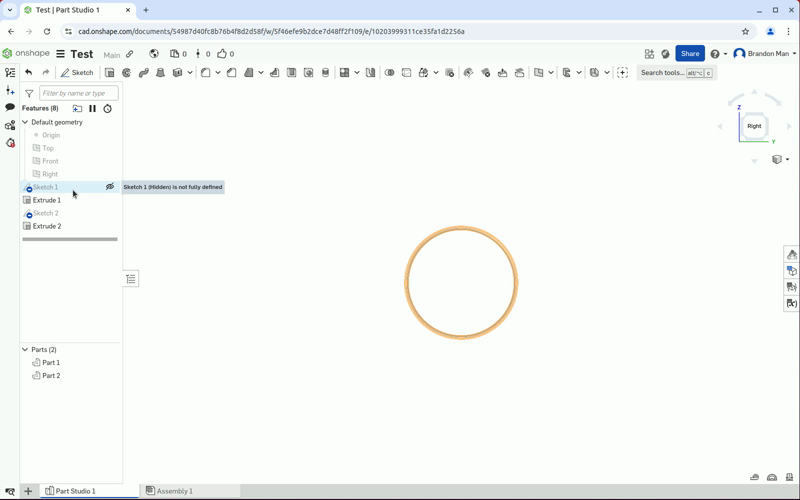
click(73, 189)
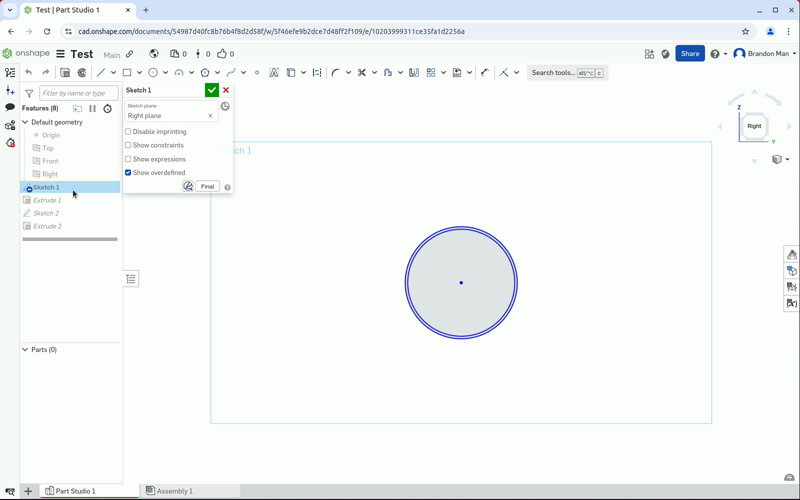
mouse_move(229, 92)
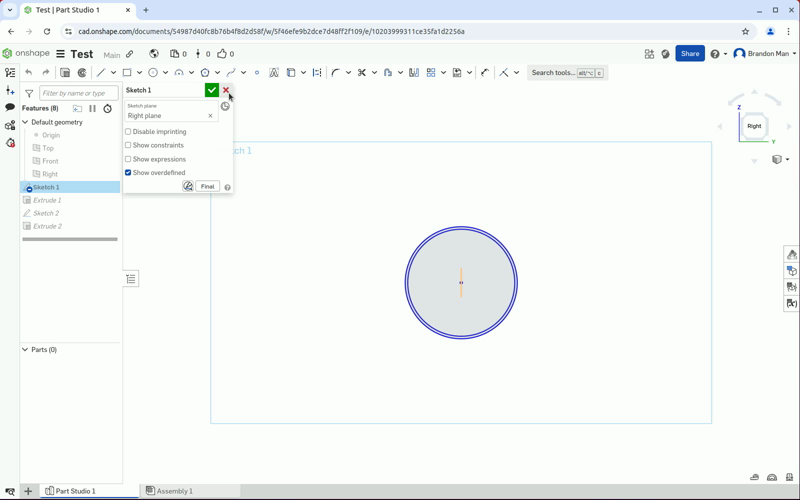
click(229, 92)
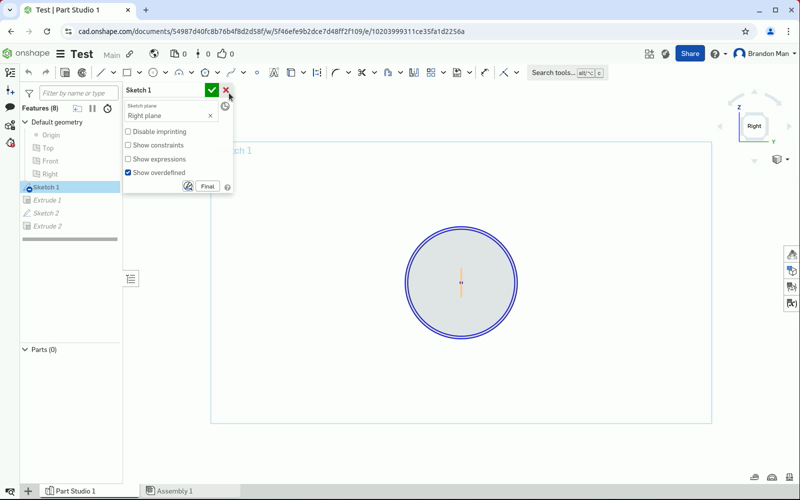
key(shift+s)
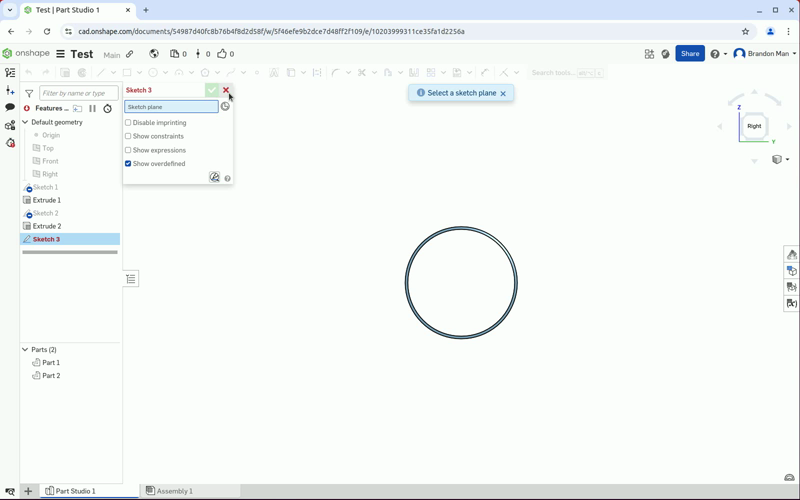
mouse_move(73, 176)
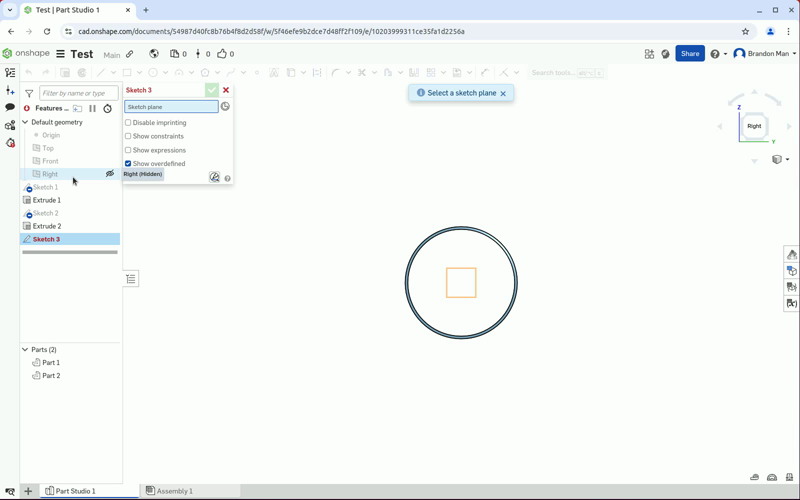
click(73, 176)
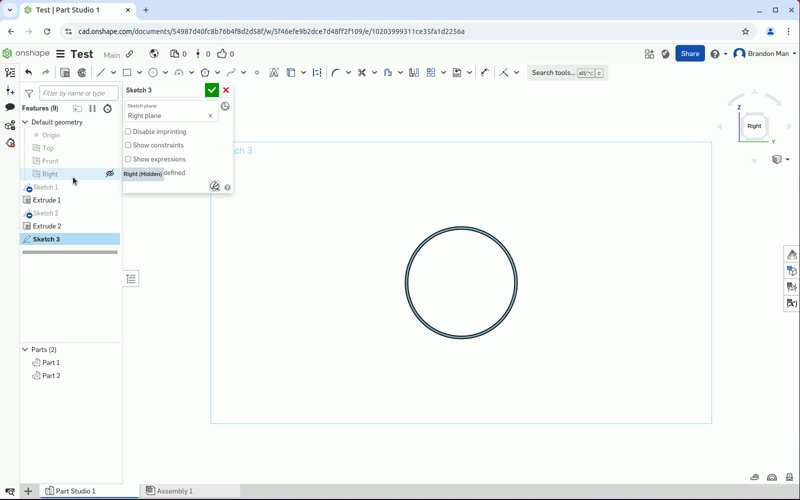
mouse_move(73, 352)
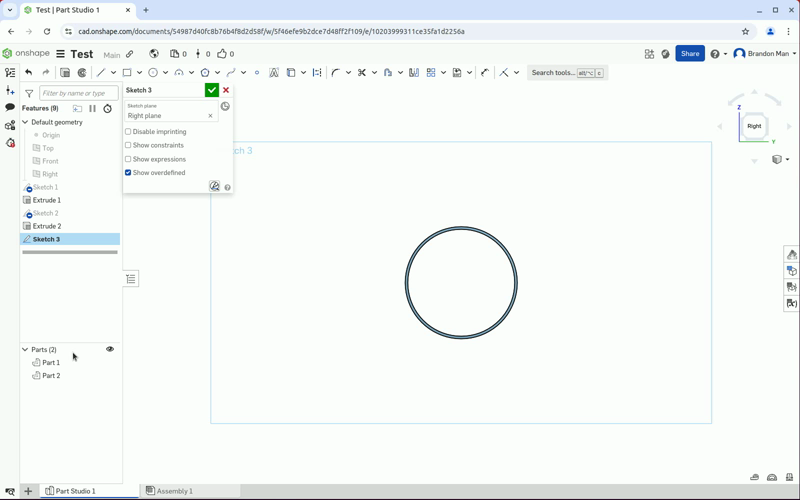
key(y)
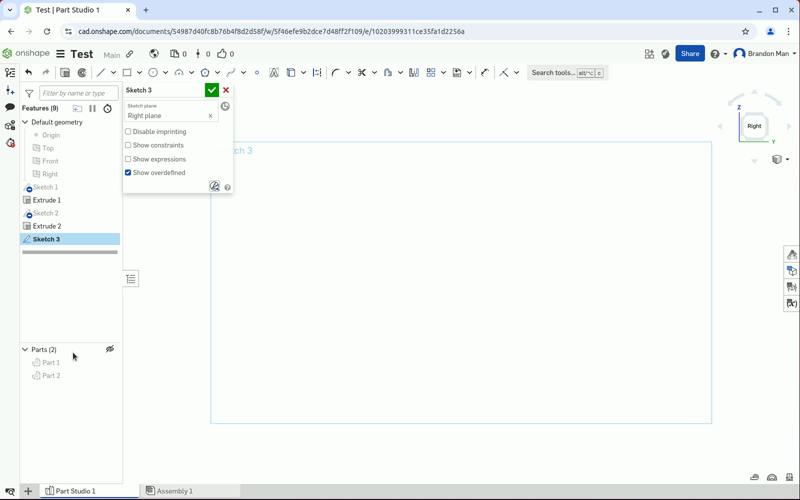
key(c)
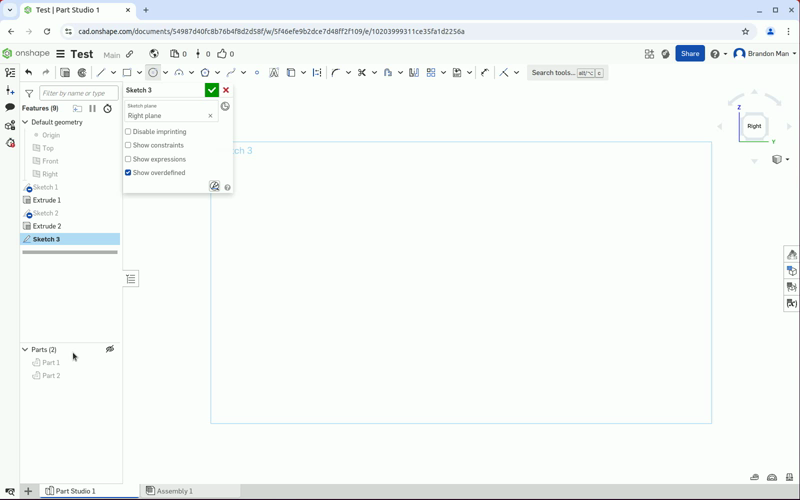
key_down(shift)
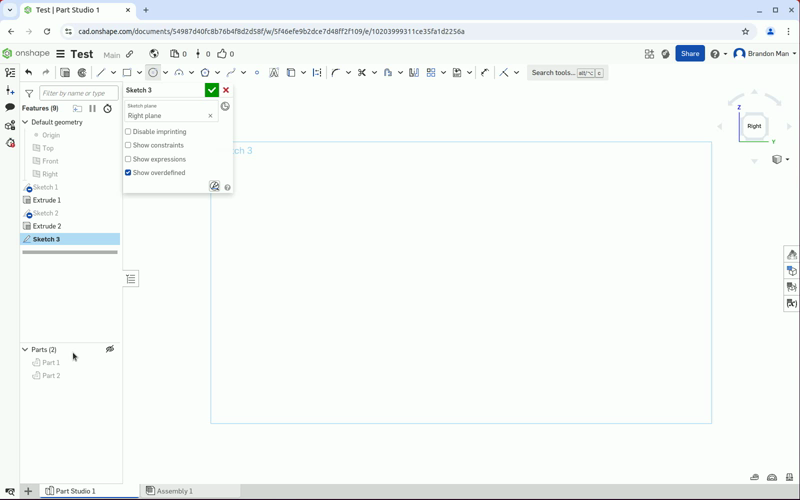
mouse_move(461, 282)
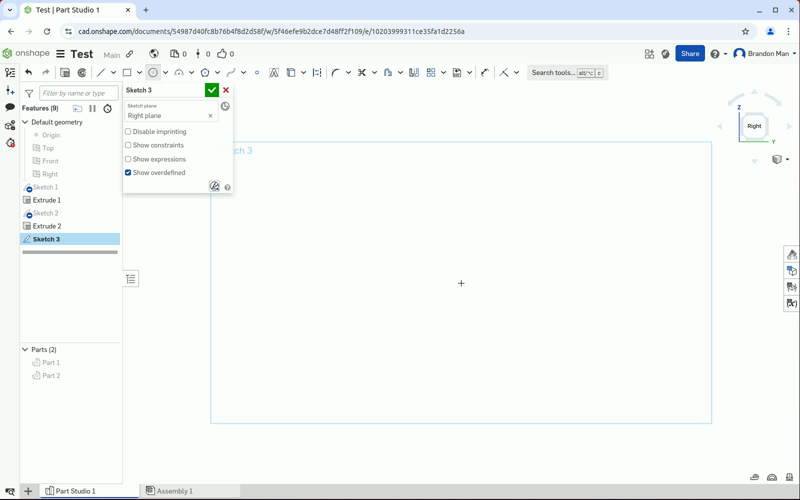
click(461, 282)
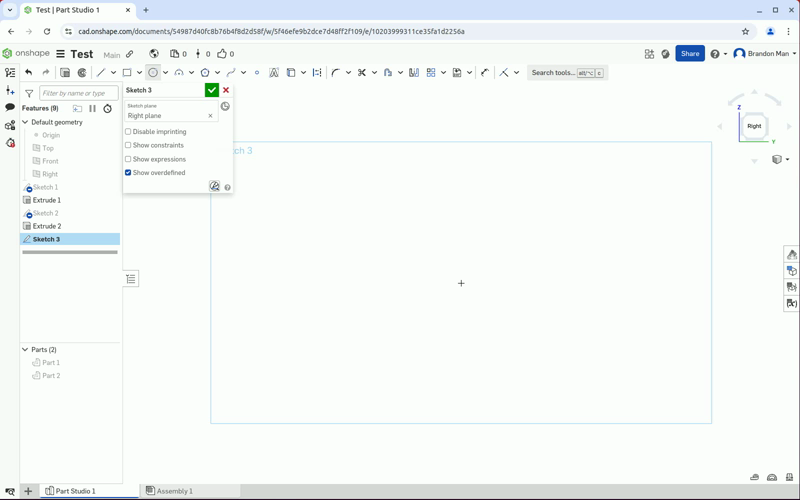
key_up(shift)
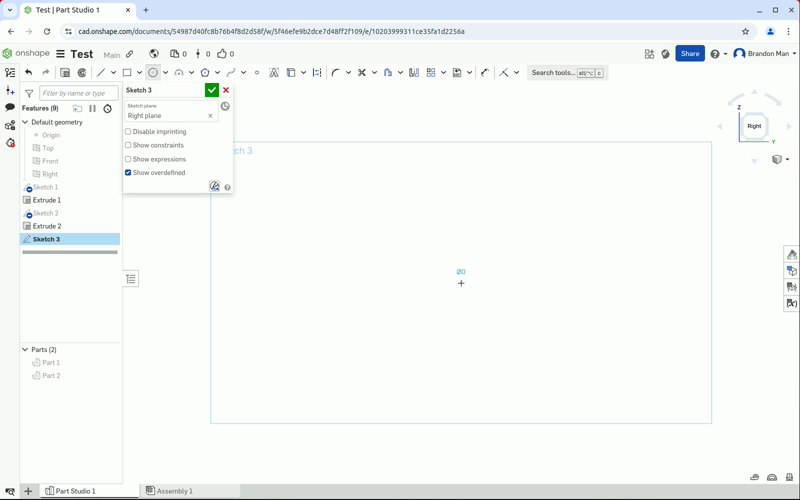
mouse_move(514, 282)
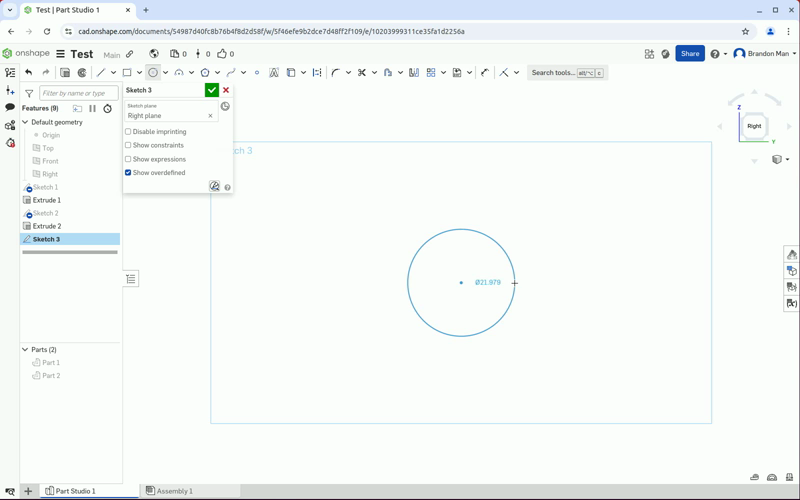
click(514, 282)
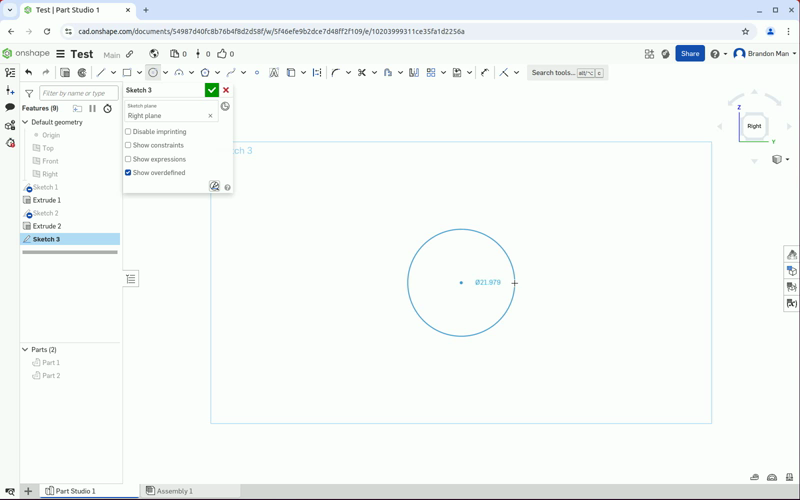
key(esc)
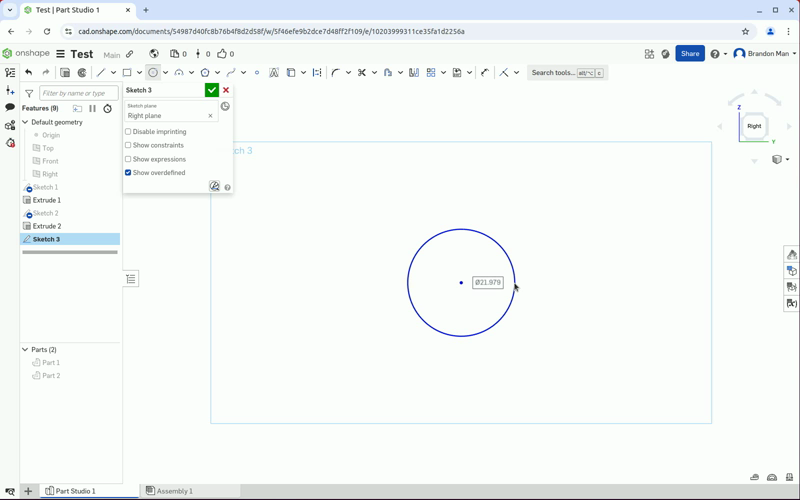
key(c)
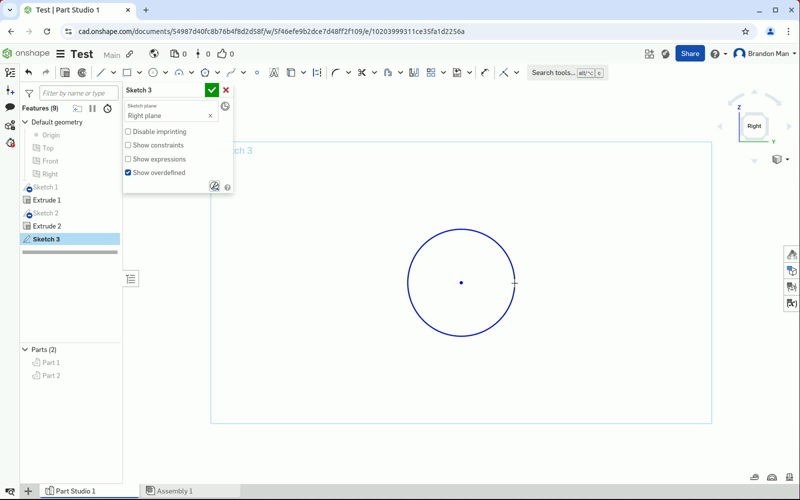
key_down(shift)
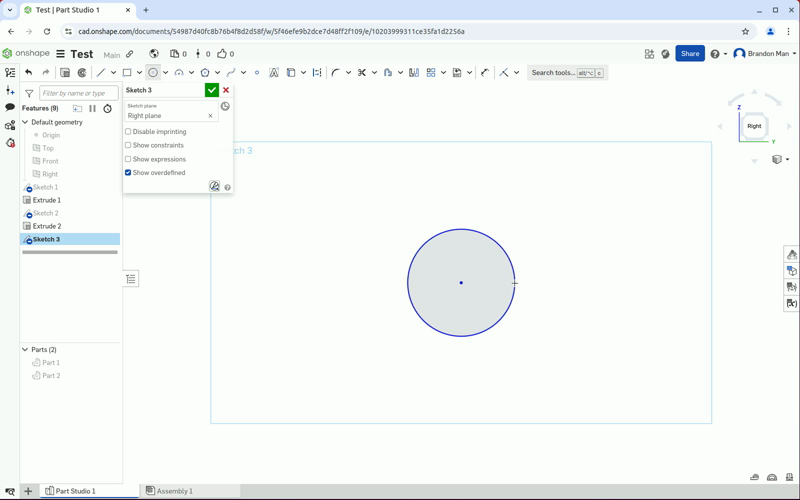
mouse_move(461, 282)
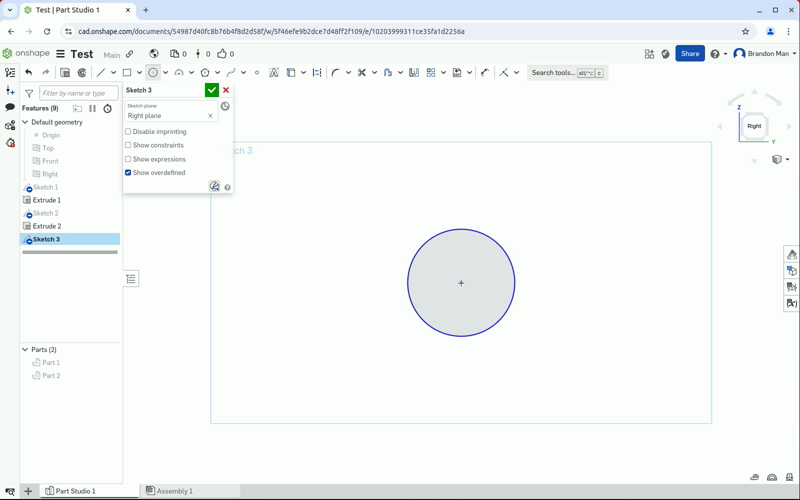
click(461, 282)
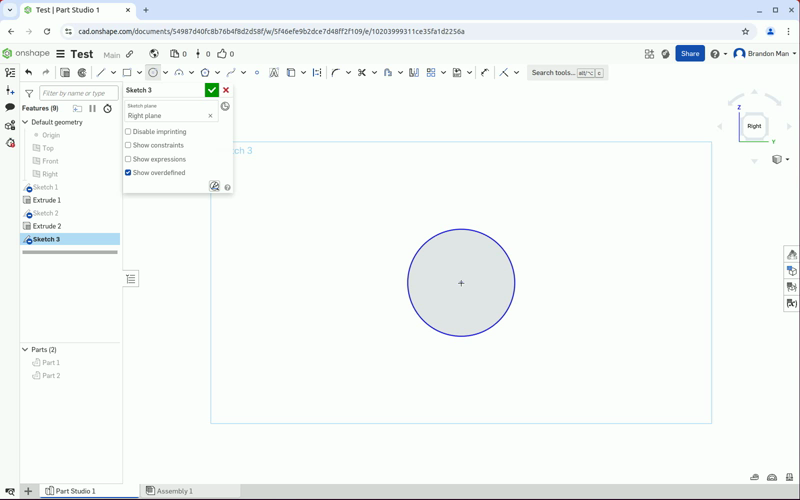
key_up(shift)
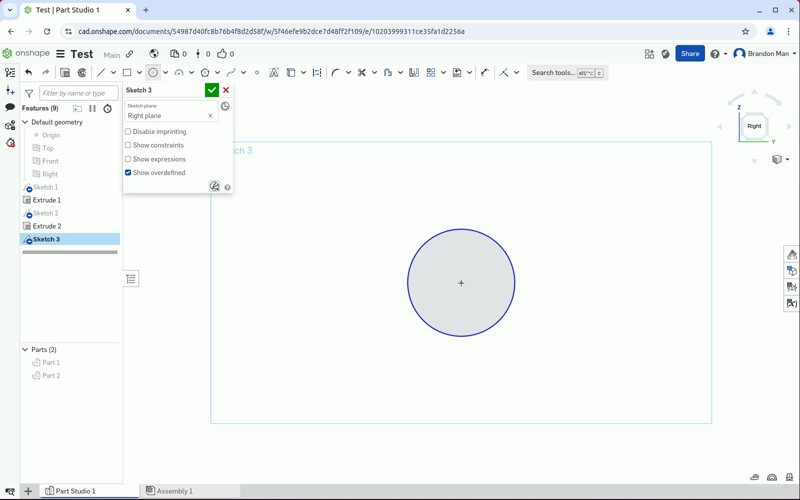
mouse_move(508, 282)
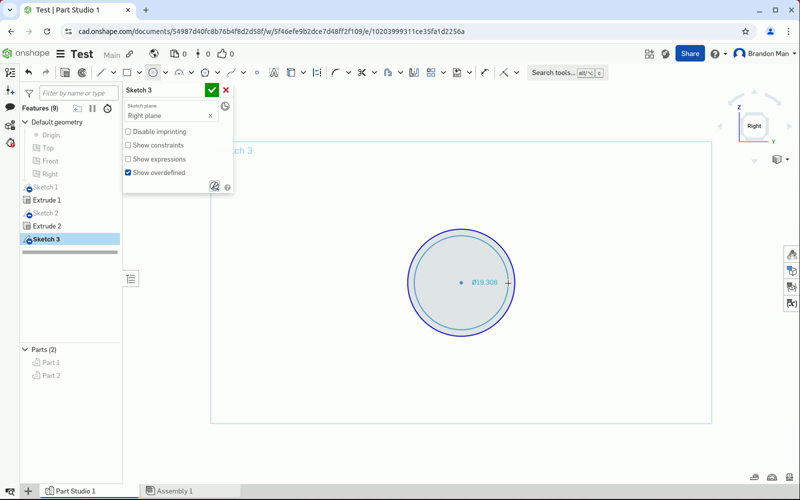
click(508, 282)
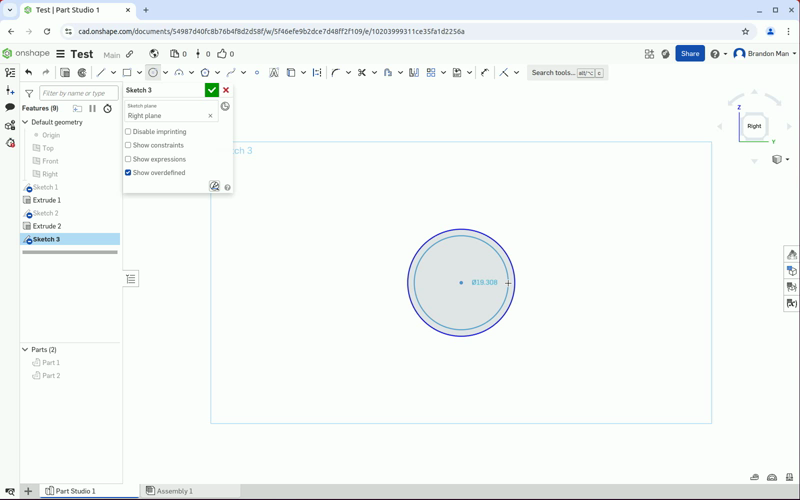
key(esc)
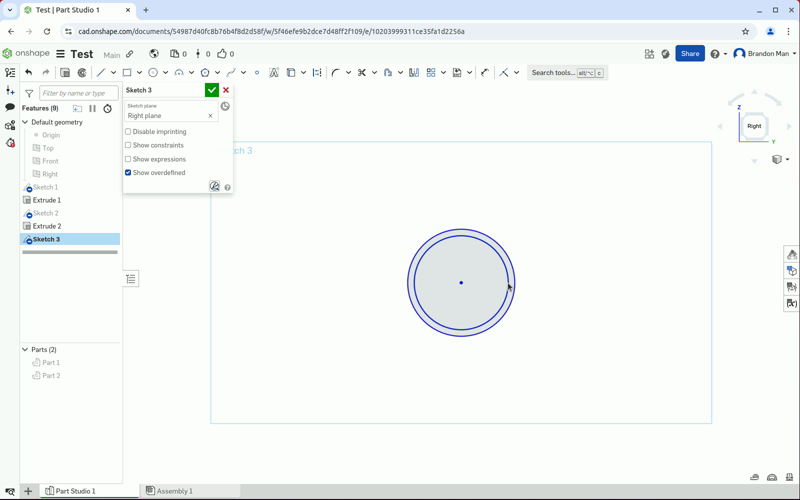
mouse_move(507, 305)
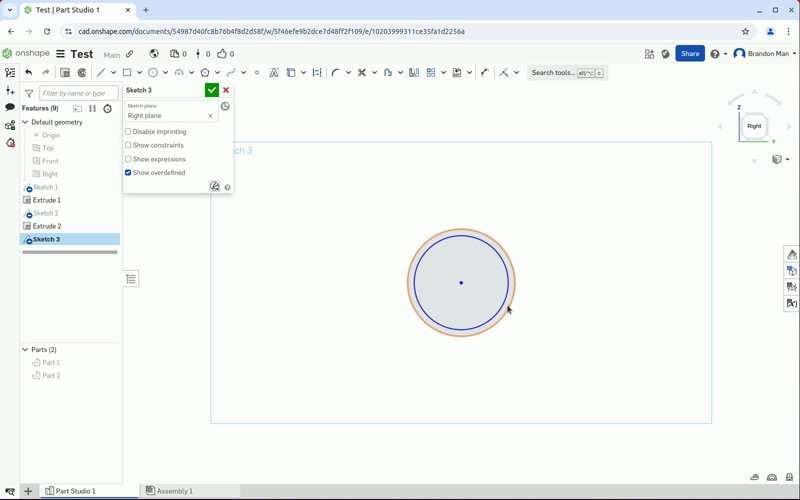
click(507, 305)
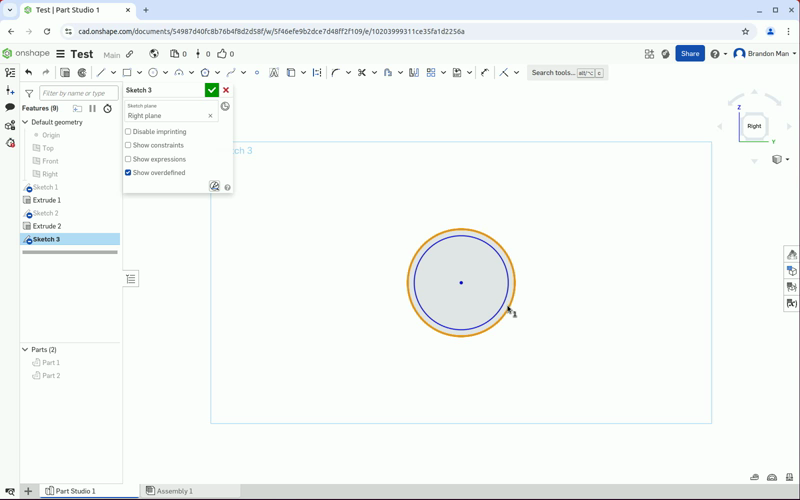
mouse_move(73, 352)
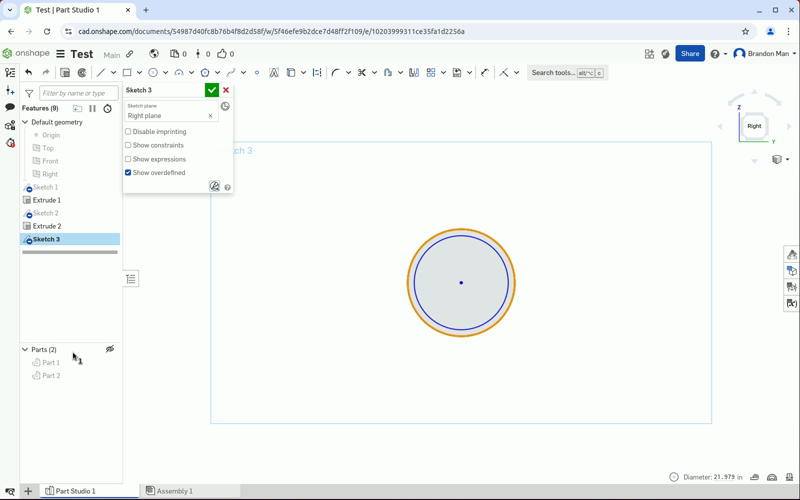
key(shift+y)
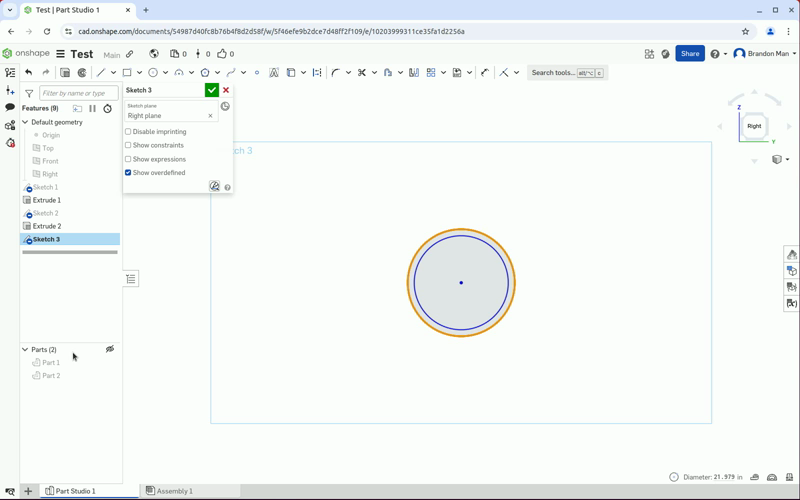
key(shift+e)
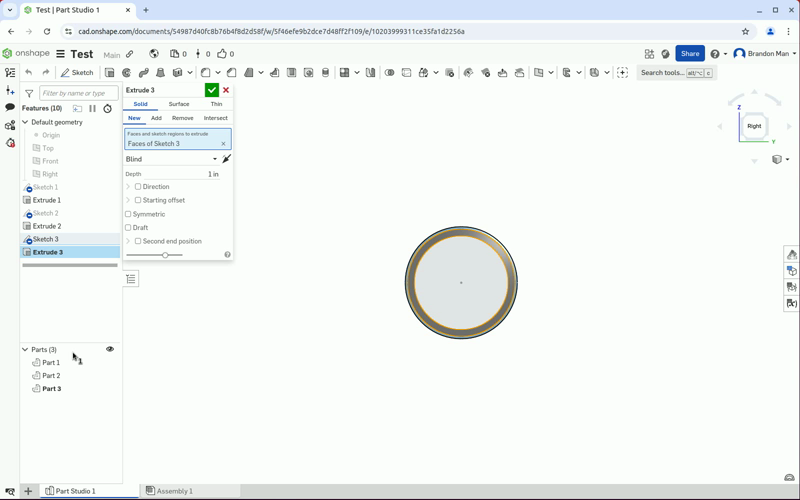
mouse_move(143, 106)
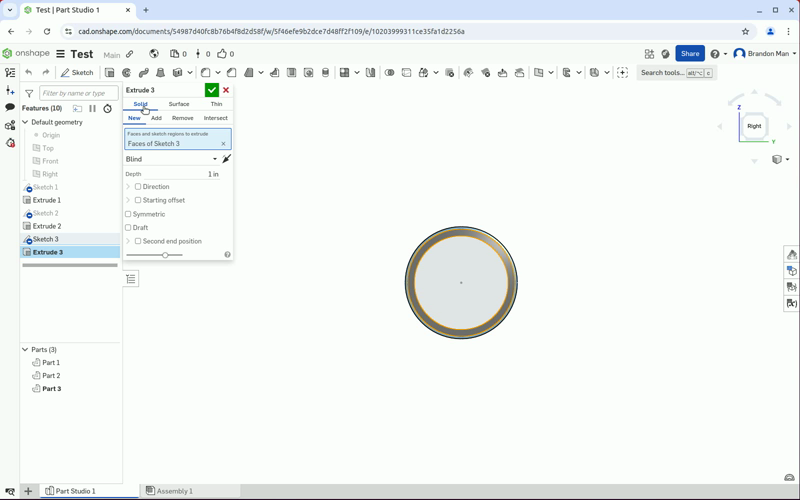
click(143, 106)
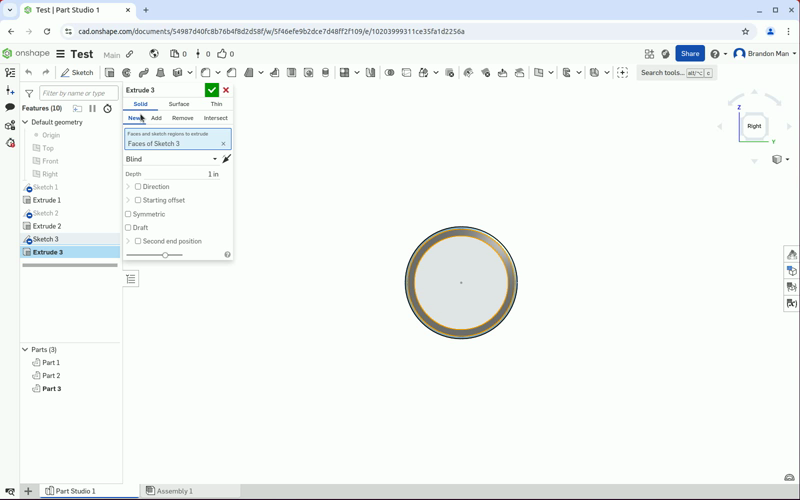
mouse_move(137, 120)
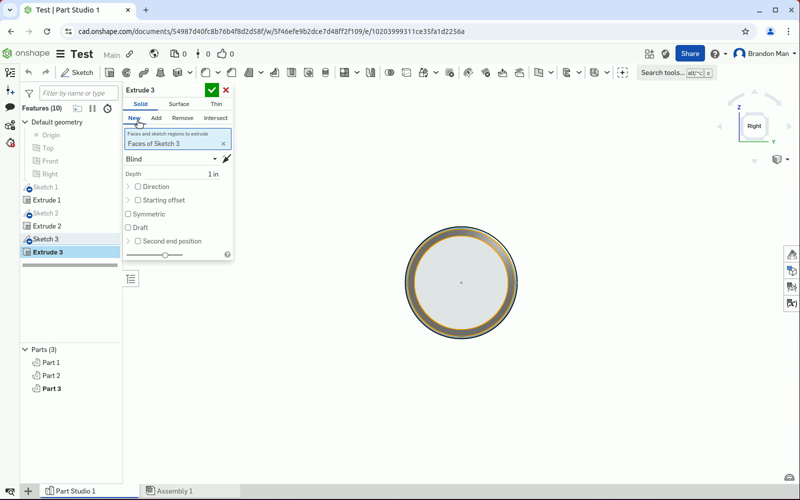
click(137, 120)
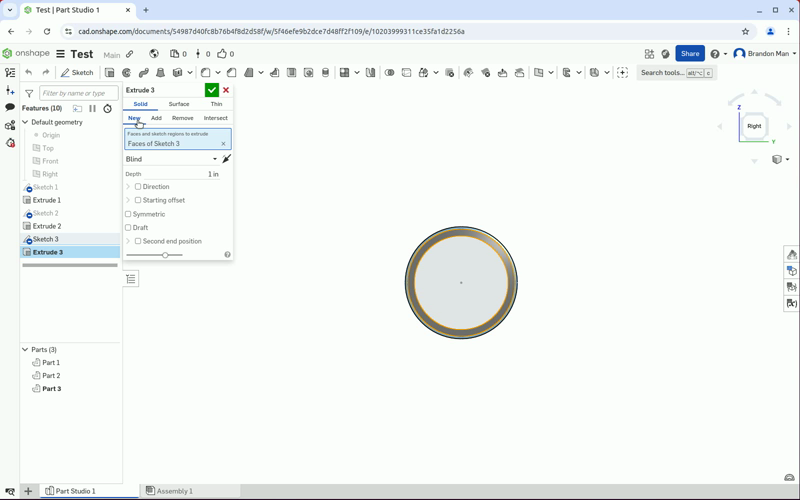
key(tab, 4)
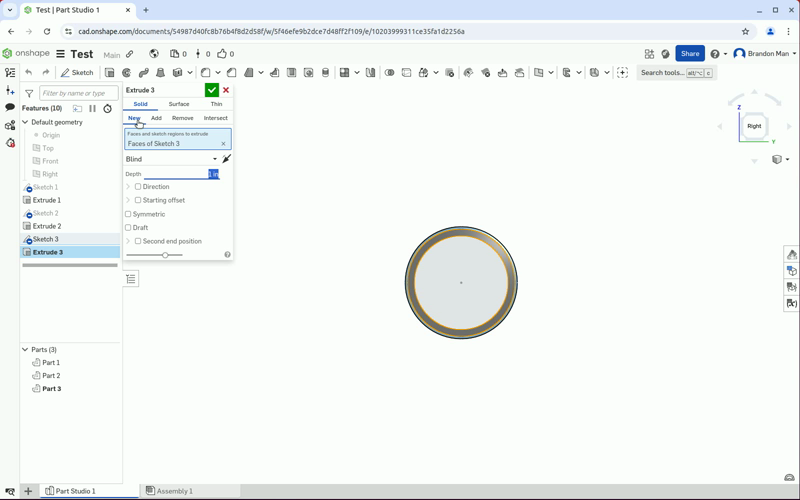
text(-6.74)
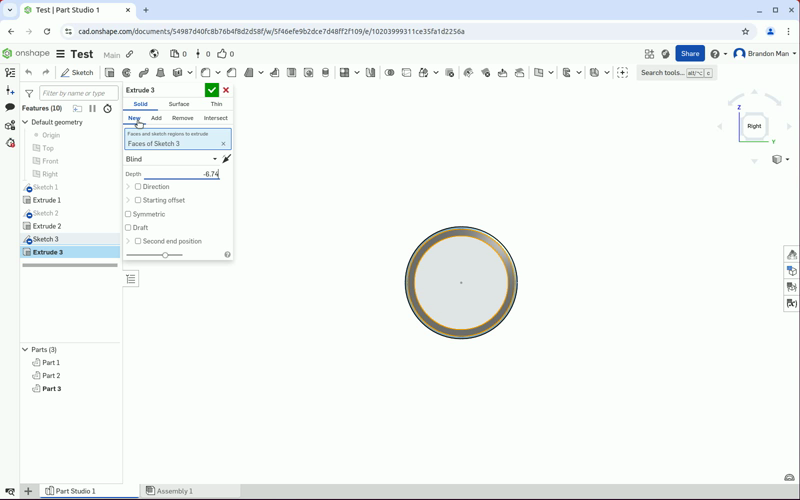
key(enter)
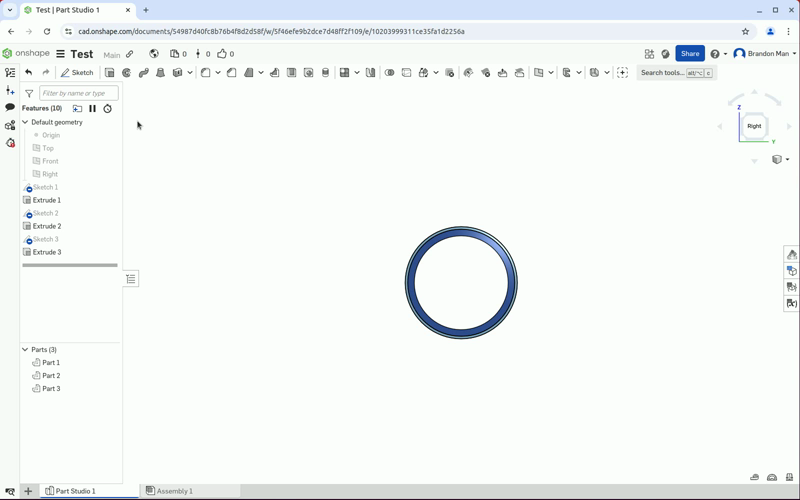
key(shift+h)
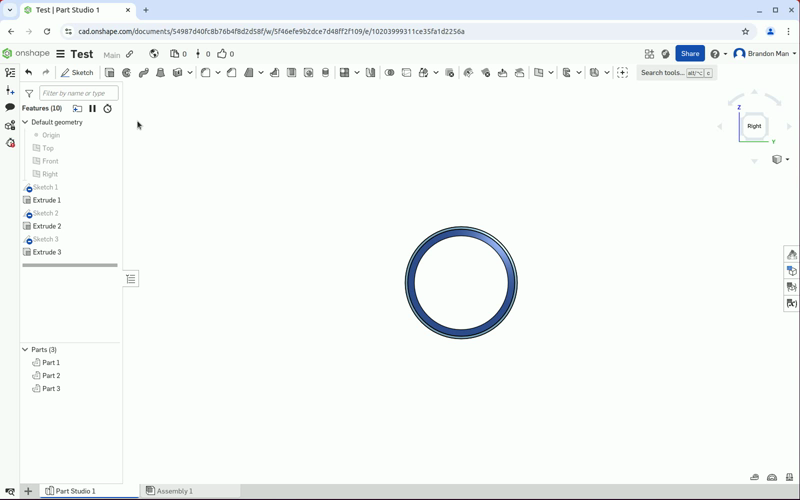
key(shift+h)
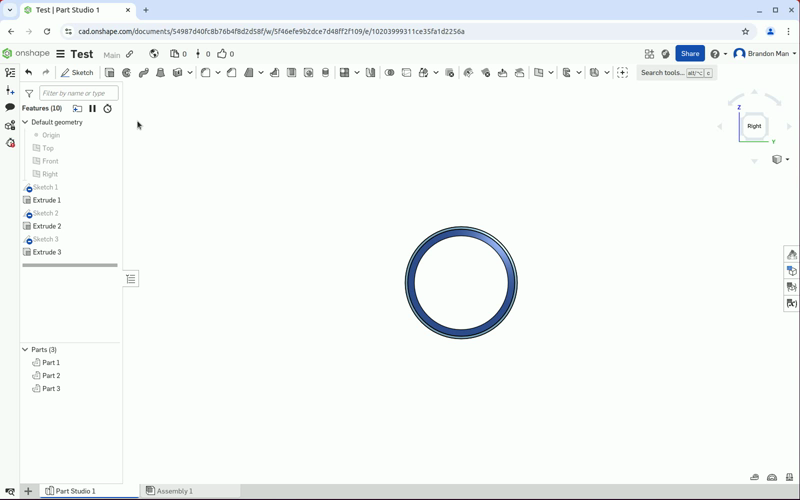
mouse_move(73, 189)
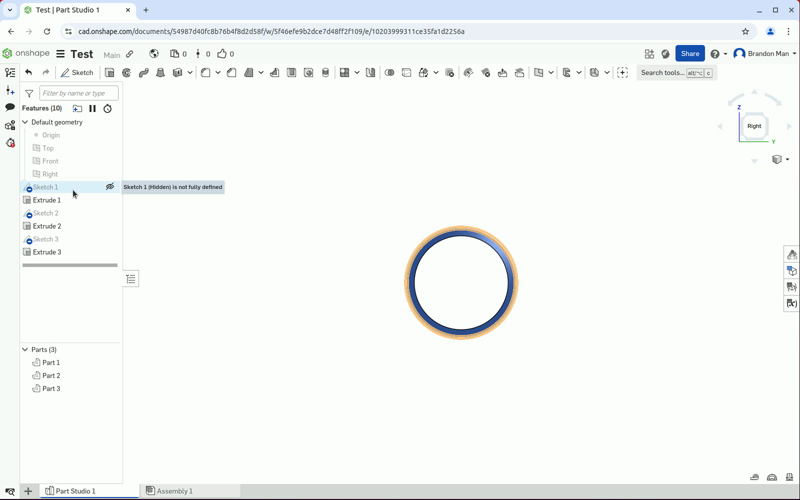
click(73, 189)
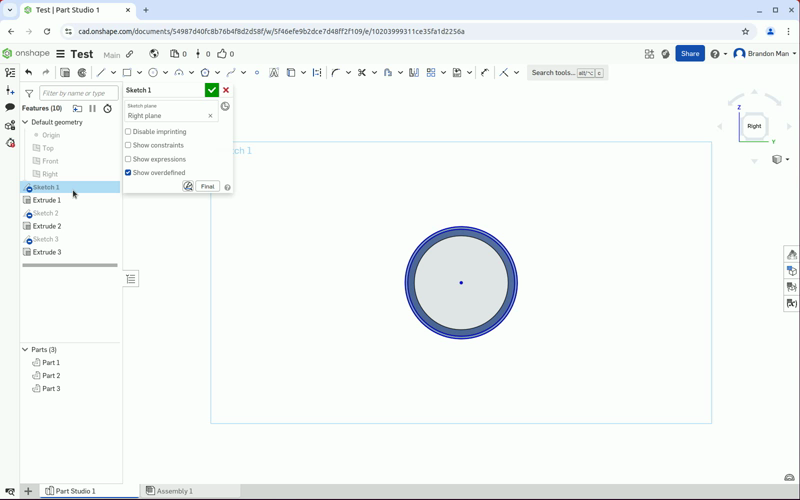
mouse_move(229, 92)
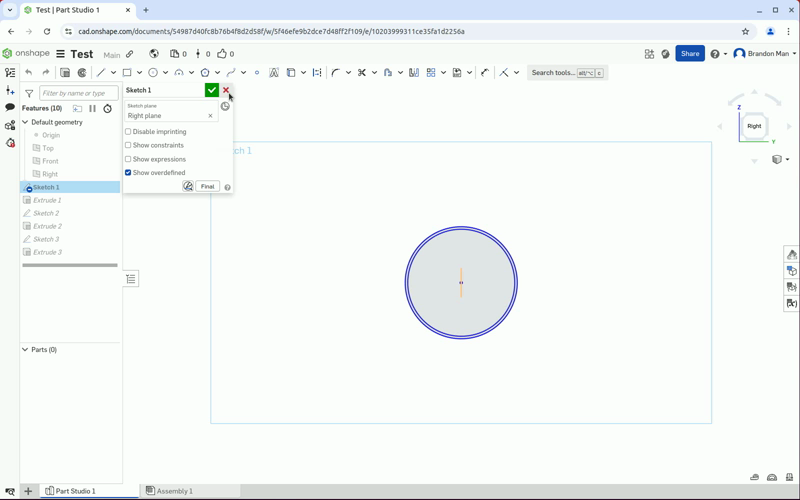
click(229, 92)
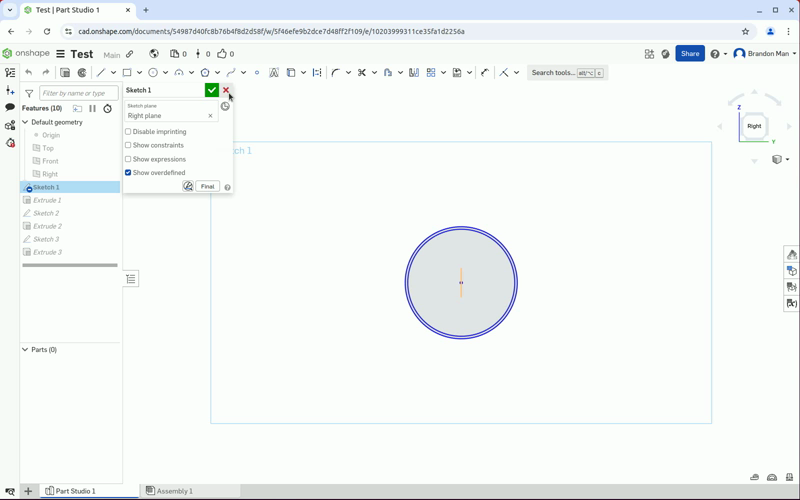
key(shift+s)
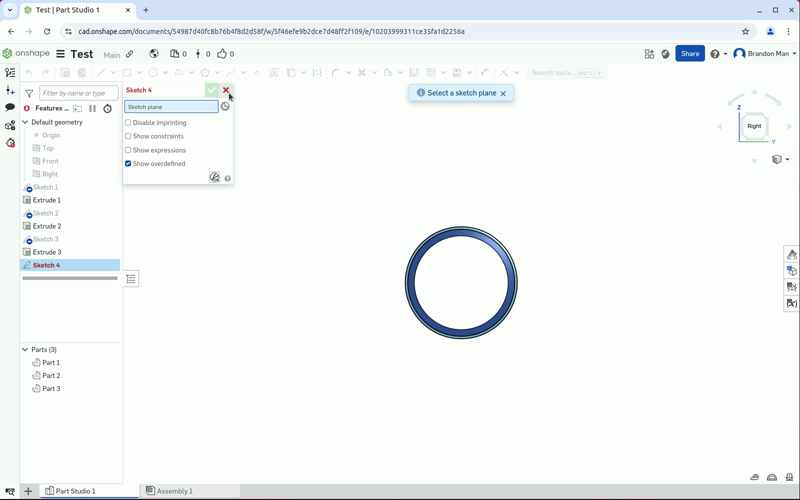
mouse_move(73, 176)
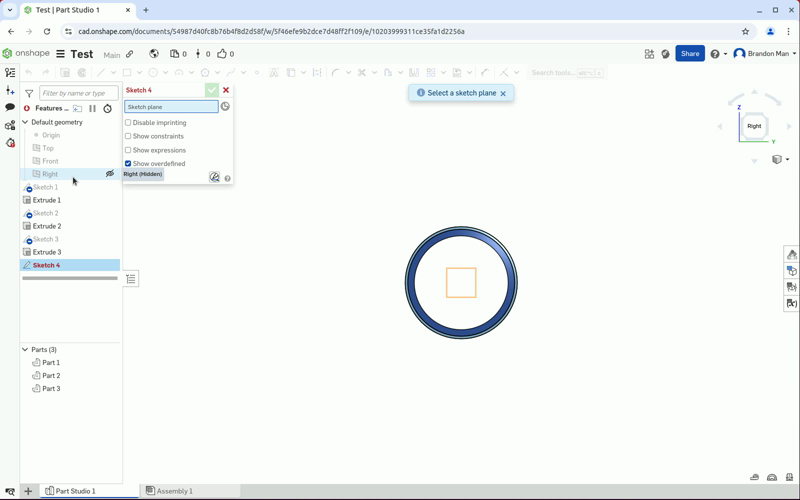
click(73, 176)
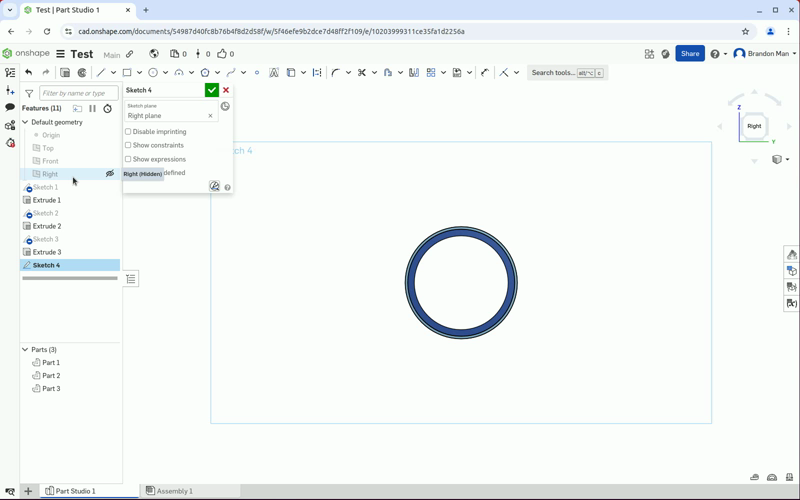
mouse_move(73, 352)
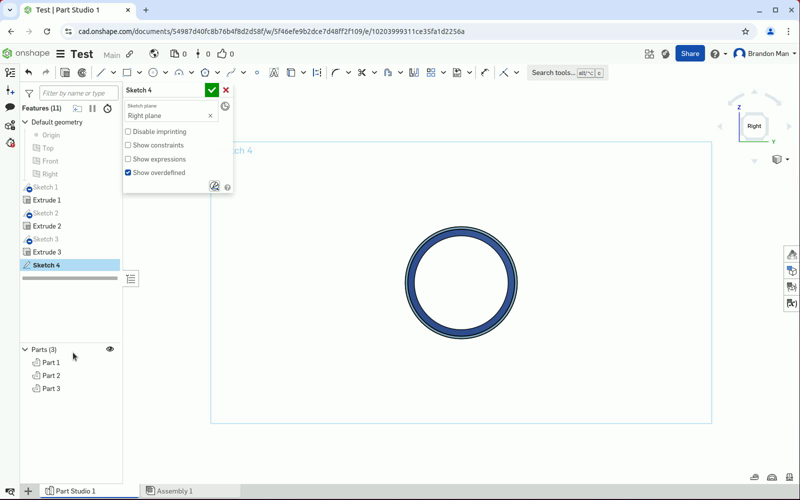
key(y)
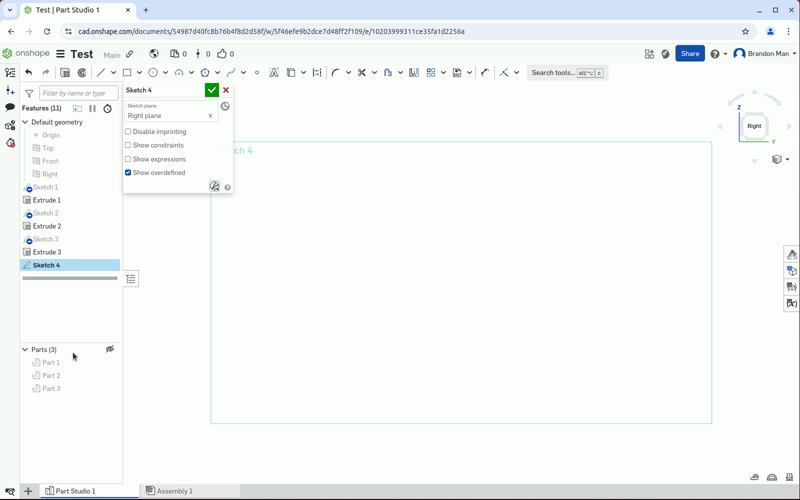
key(l)
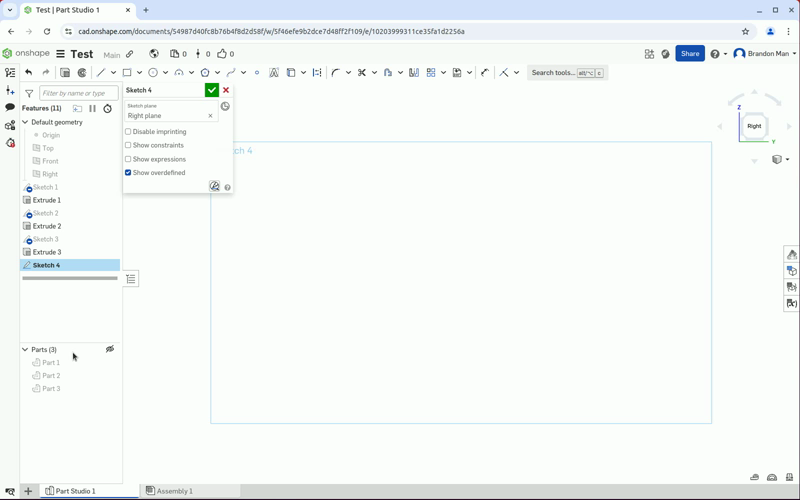
key_down(shift)
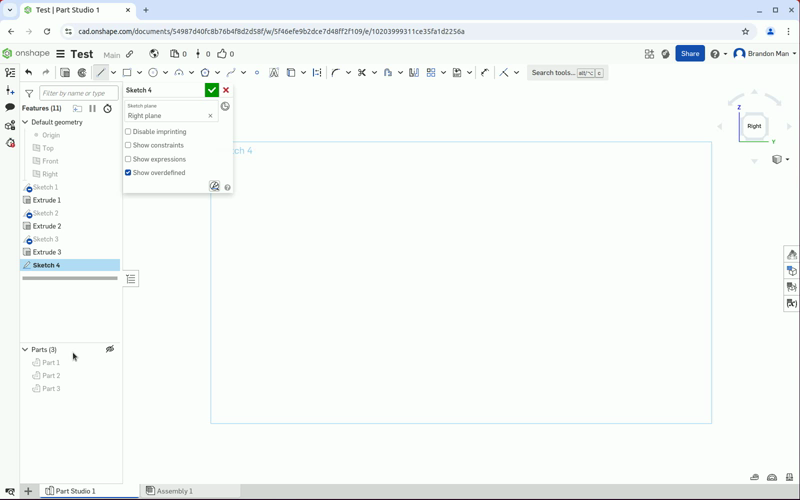
mouse_move(348, 395)
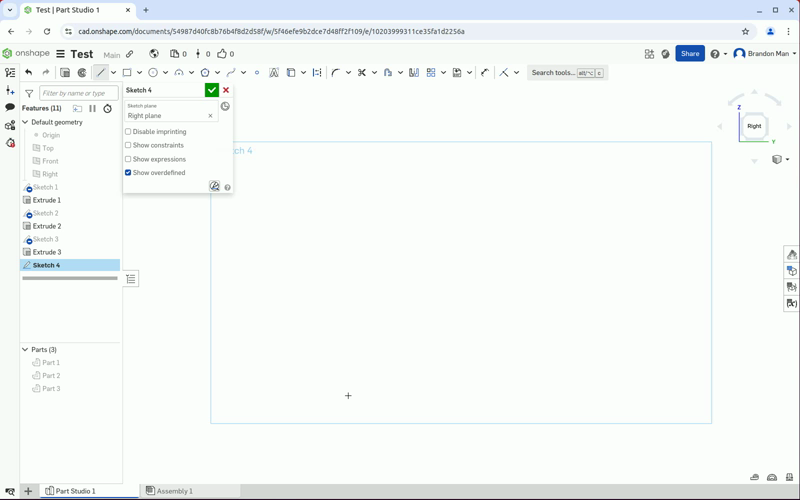
click(348, 395)
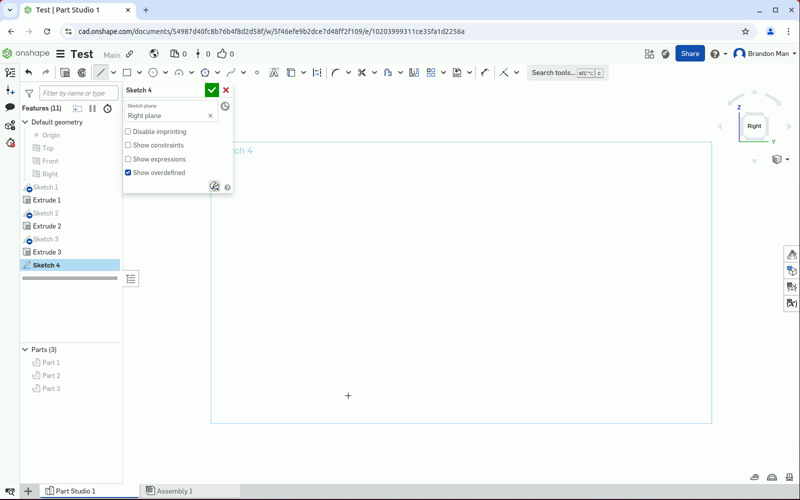
key_up(shift)
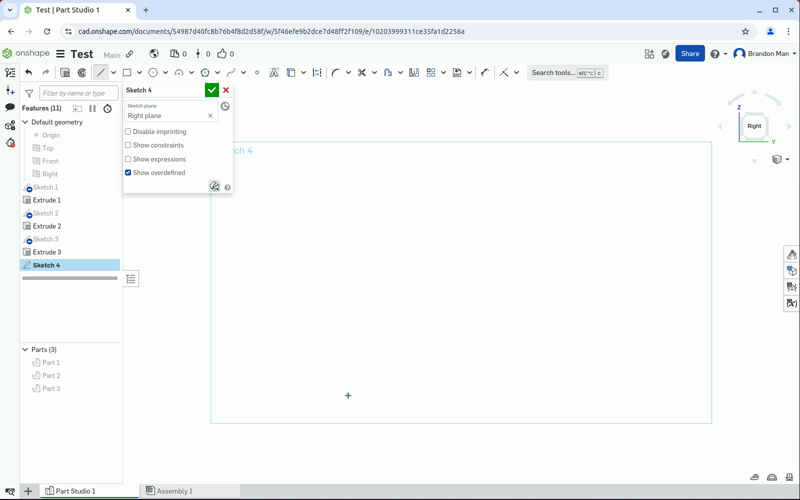
key_down(shift)
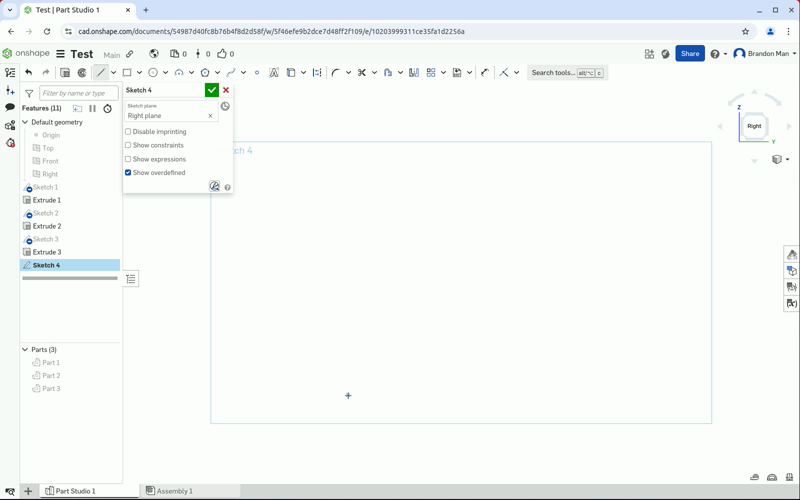
mouse_move(572, 395)
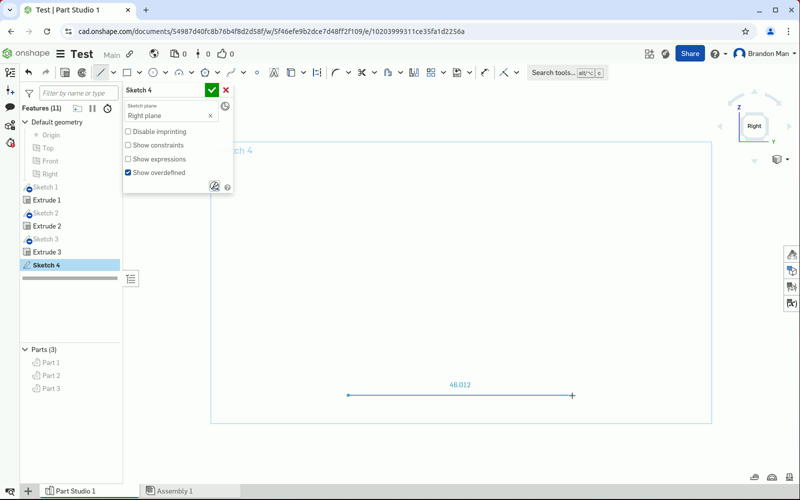
click(572, 395)
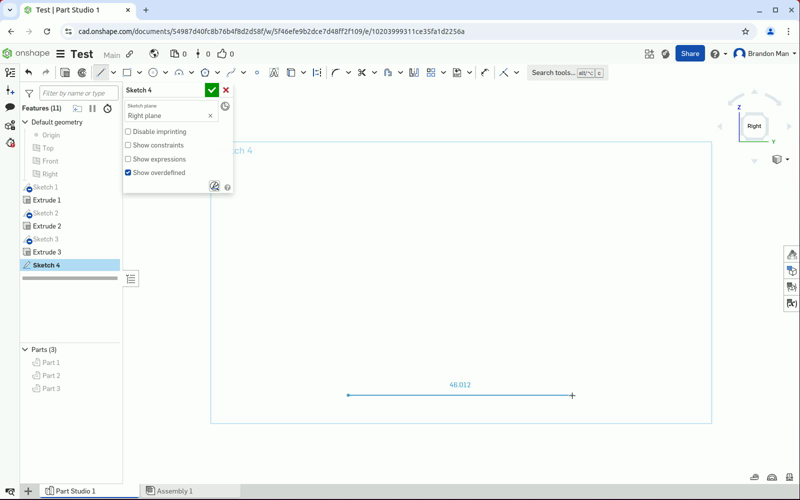
key_up(shift)
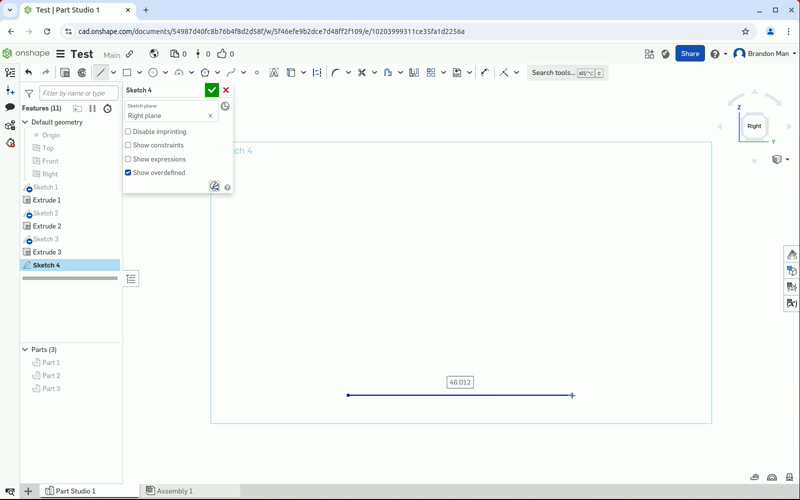
key_down(shift)
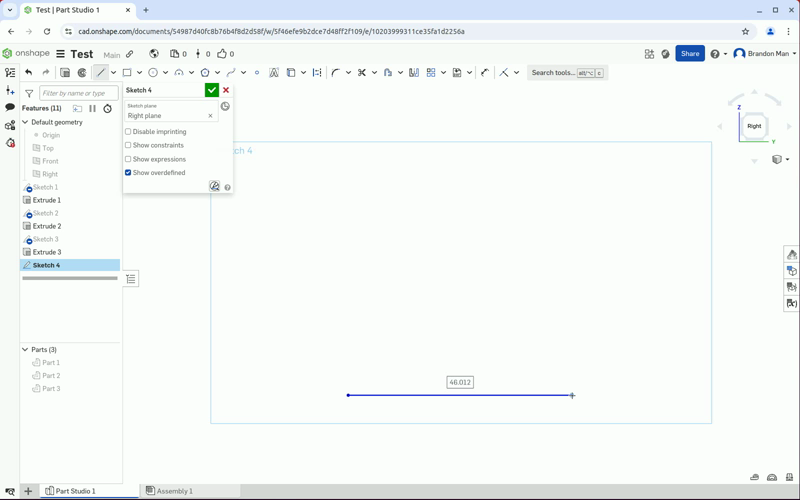
mouse_move(572, 171)
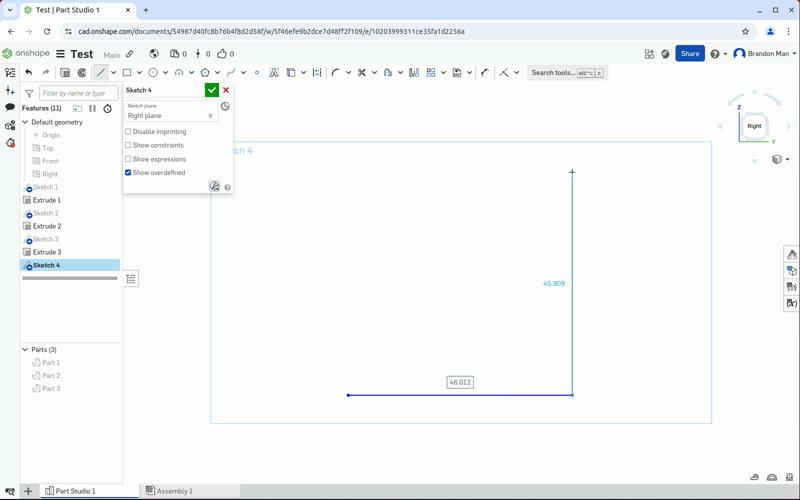
click(572, 171)
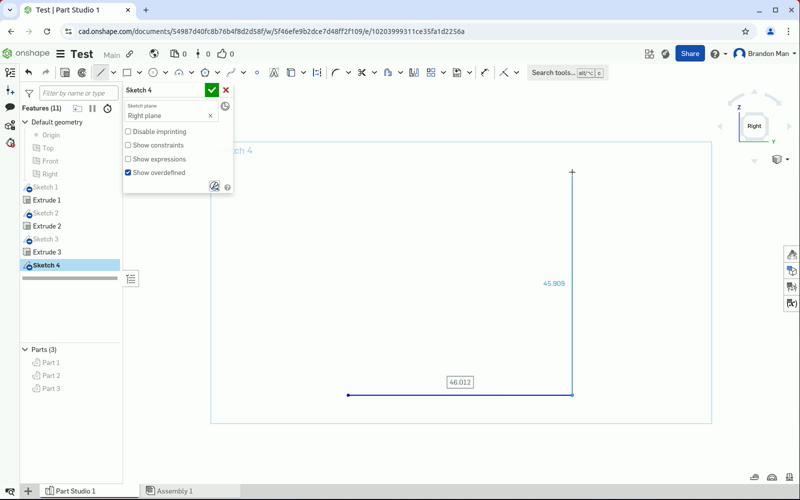
key_up(shift)
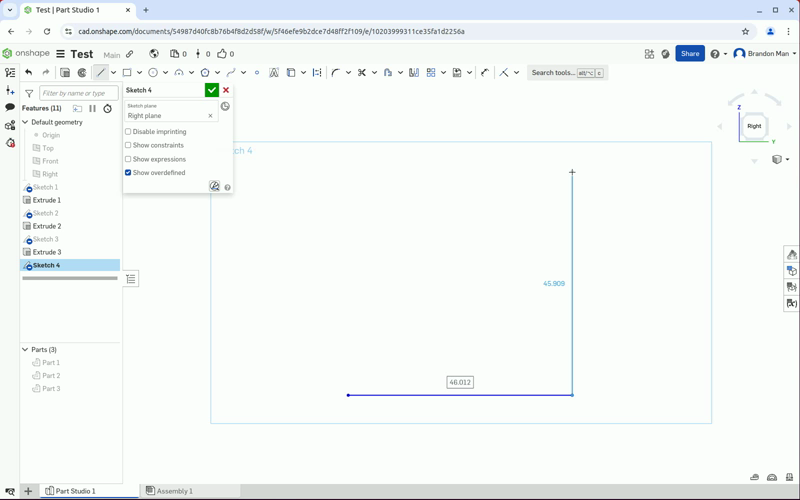
key_down(shift)
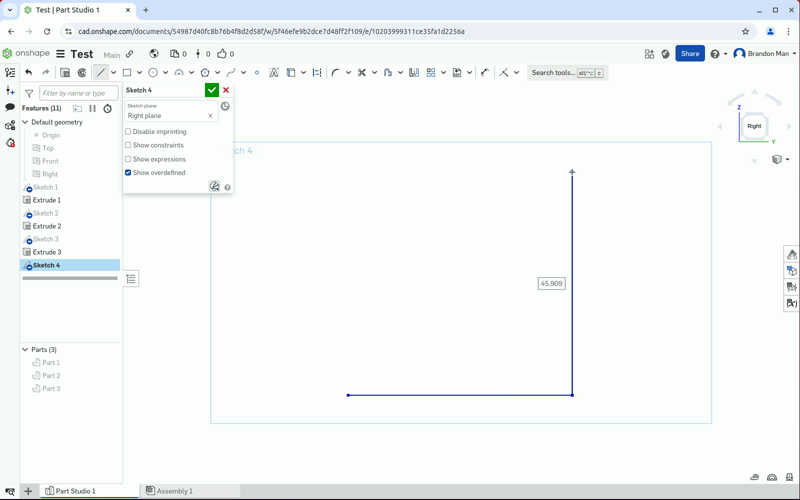
mouse_move(348, 171)
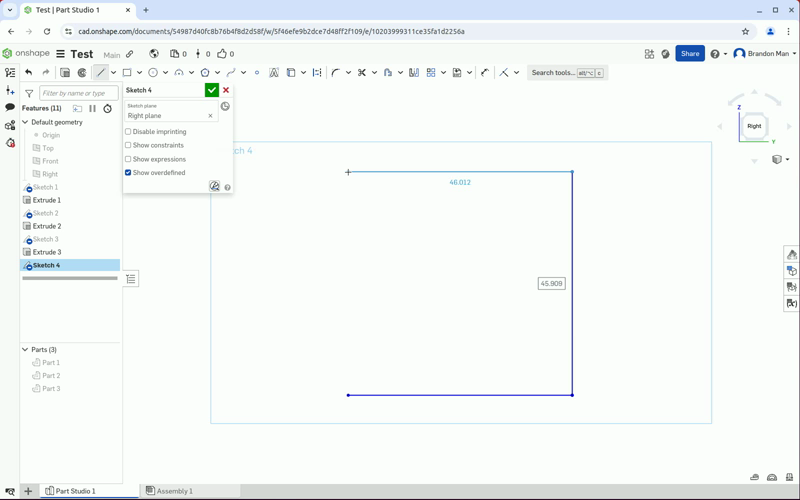
click(348, 171)
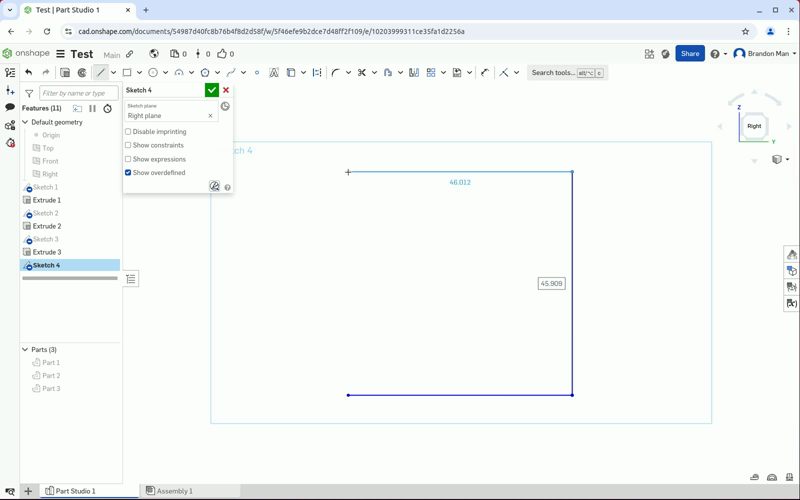
key_up(shift)
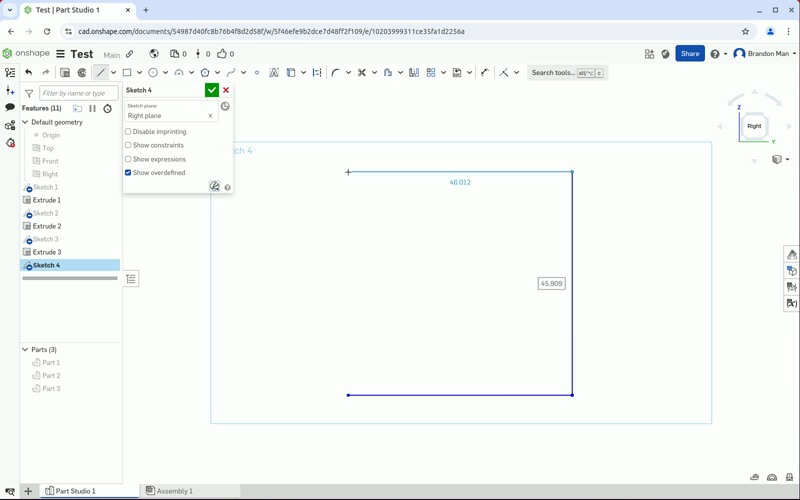
key_down(shift)
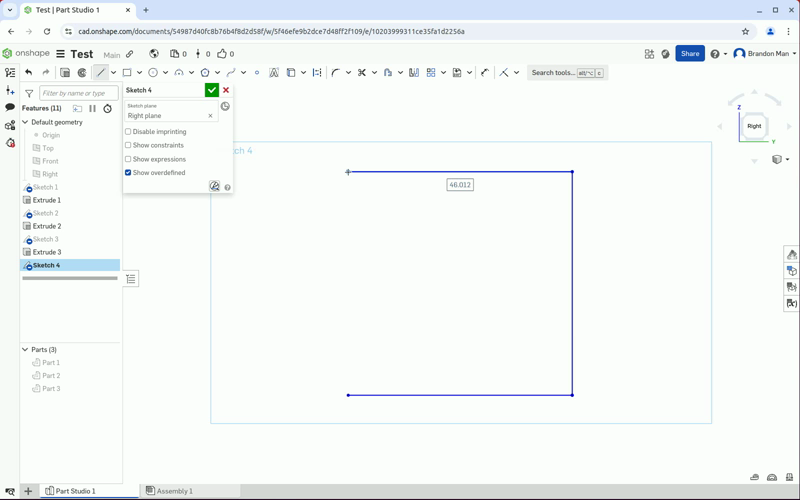
mouse_move(348, 395)
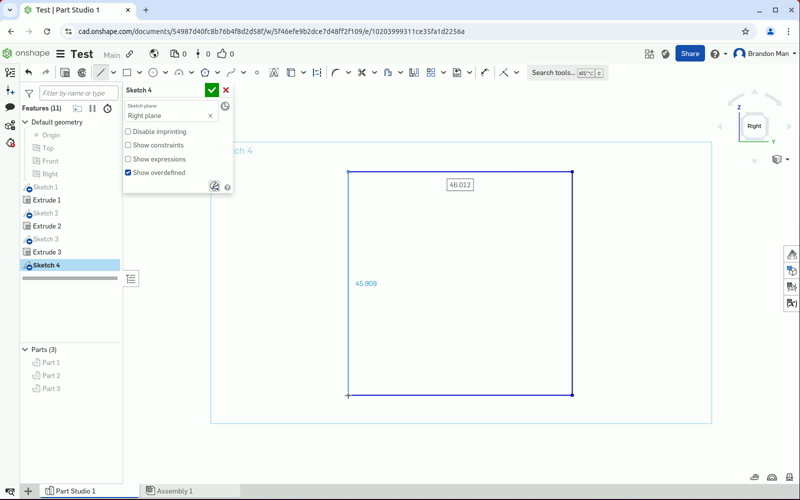
key_up(shift)
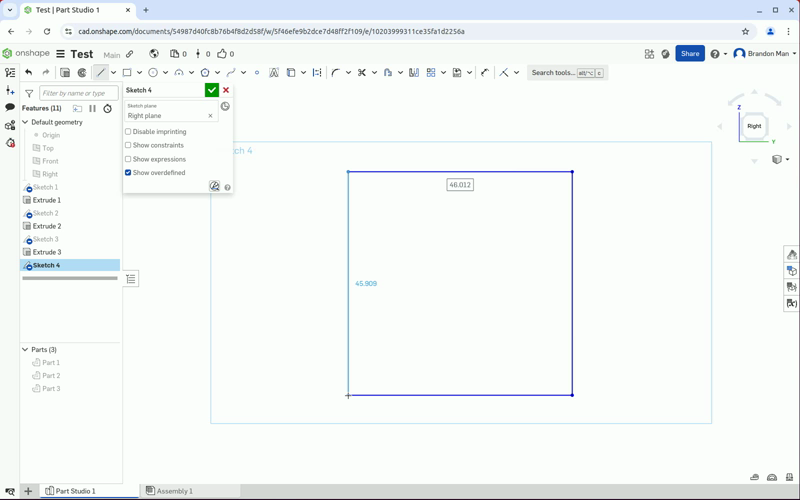
click(348, 395)
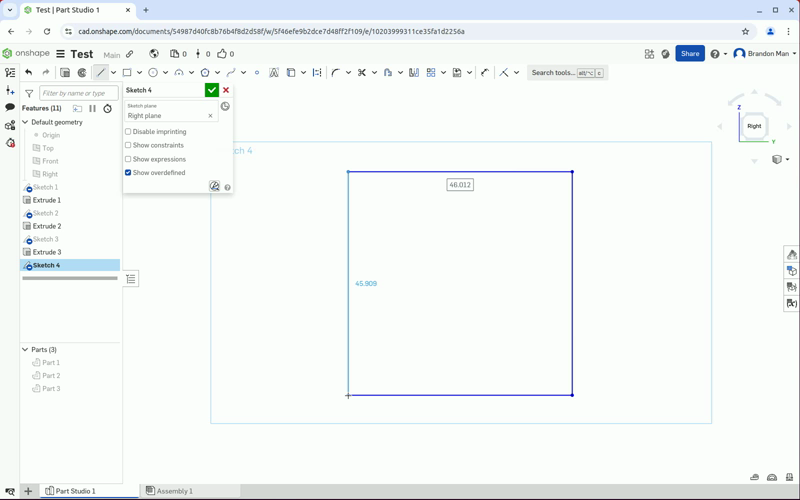
key(esc)
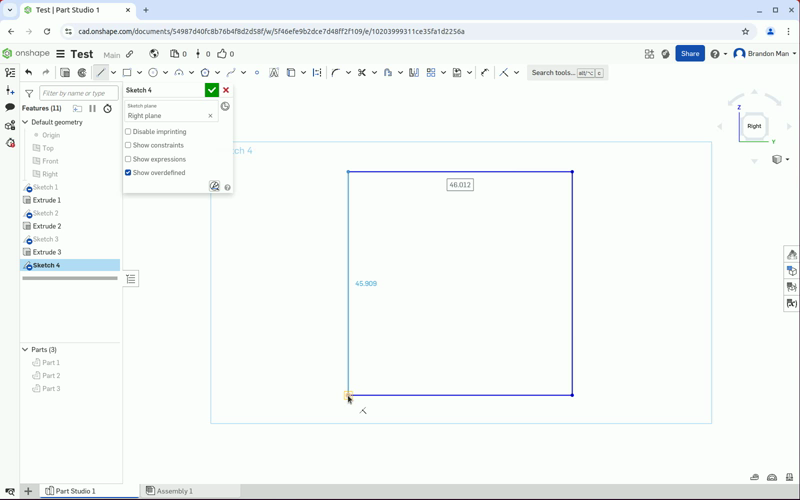
key(c)
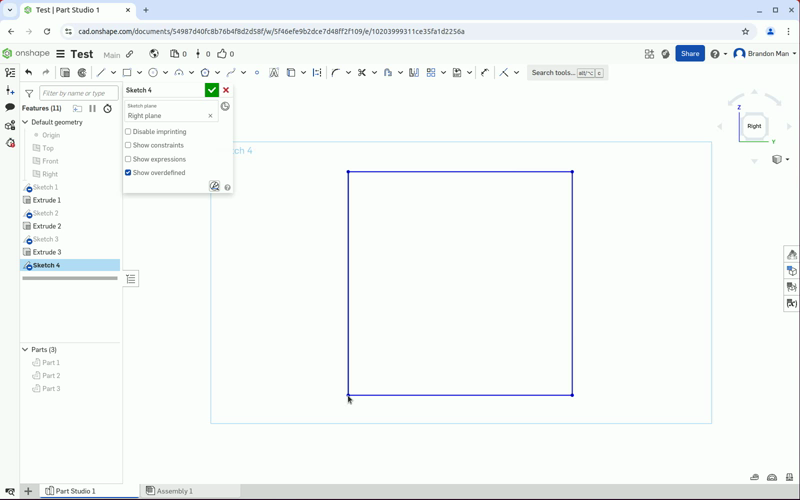
key_down(shift)
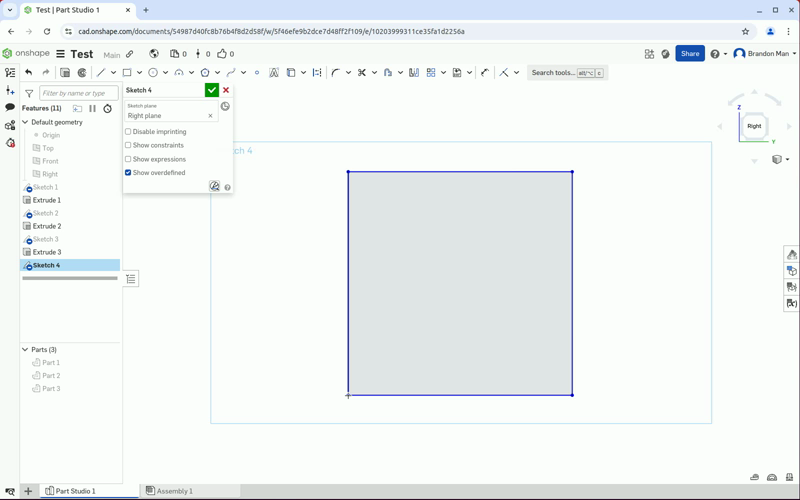
mouse_move(461, 282)
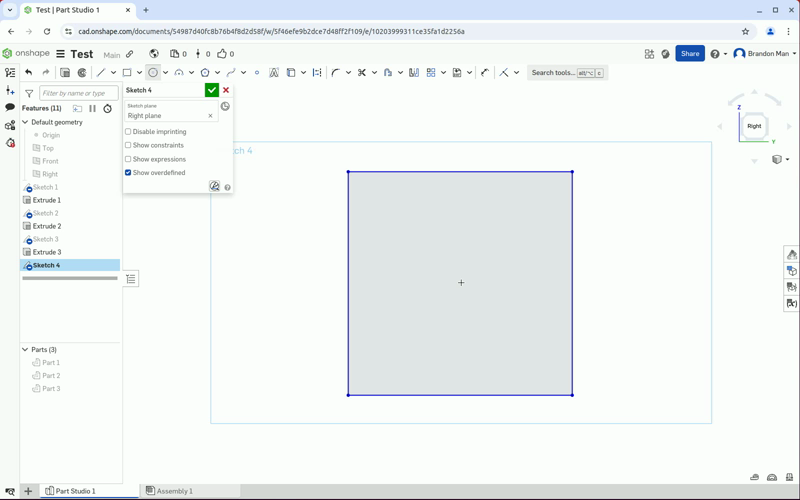
click(461, 282)
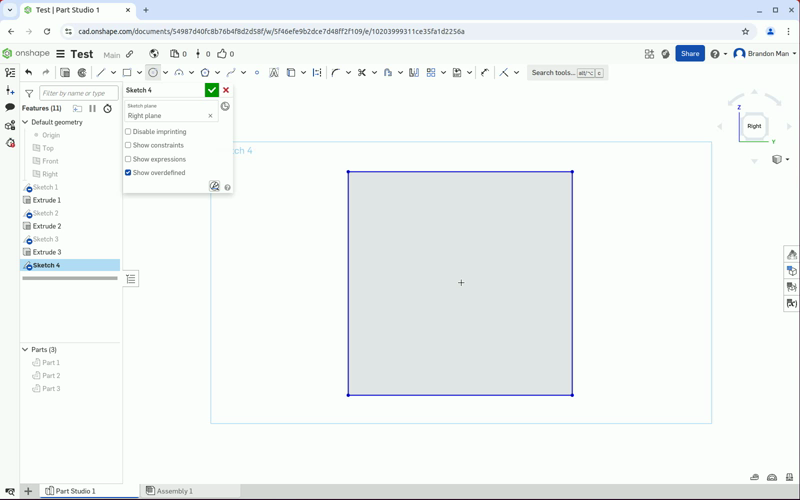
key_up(shift)
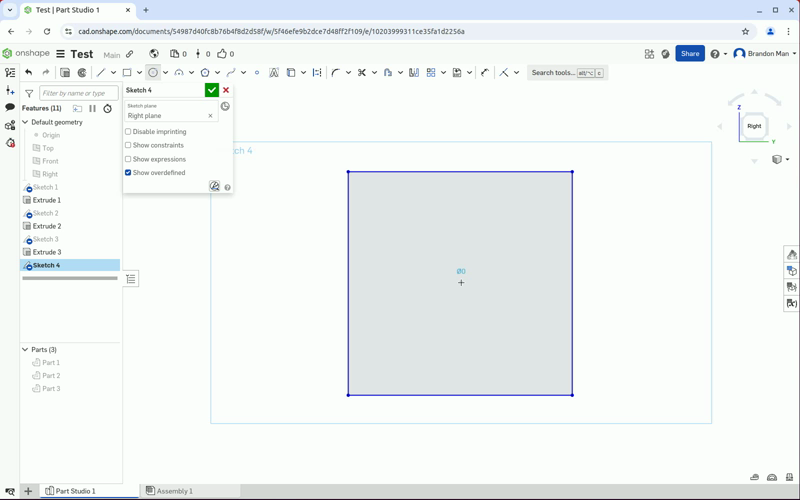
mouse_move(517, 282)
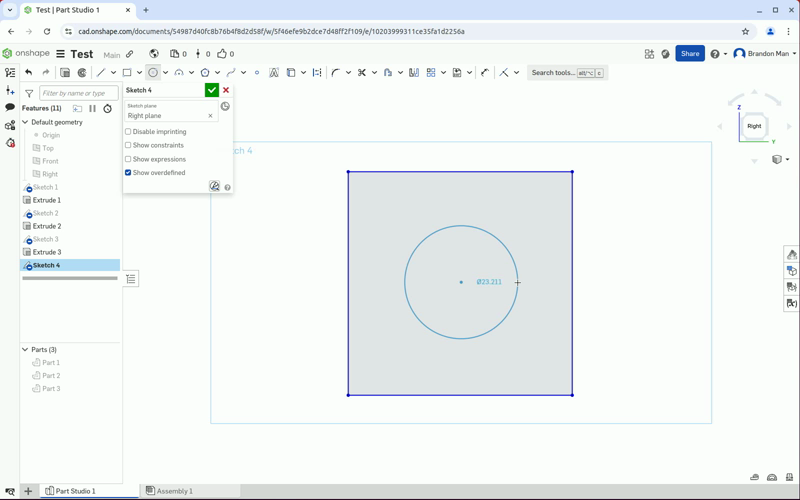
click(517, 282)
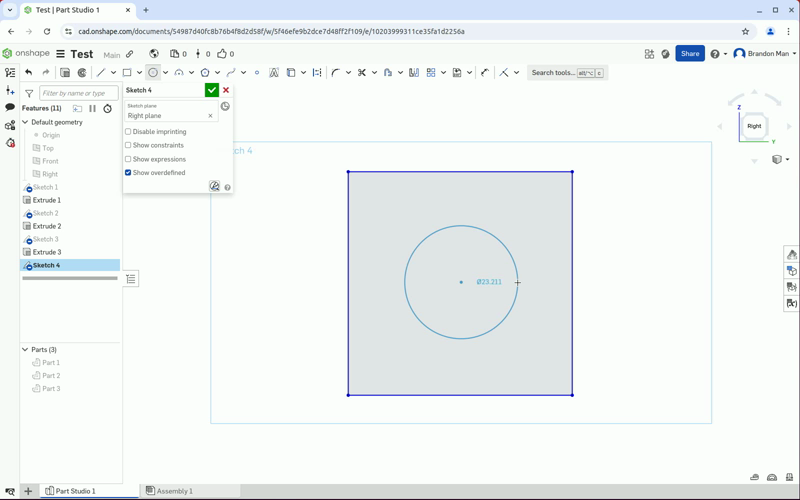
key(esc)
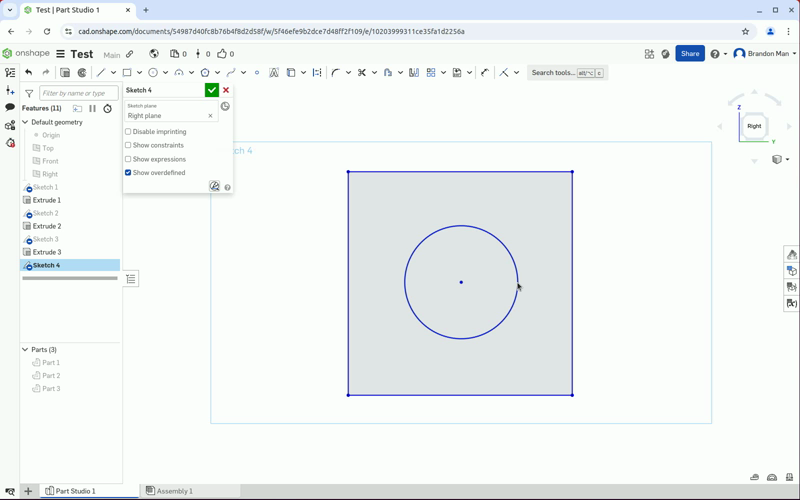
mouse_move(532, 231)
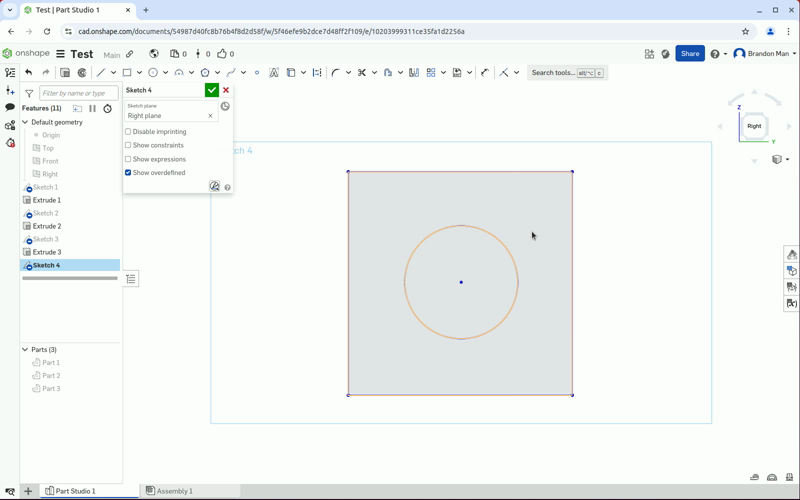
click(532, 231)
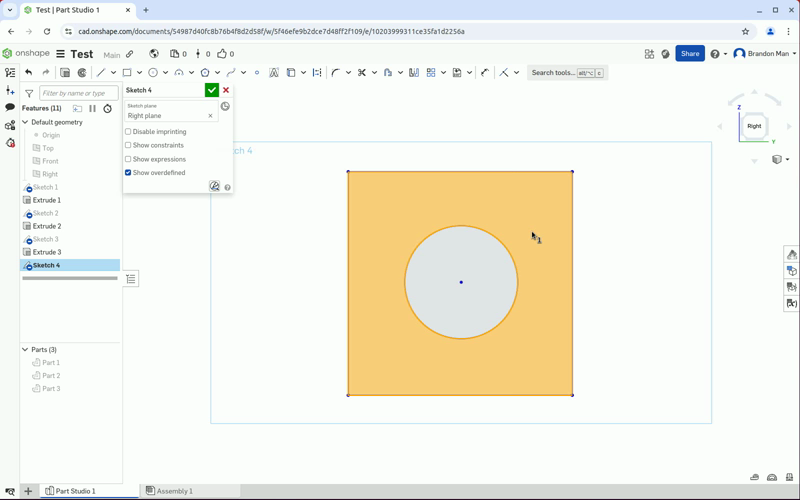
mouse_move(73, 352)
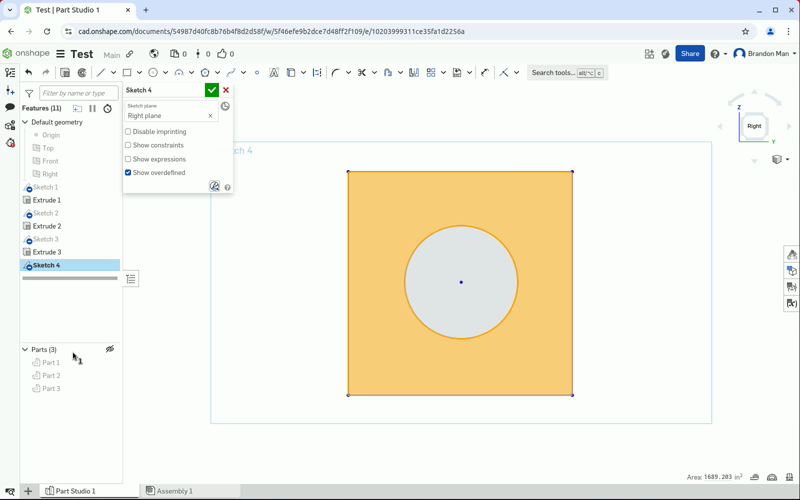
key(shift+y)
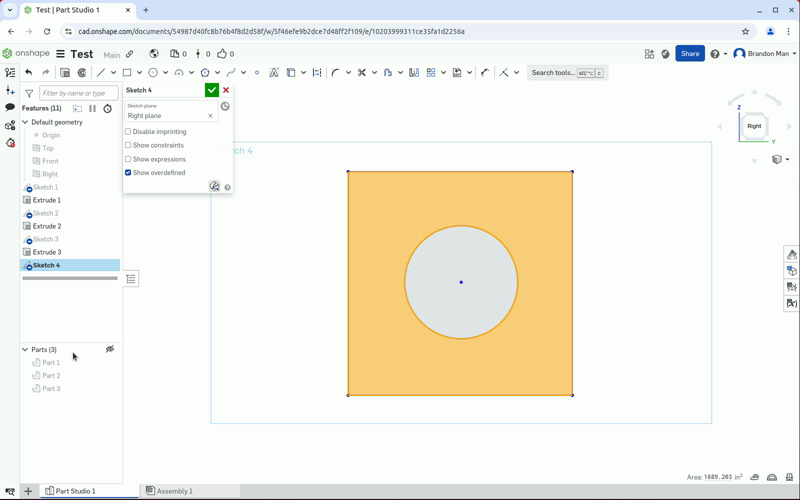
key(shift+e)
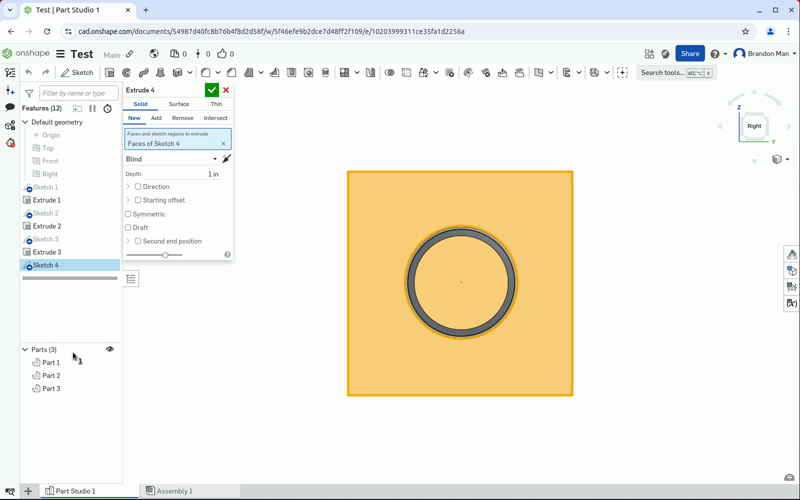
mouse_move(143, 106)
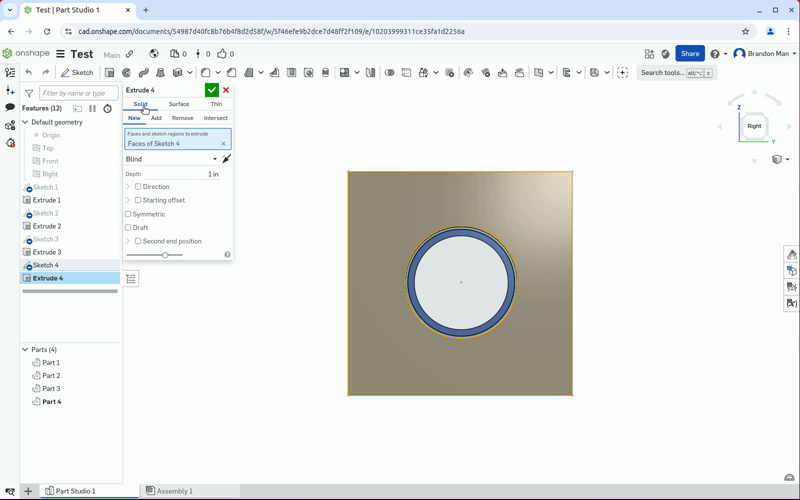
click(143, 106)
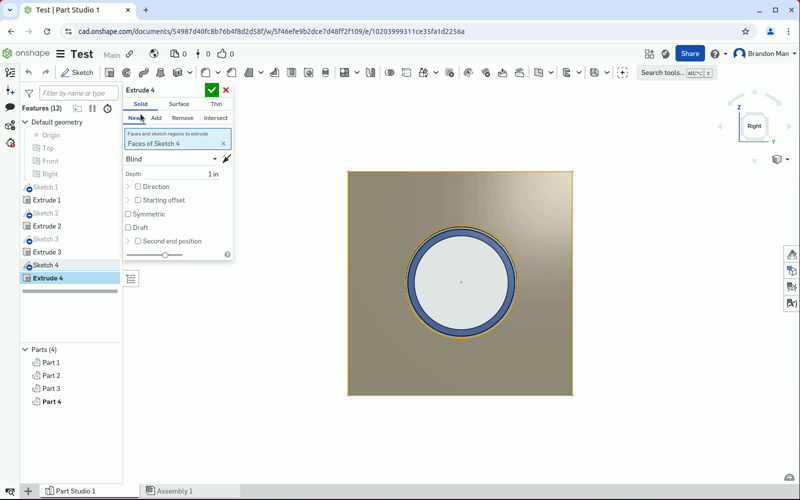
mouse_move(137, 120)
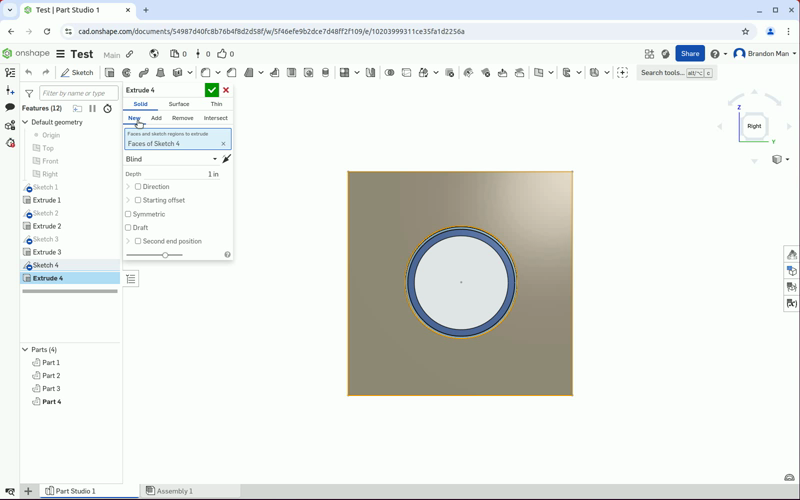
click(137, 120)
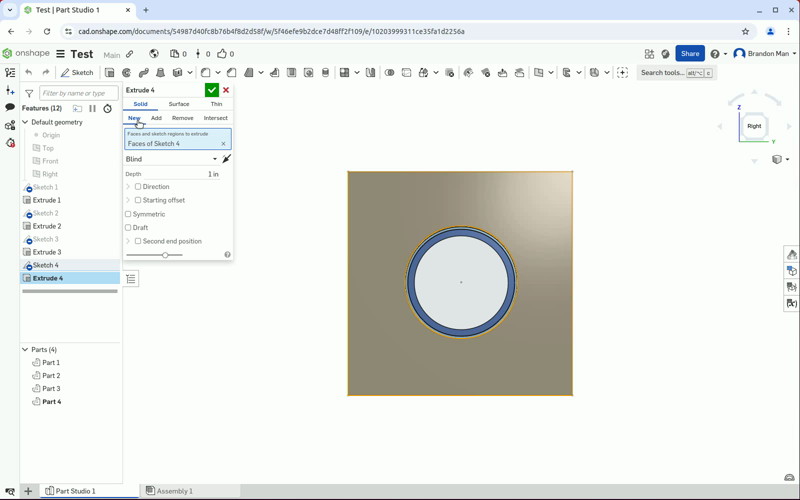
key(tab, 4)
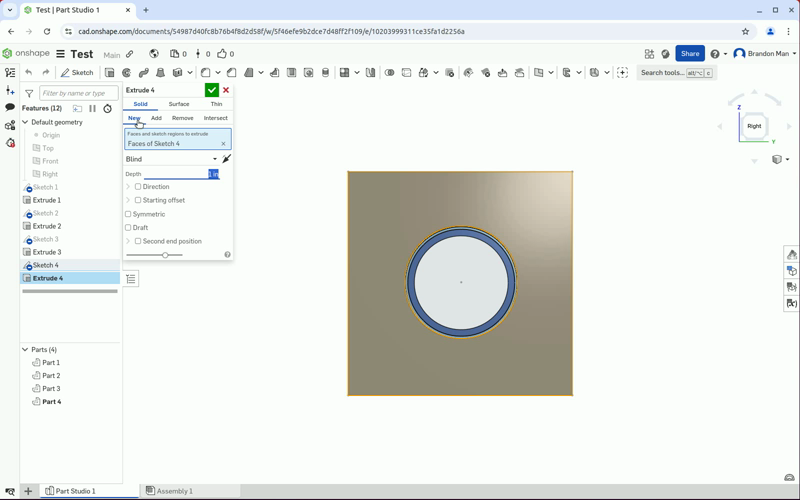
text(0.963)
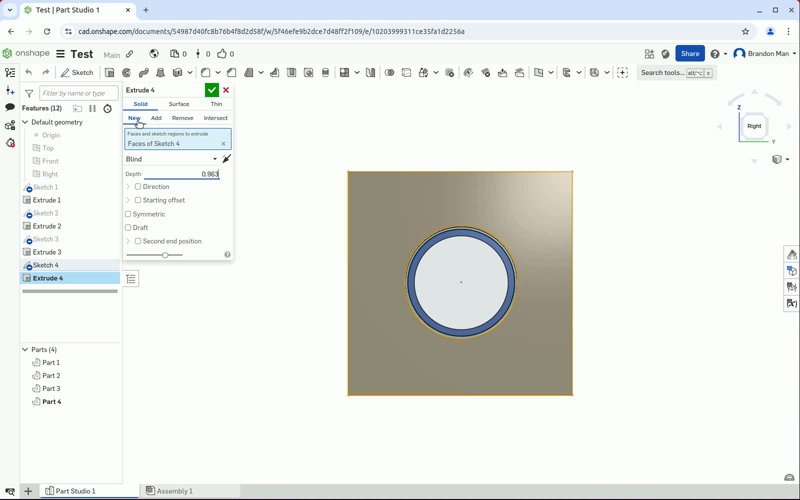
key(enter)
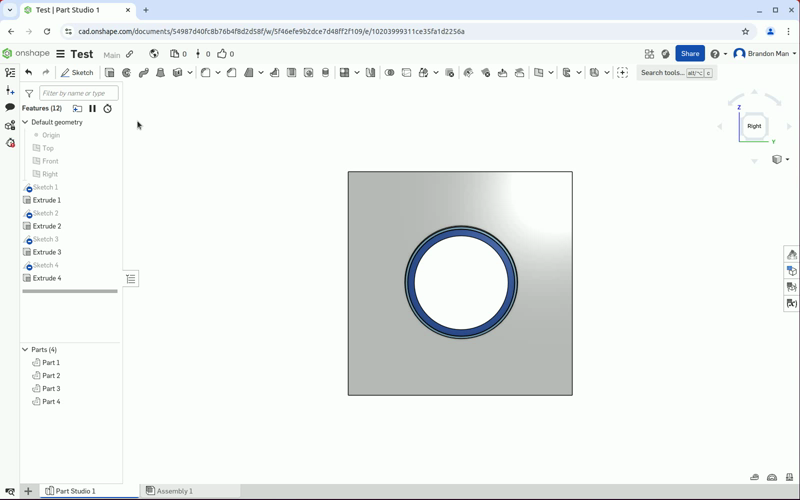
key(shift+h)
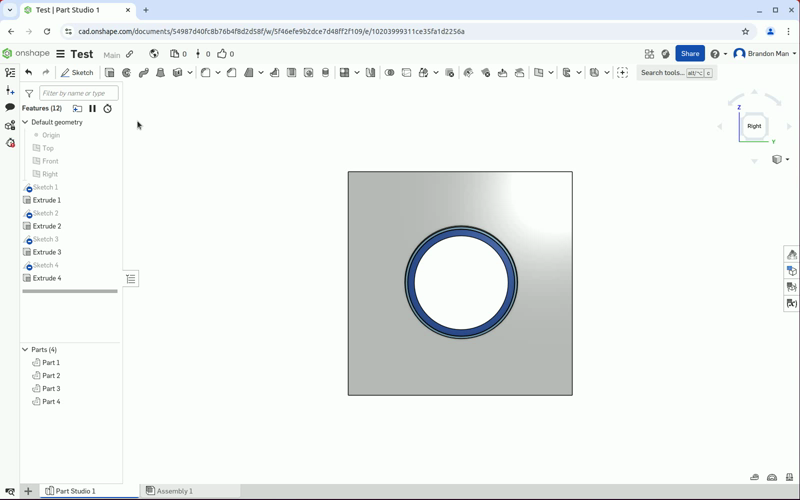
key(shift+h)
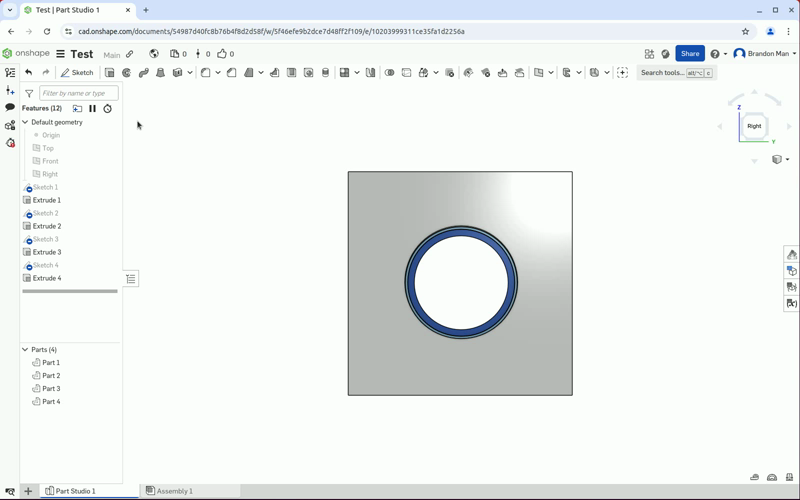
key(shift+7)
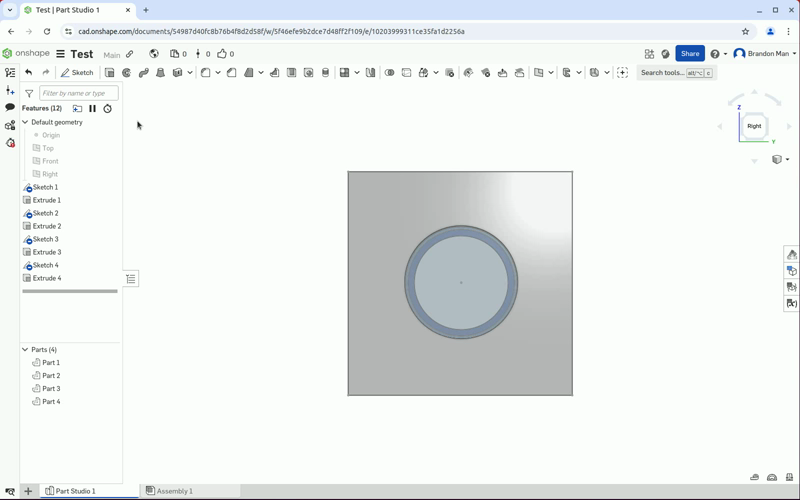
key(right, 2)
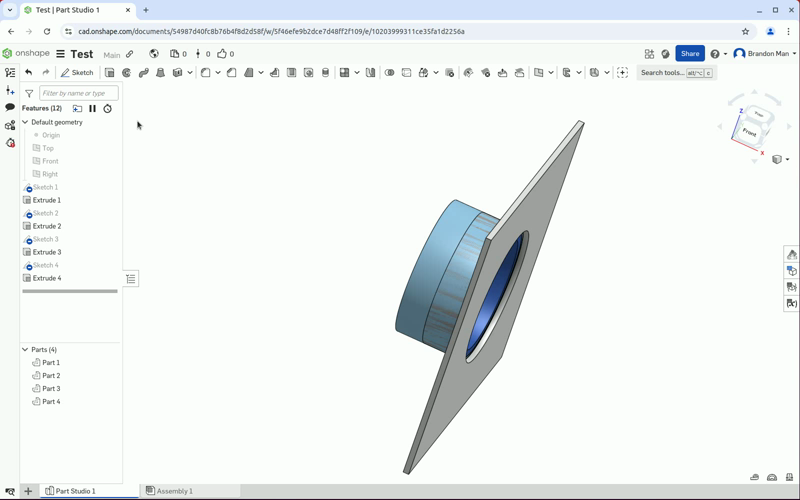
key(down, 2)
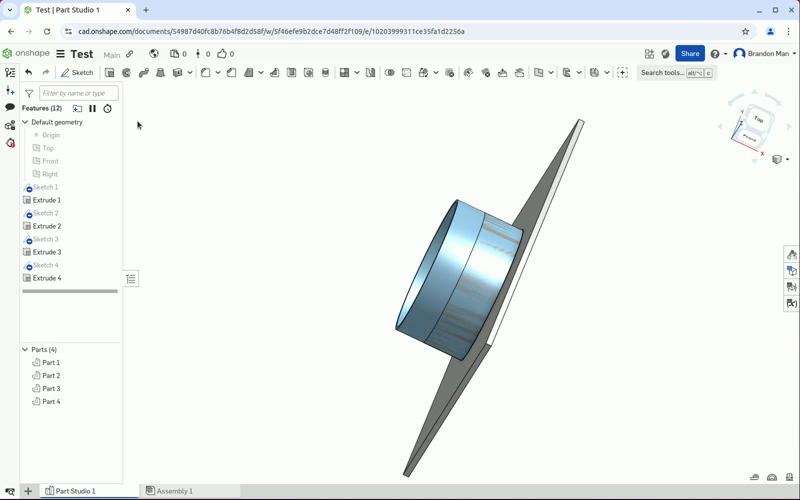
key(up, 2)
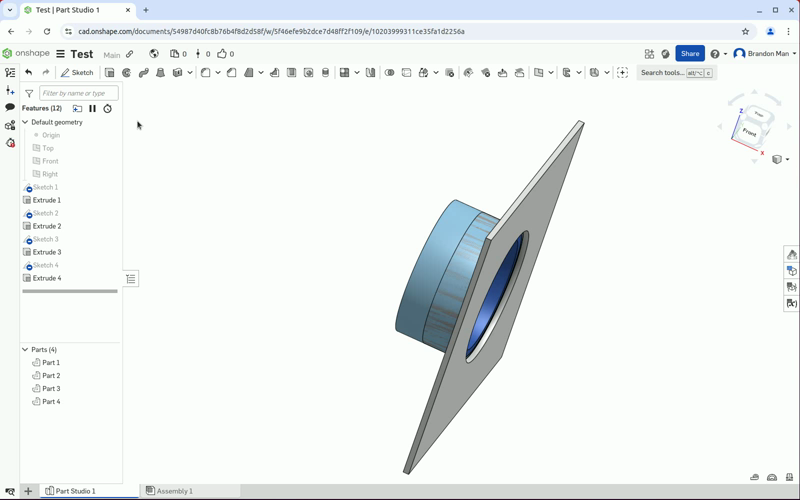
key(left, 2)
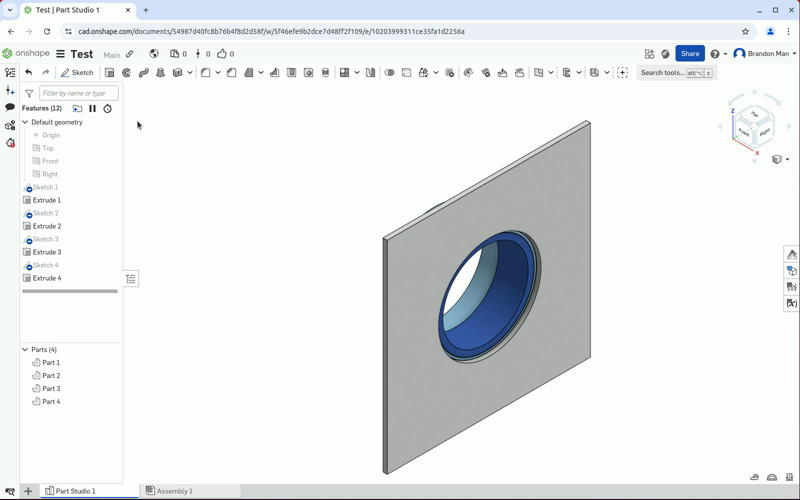
mouse_move(73, 189)
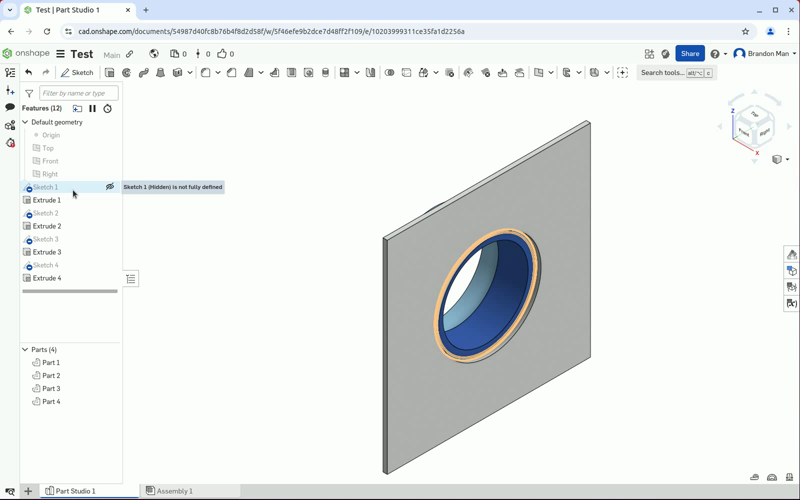
click(73, 189)